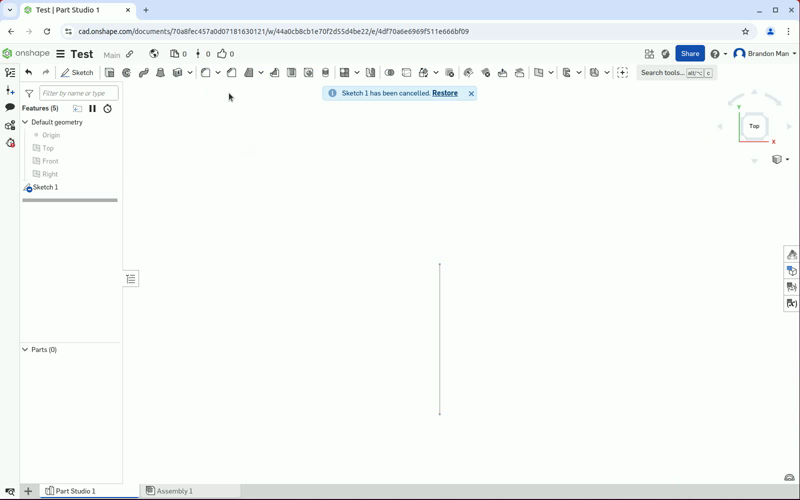
key(shift+h)
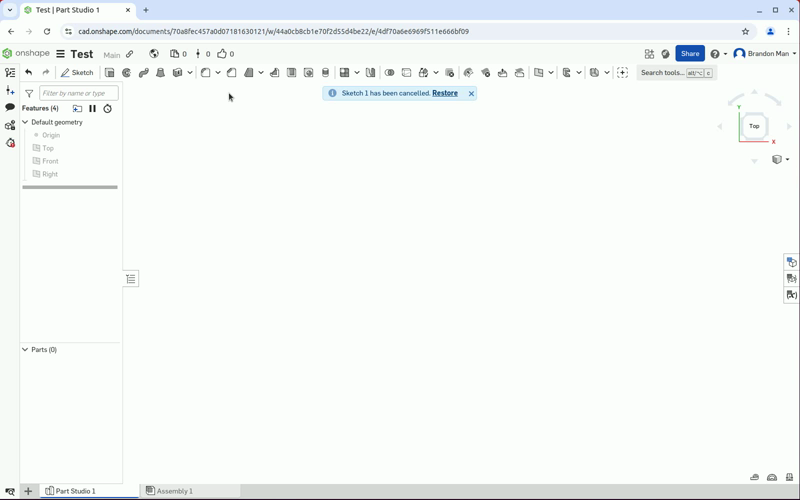
mouse_move(73, 352)
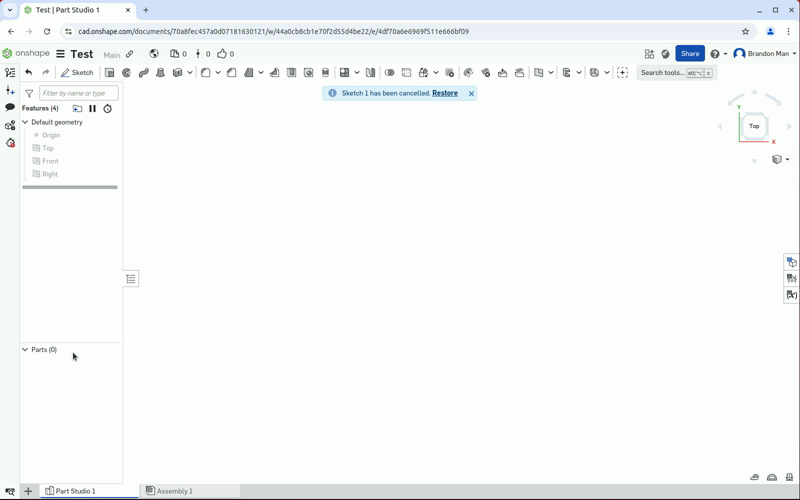
key(y)
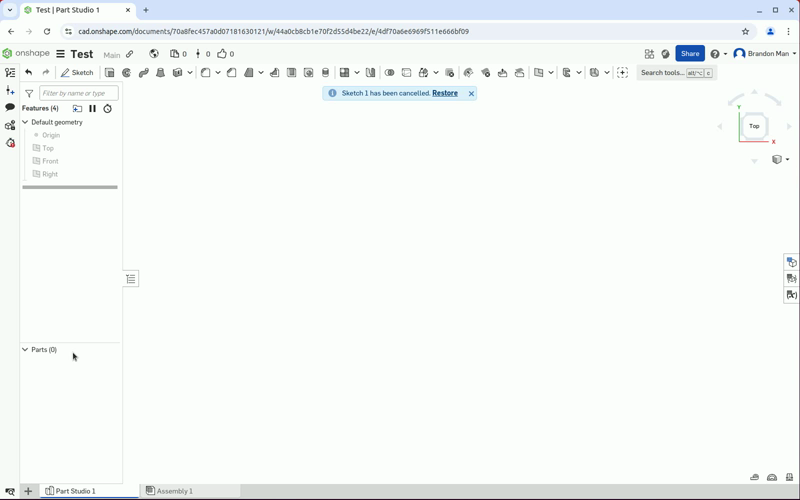
key(shift+p)
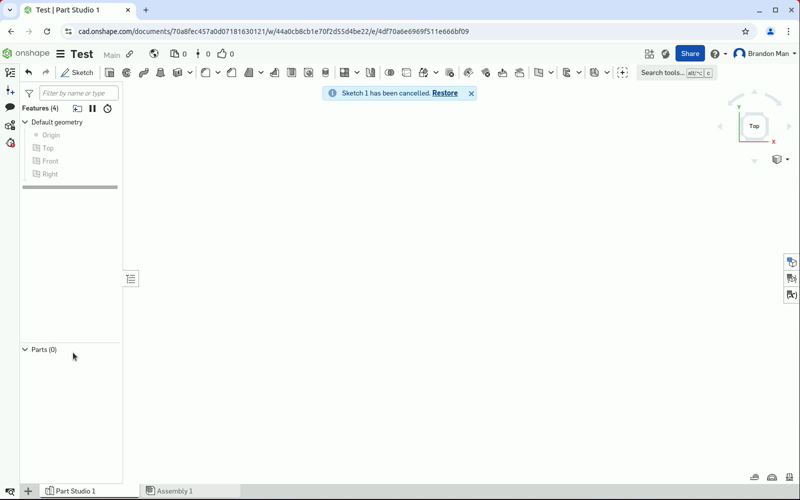
key(space)
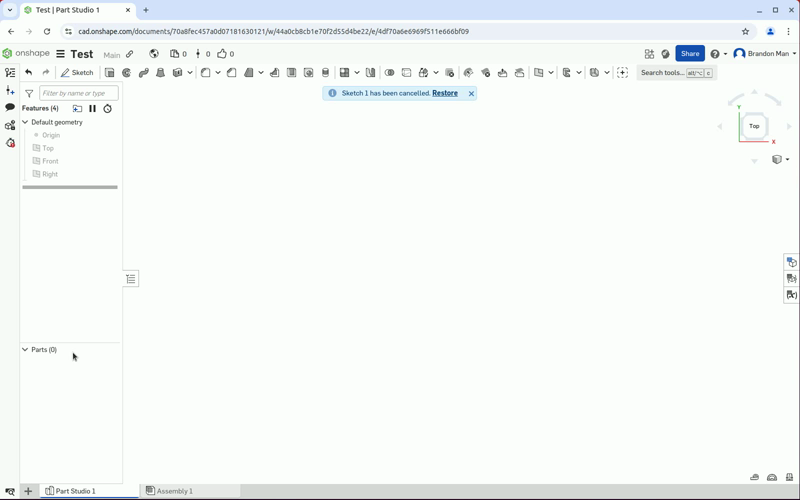
key_down(shift)
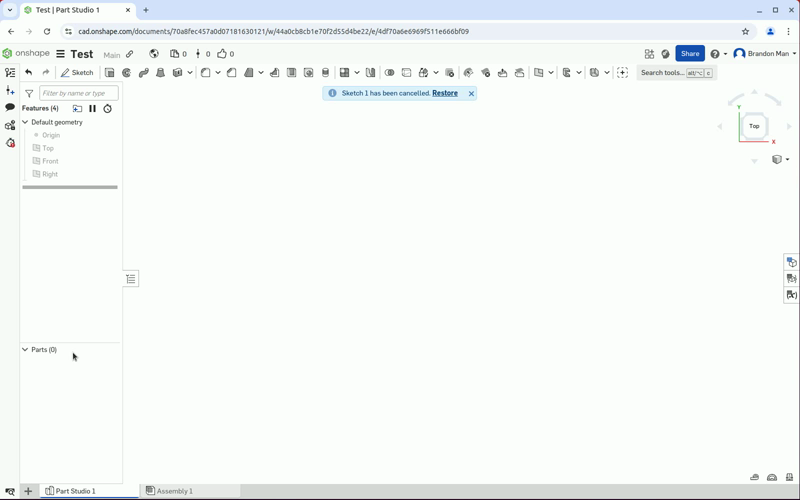
key(up)
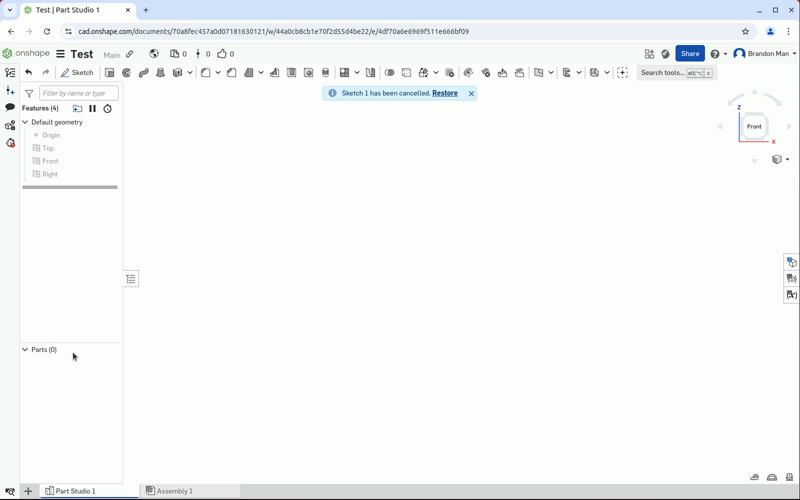
key_up(shift)
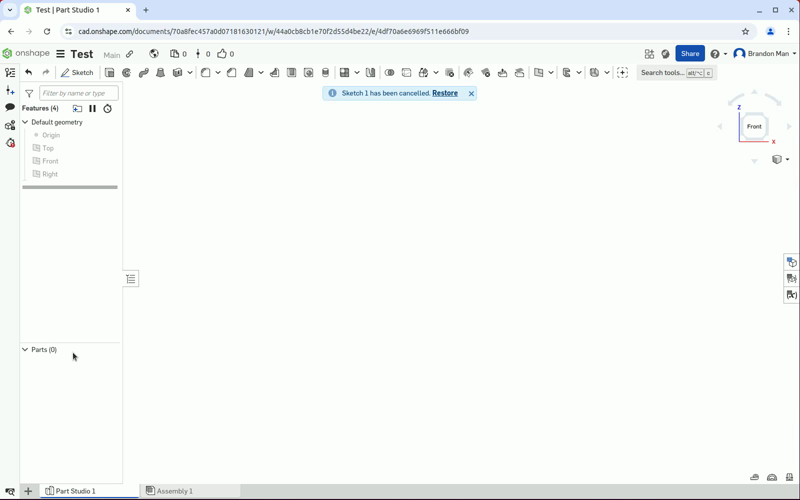
mouse_move(73, 352)
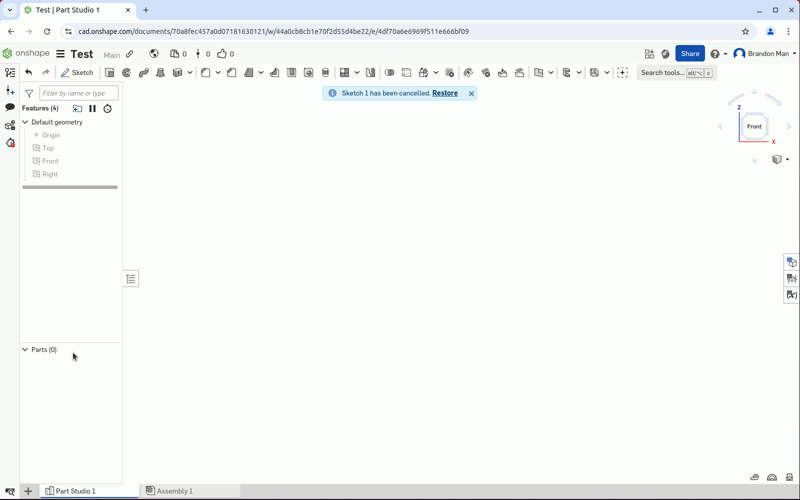
key(shift+y)
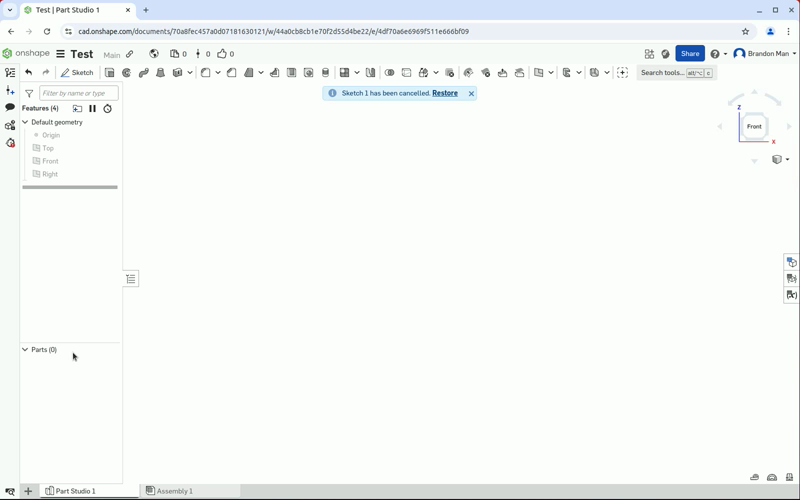
key(shift+s)
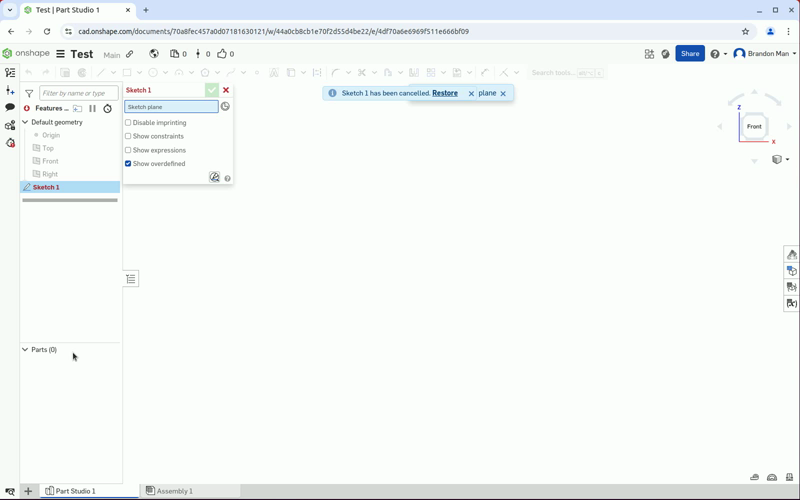
mouse_move(73, 163)
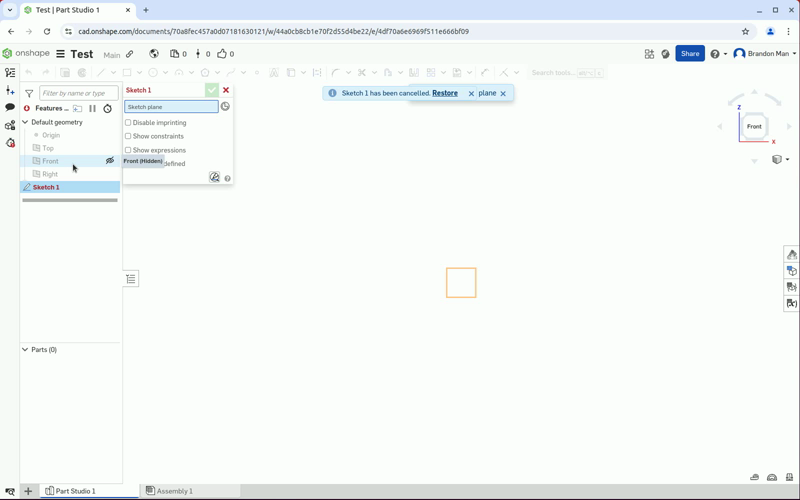
click(73, 163)
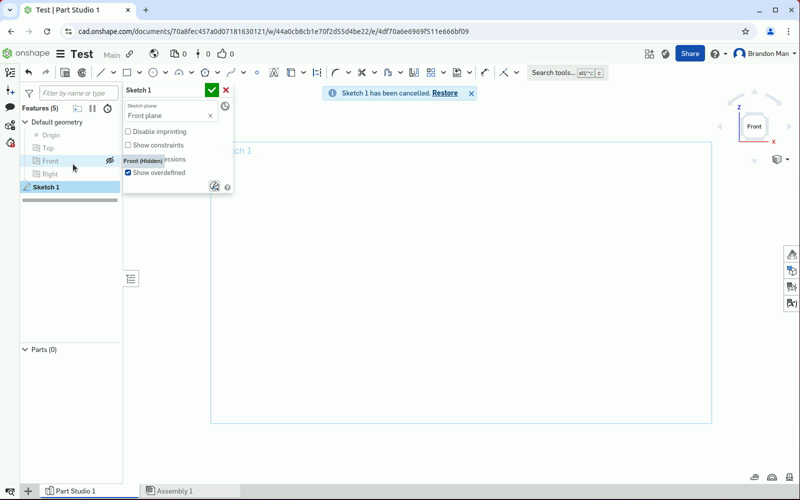
mouse_move(73, 352)
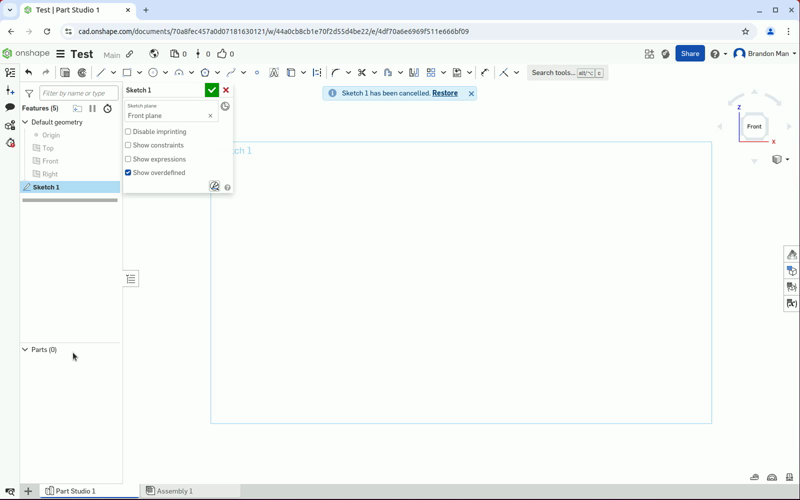
key(y)
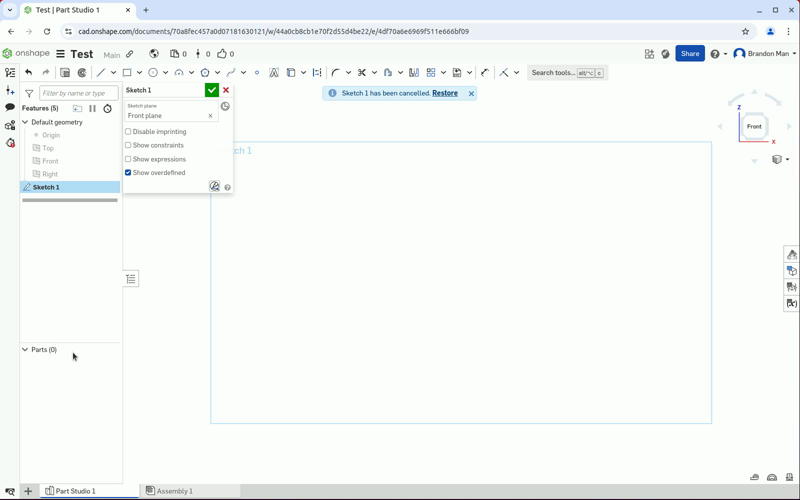
key(c)
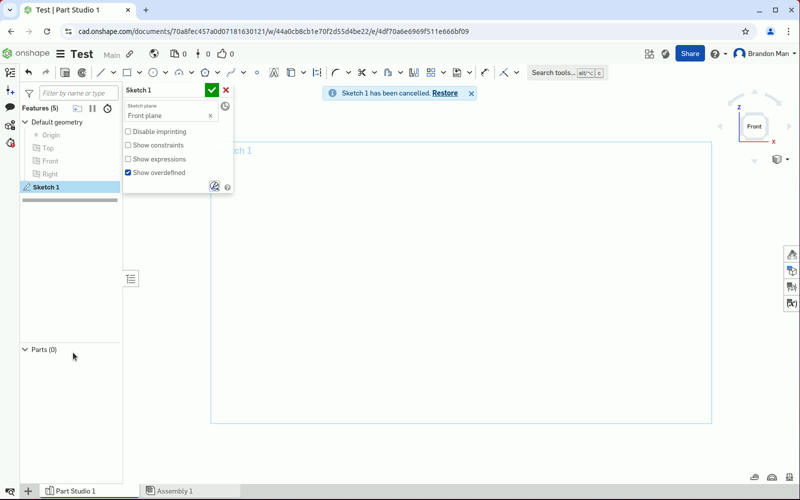
key_down(shift)
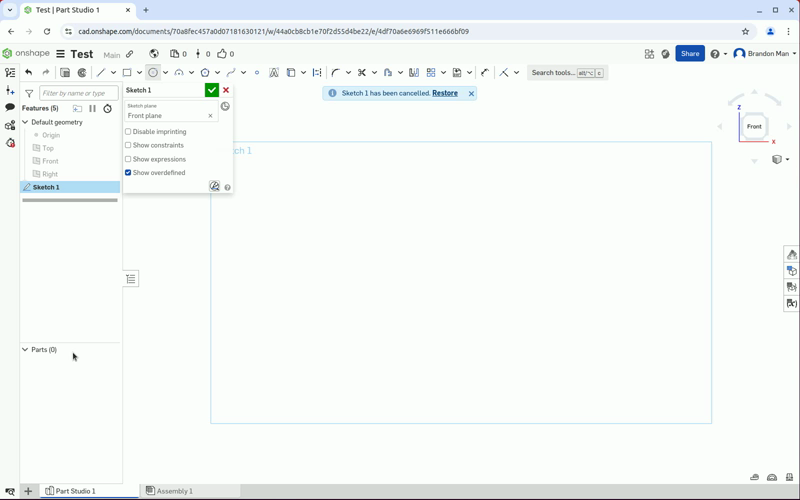
mouse_move(460, 182)
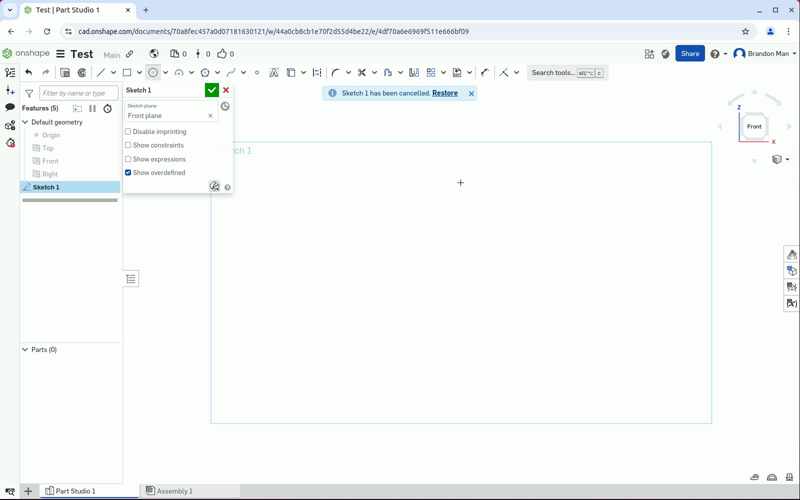
click(460, 182)
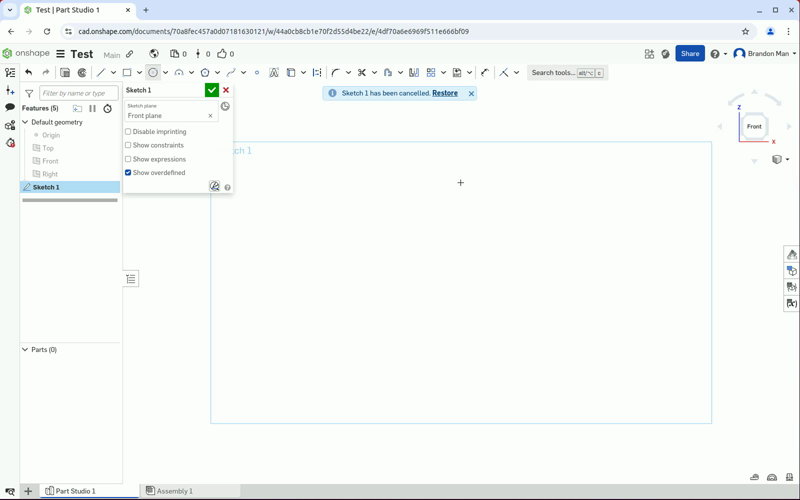
key_up(shift)
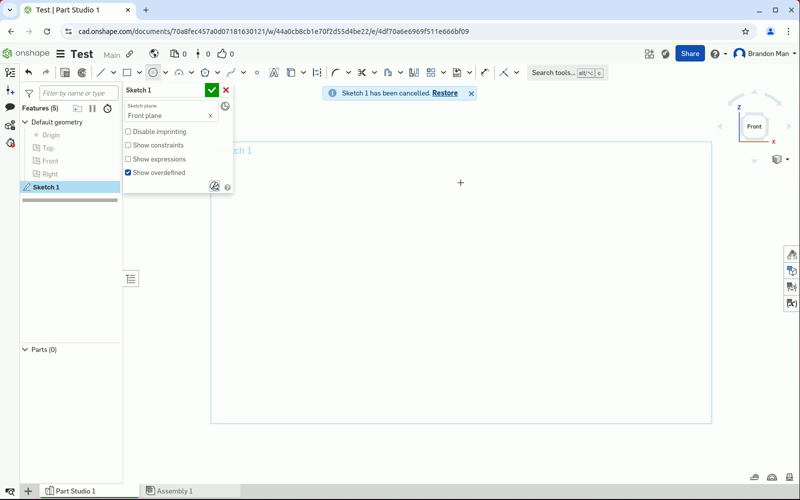
mouse_move(472, 182)
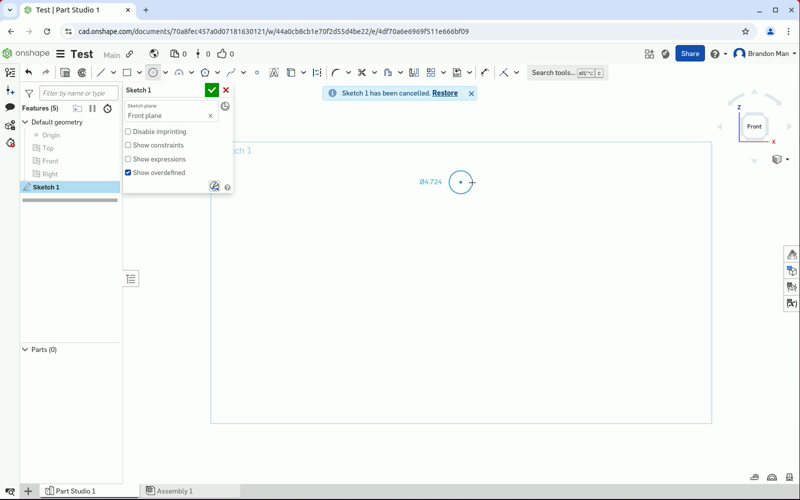
click(472, 182)
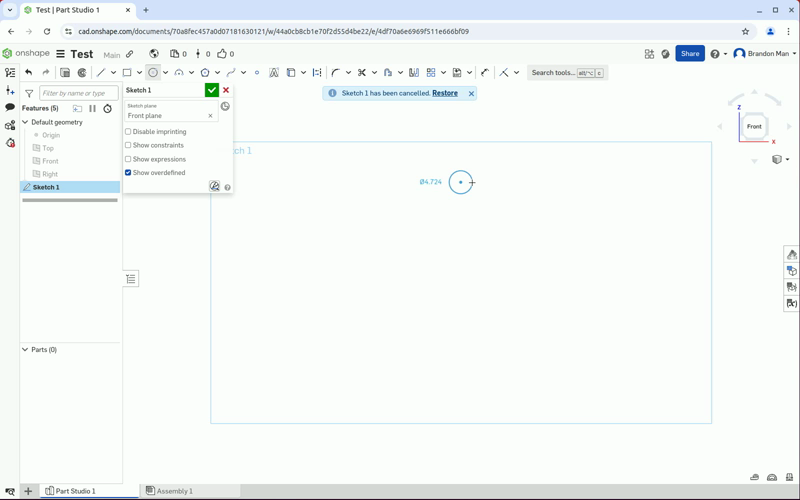
key(esc)
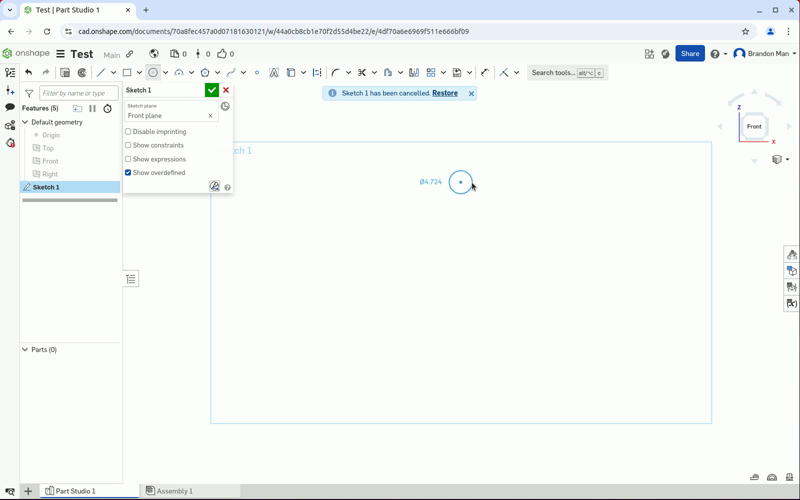
key(c)
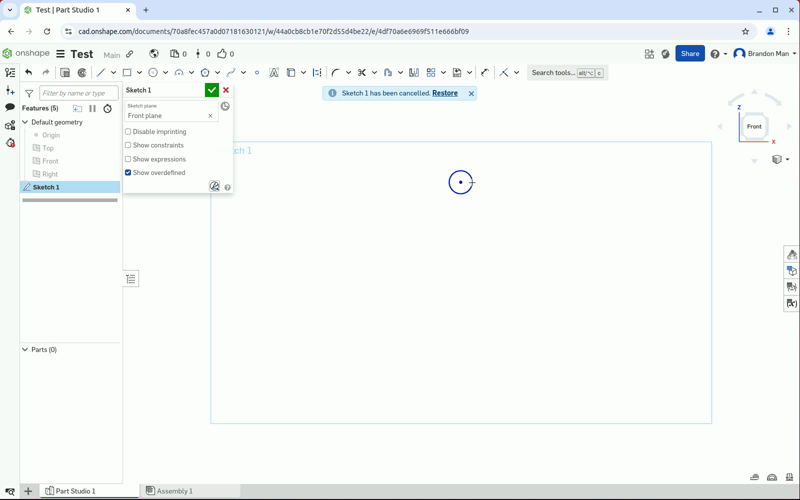
key_down(shift)
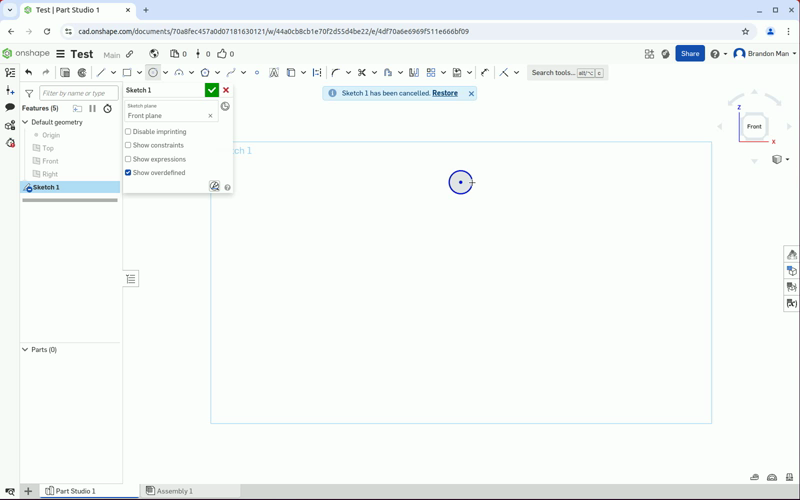
mouse_move(460, 182)
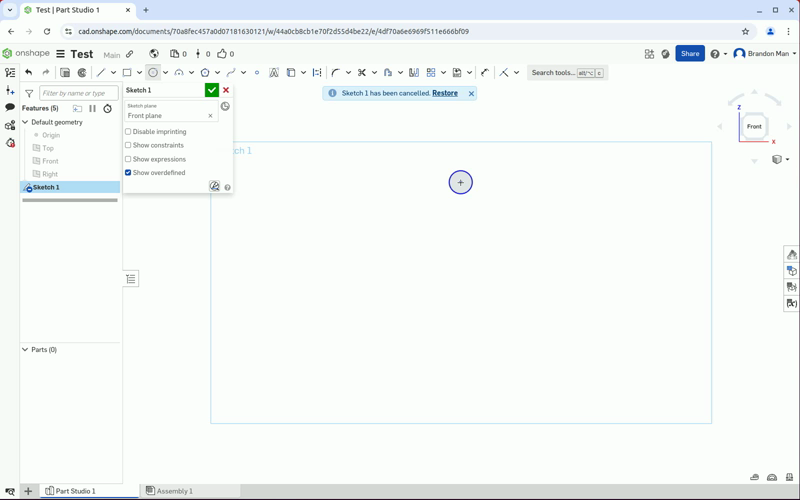
click(460, 182)
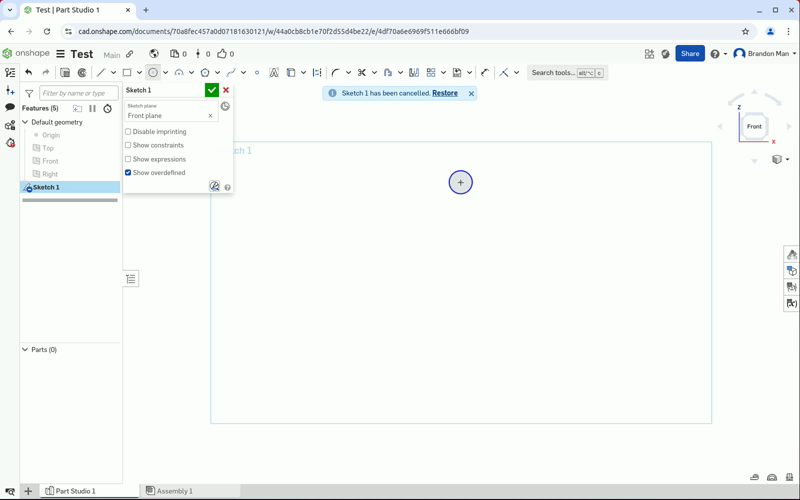
key_up(shift)
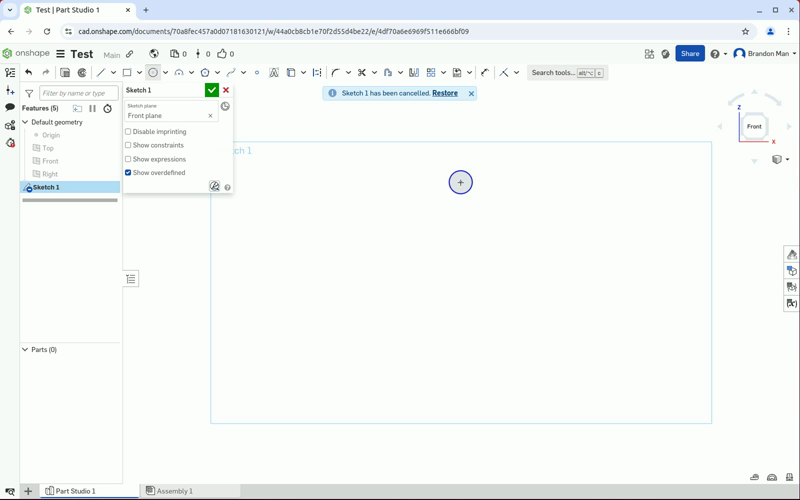
mouse_move(466, 182)
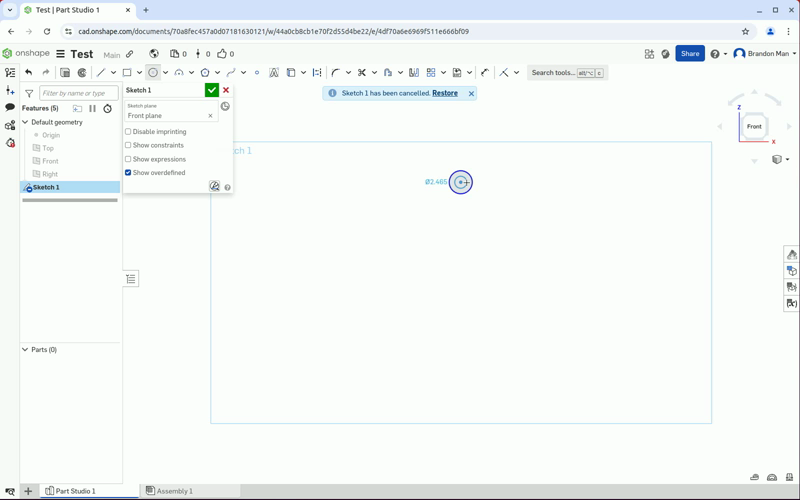
click(466, 182)
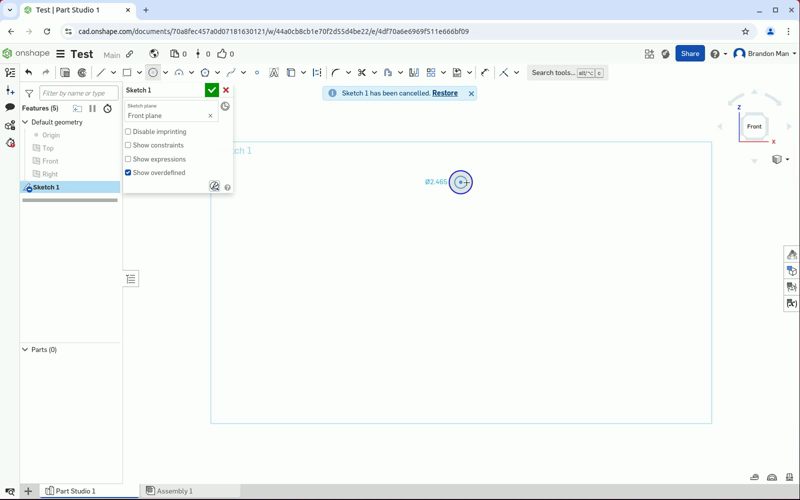
key(esc)
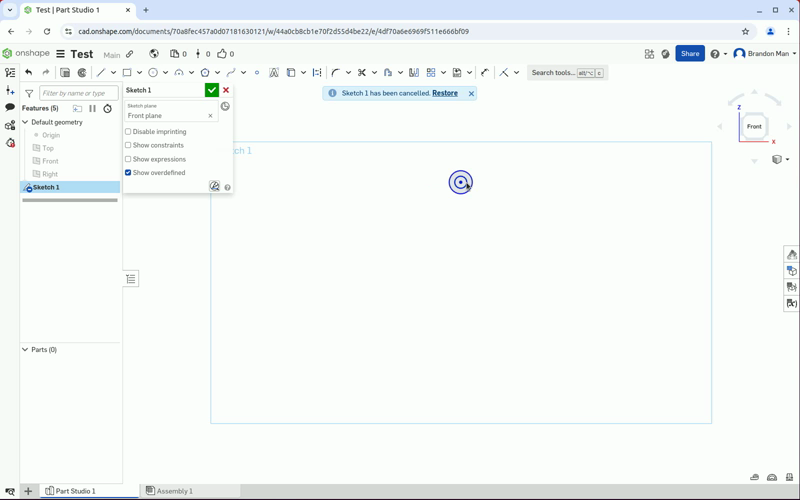
mouse_move(465, 188)
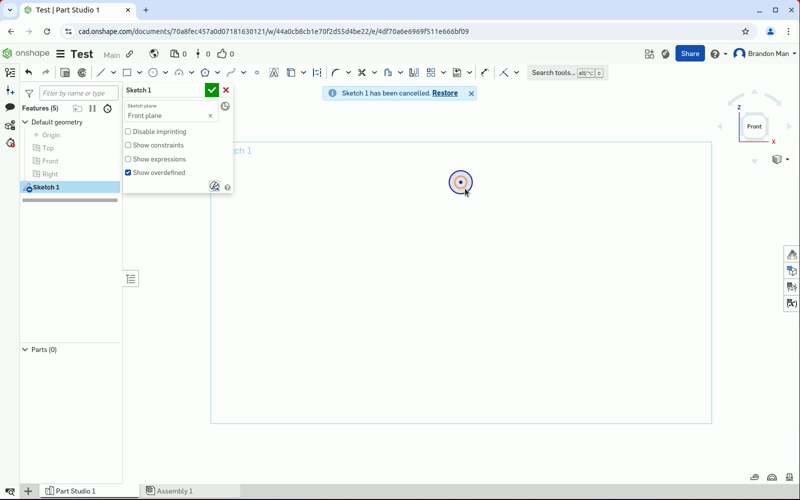
scroll(6)
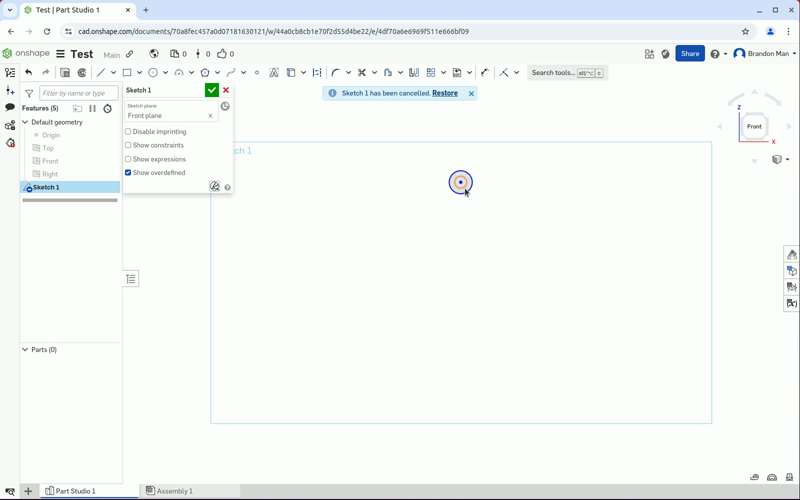
scroll(6)
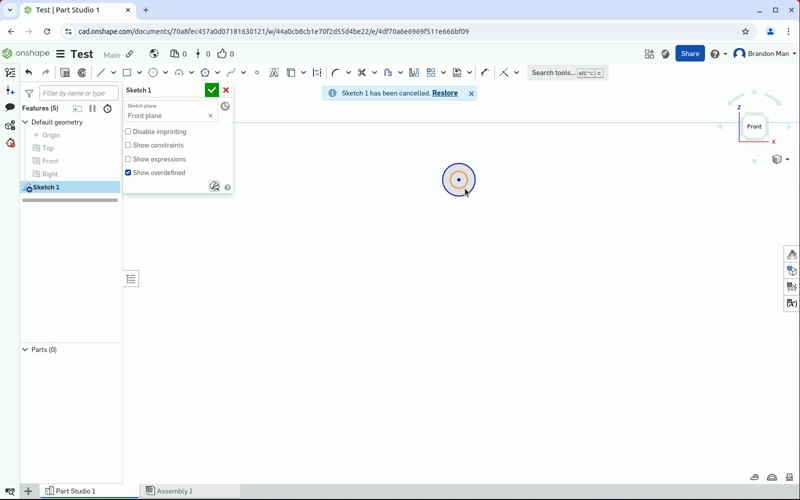
scroll(6)
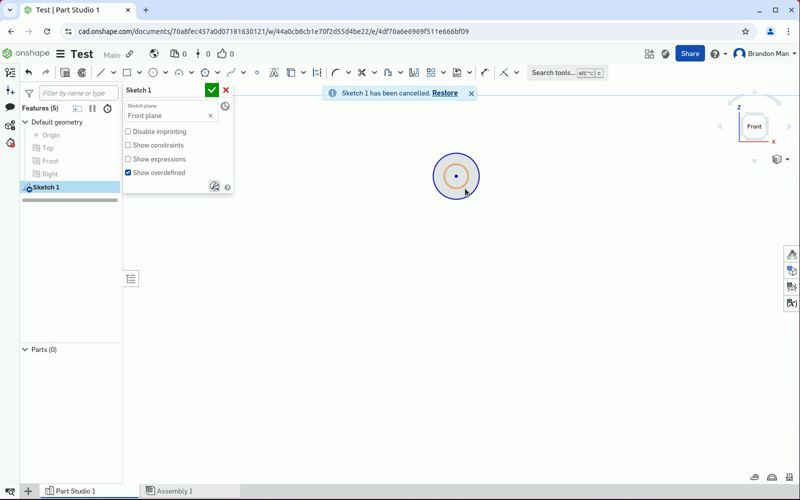
scroll(6)
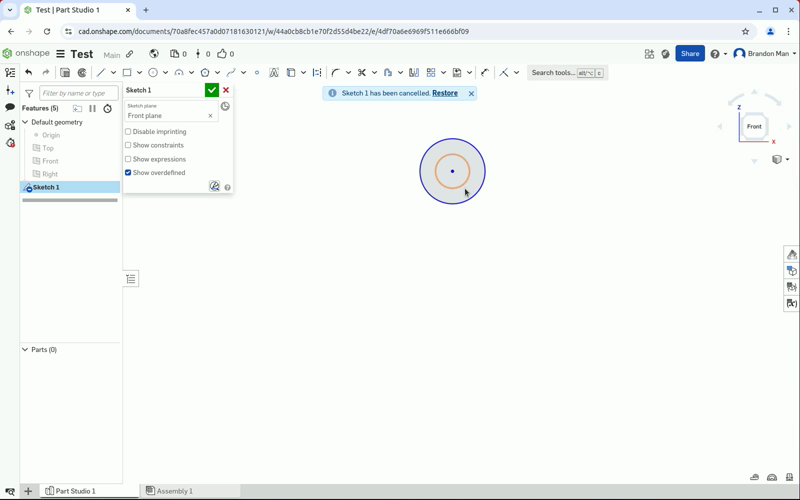
scroll(6)
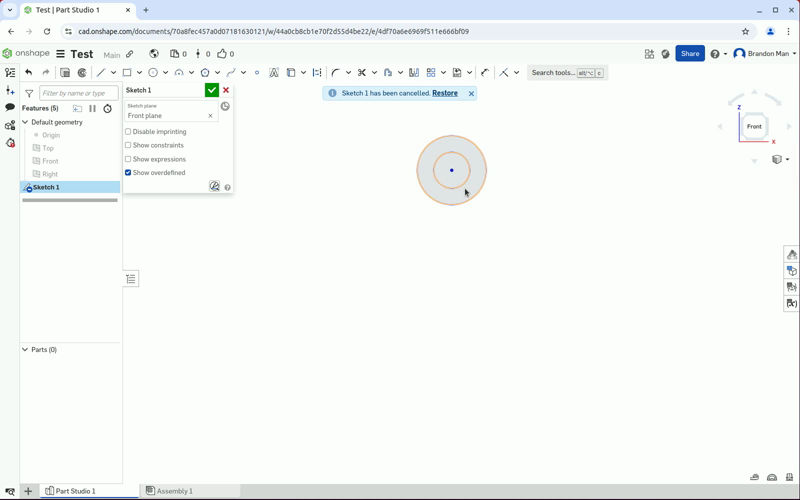
scroll(6)
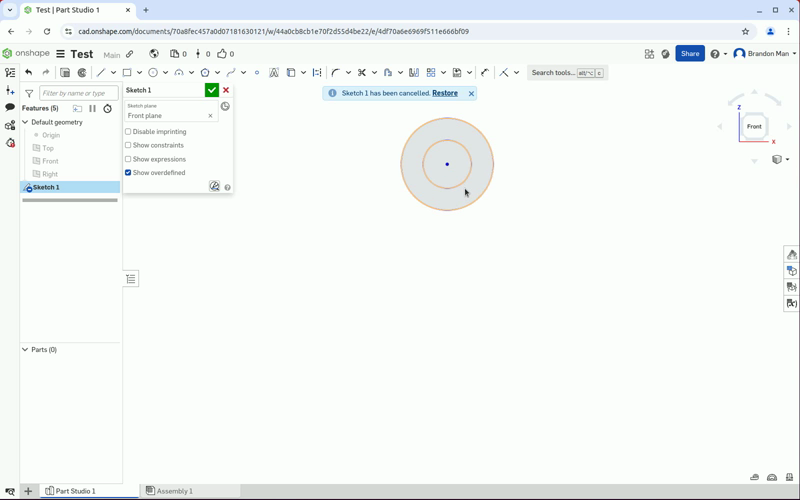
scroll(6)
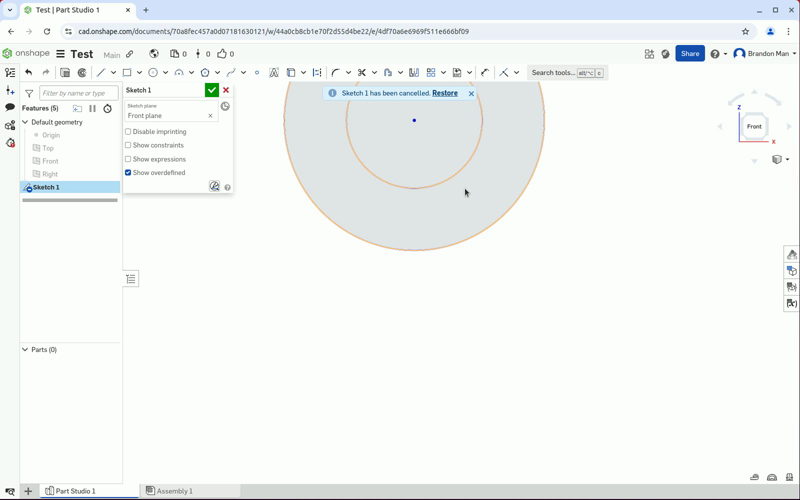
click(465, 188)
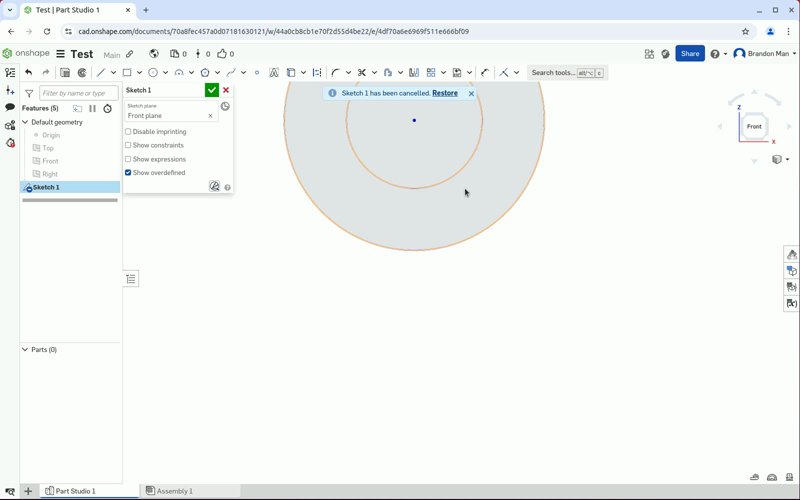
scroll(-6)
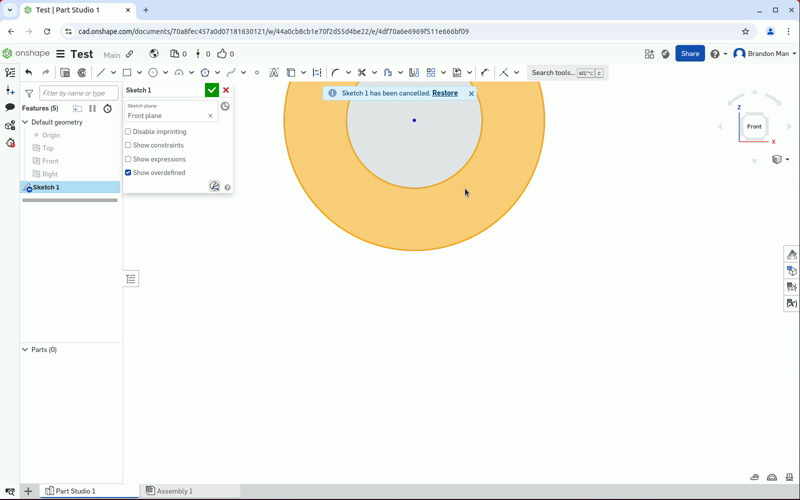
scroll(-6)
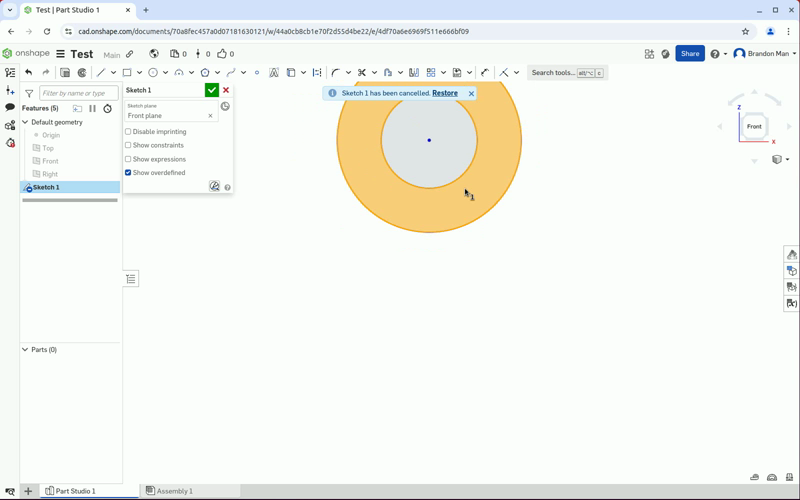
scroll(-6)
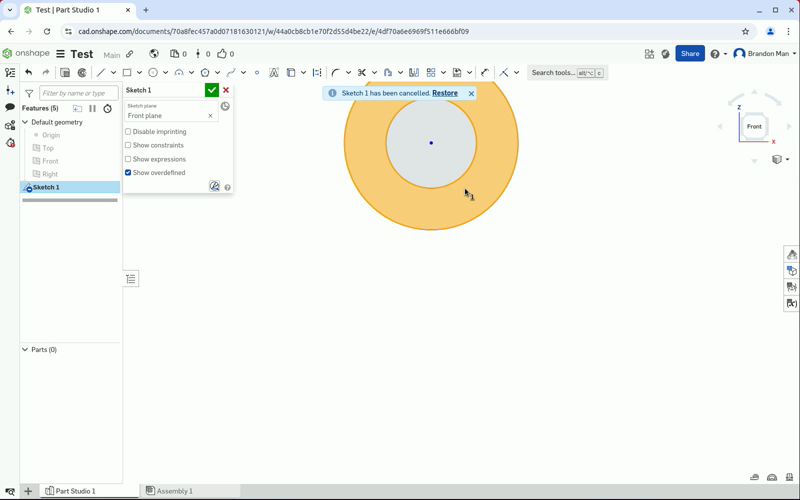
scroll(-6)
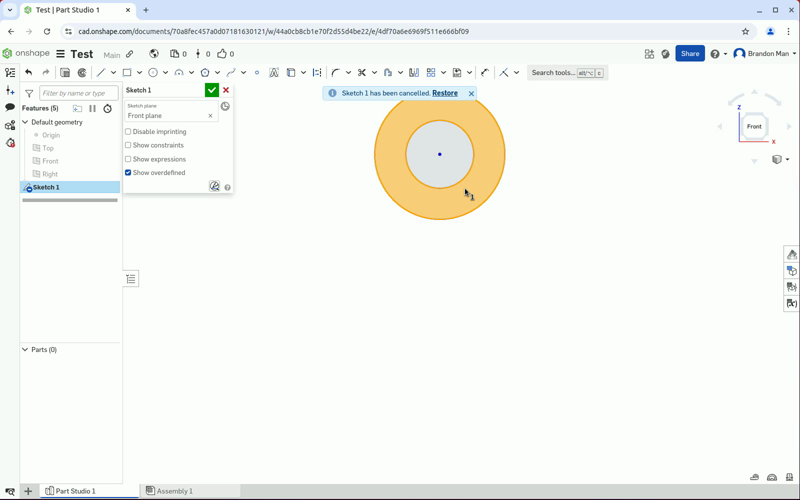
scroll(-6)
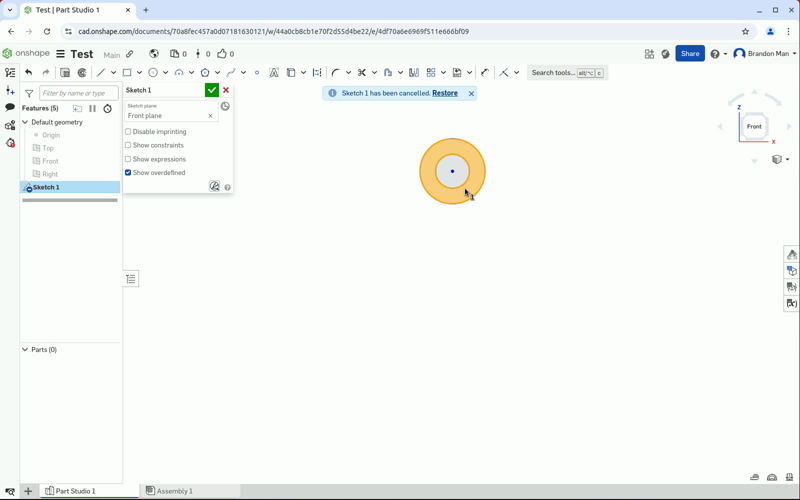
scroll(-6)
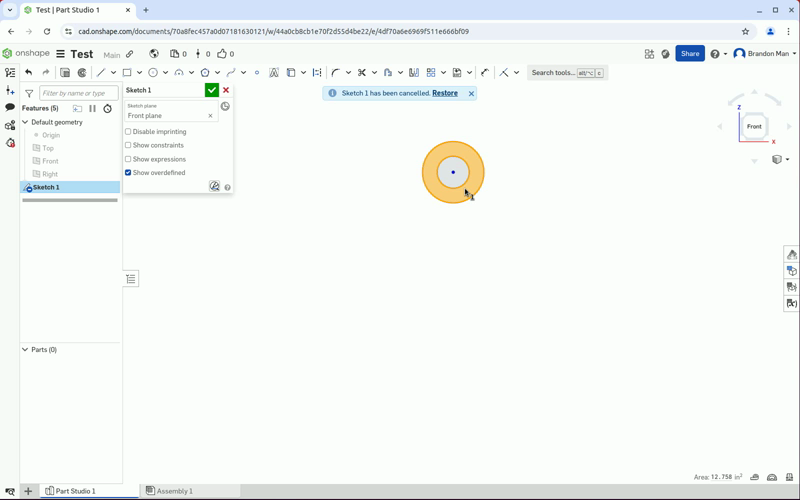
scroll(-6)
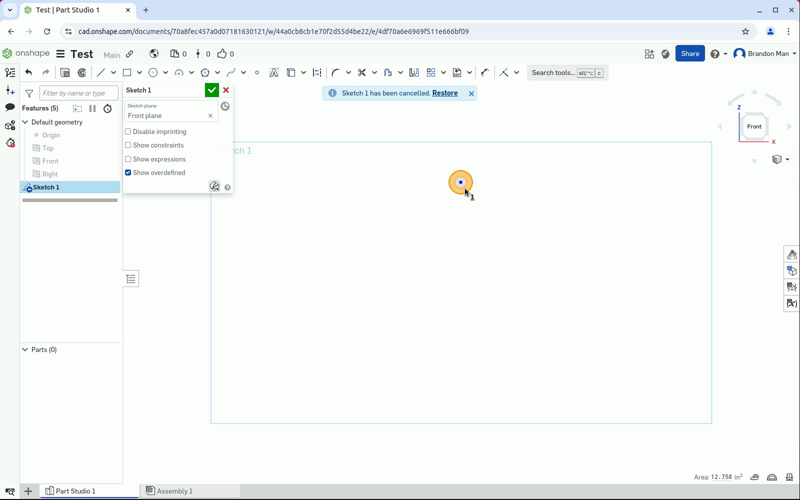
mouse_move(73, 352)
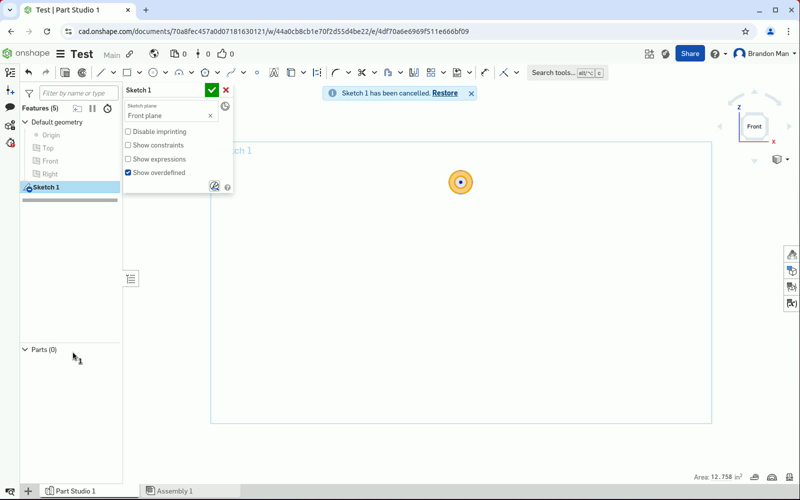
key(shift+y)
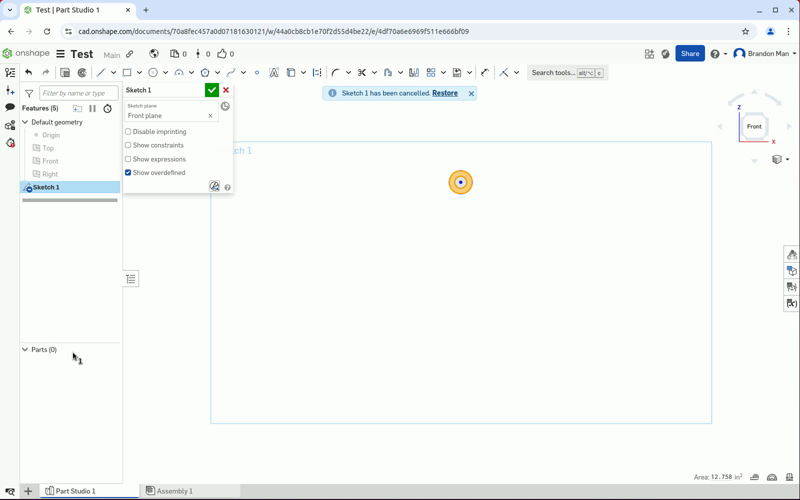
key(shift+e)
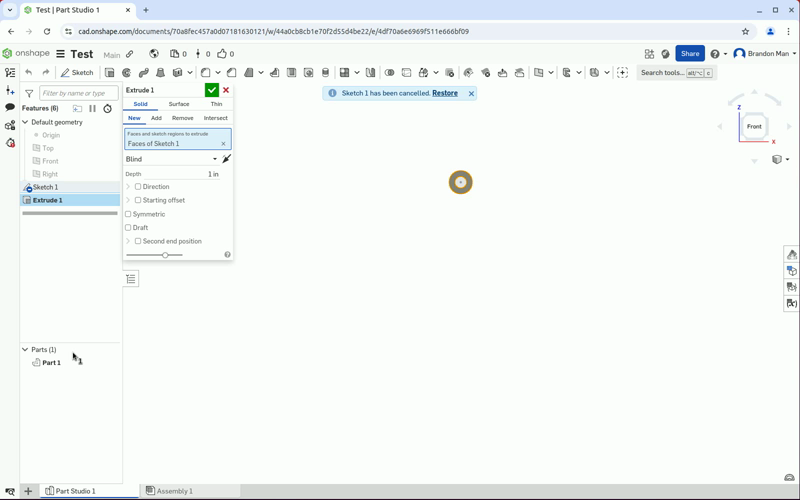
mouse_move(143, 106)
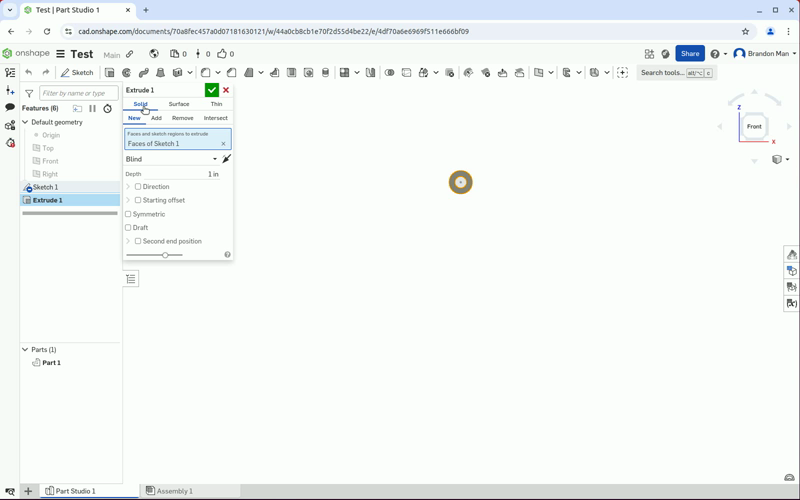
click(143, 106)
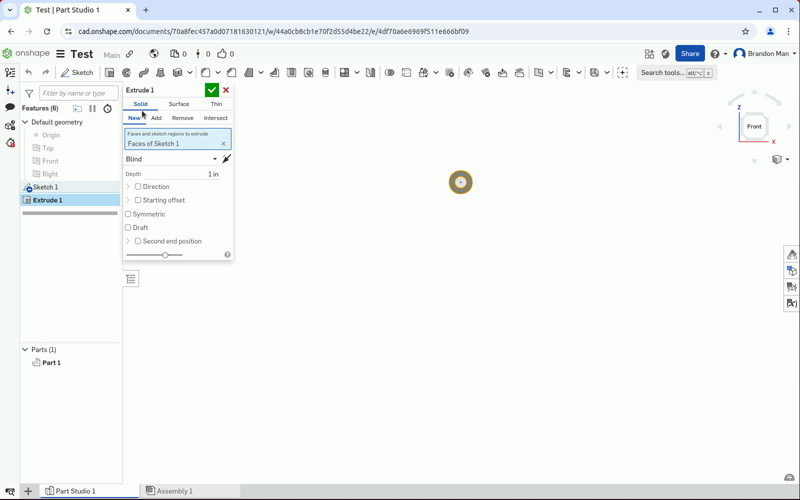
mouse_move(137, 120)
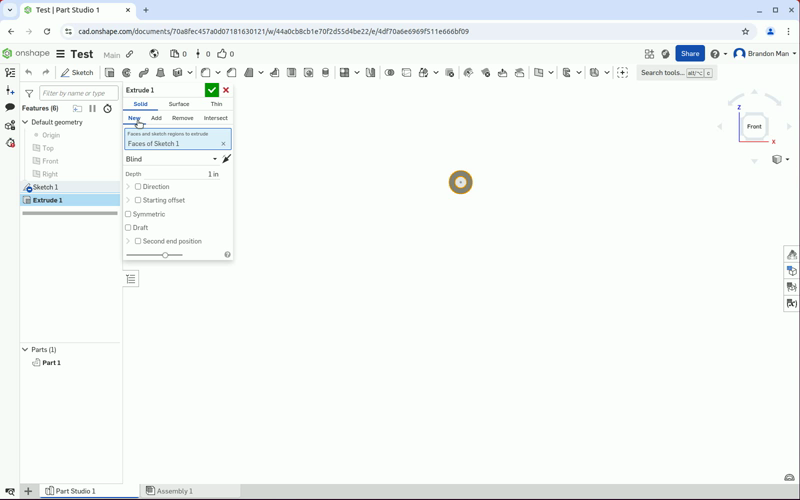
click(137, 120)
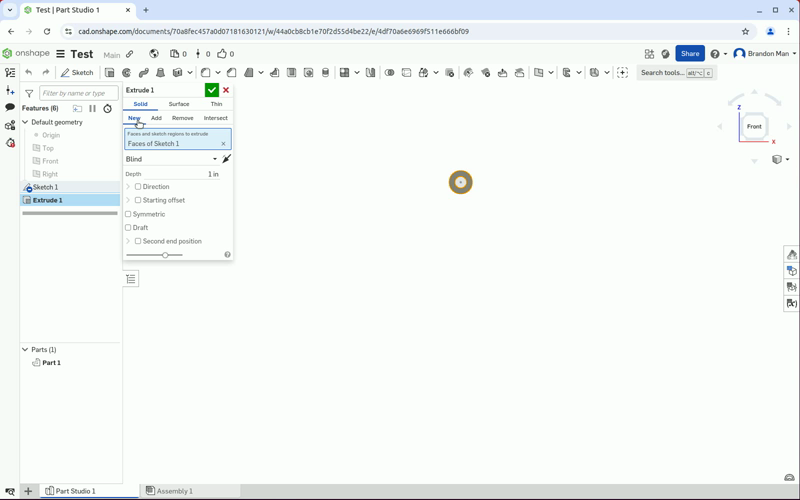
key(tab, 4)
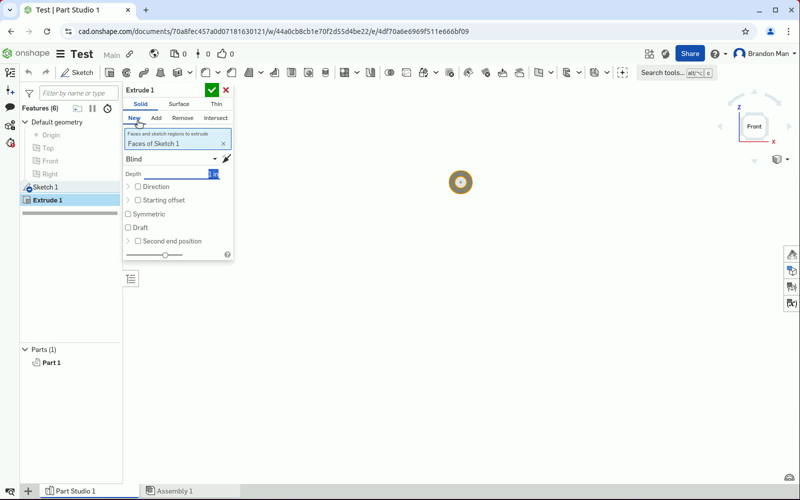
text(2.408)
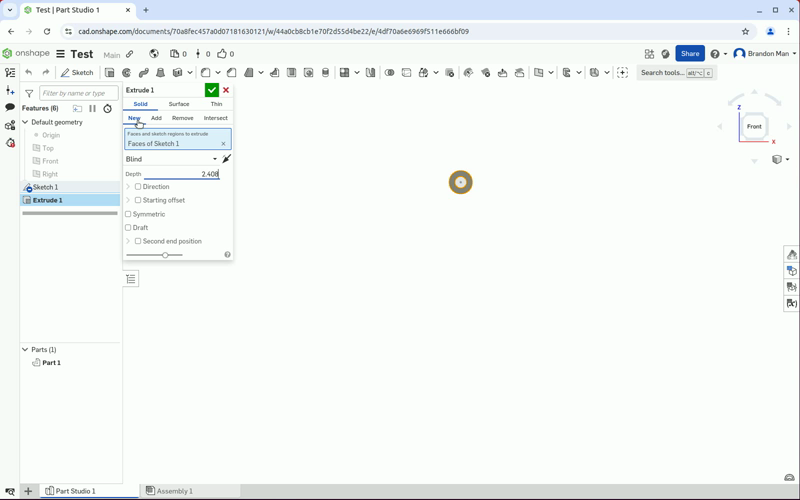
key(tab, 3)
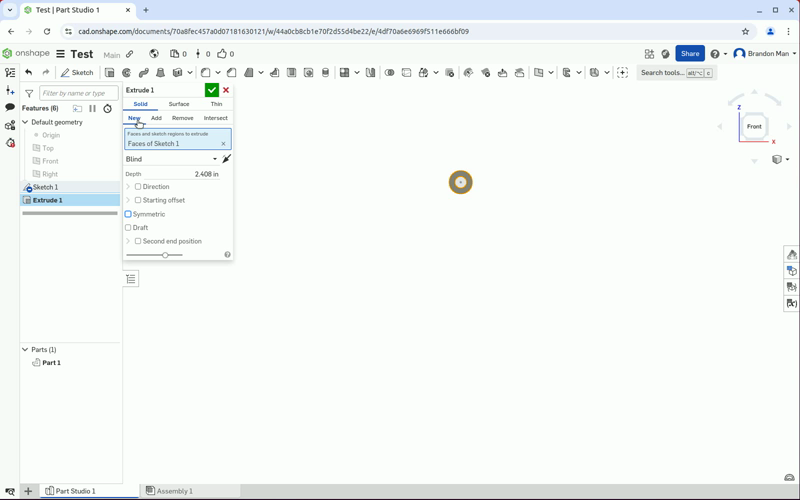
key(space)
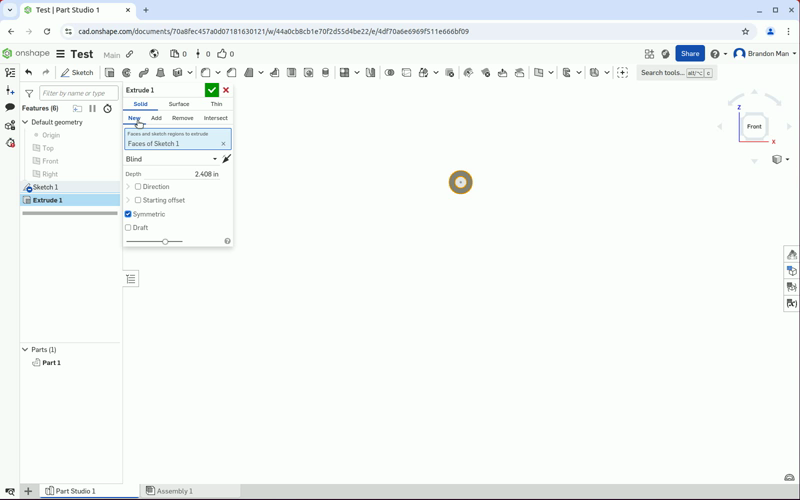
key(enter)
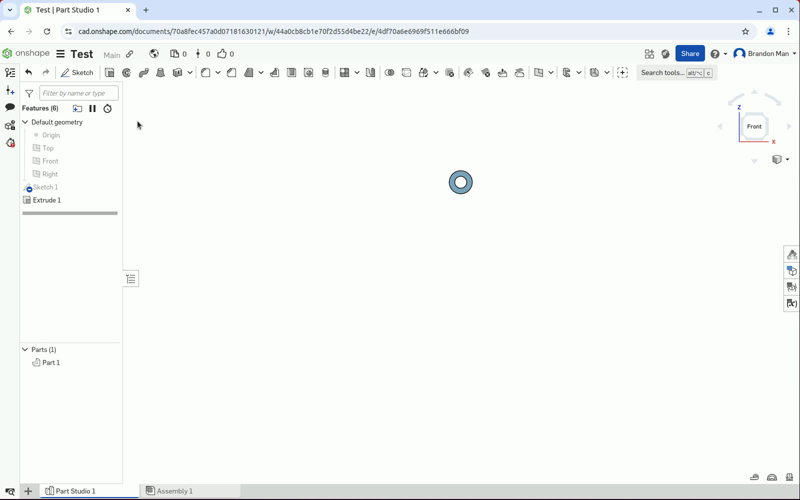
key(shift+h)
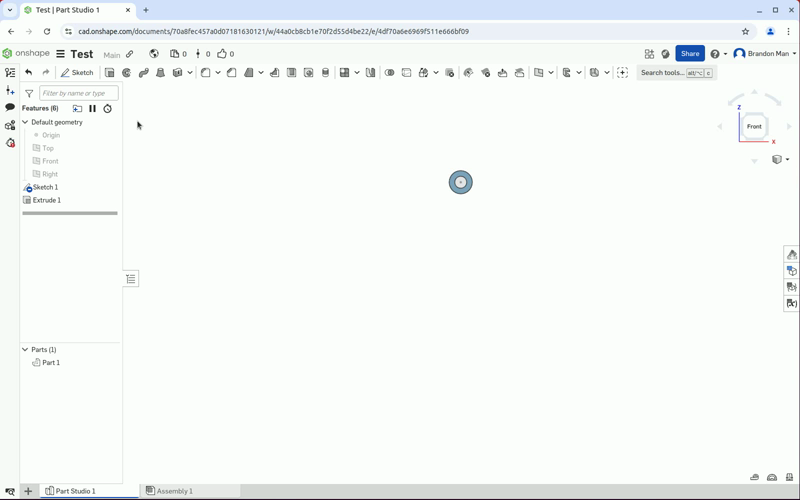
key(shift+h)
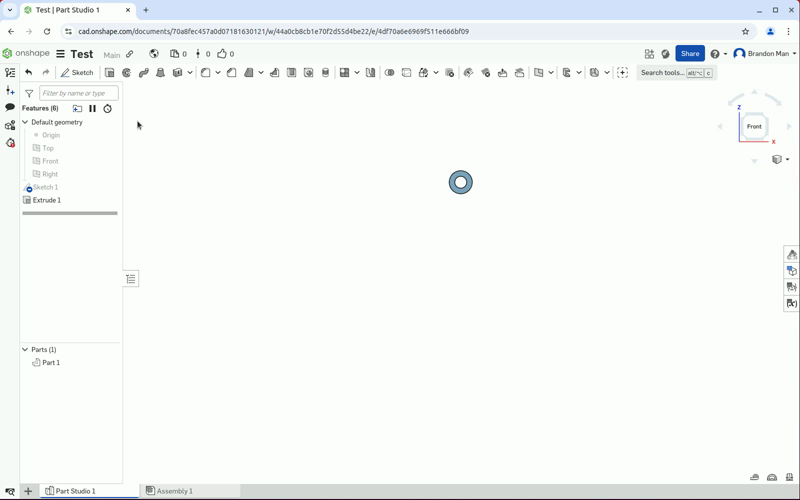
mouse_move(73, 189)
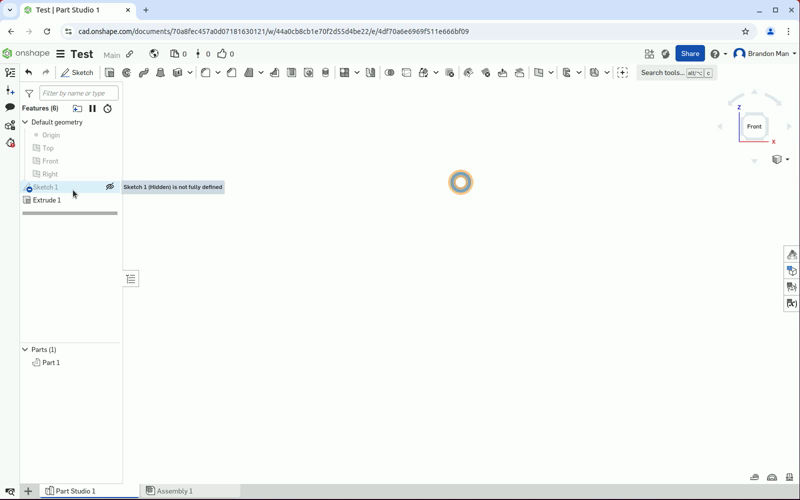
click(73, 189)
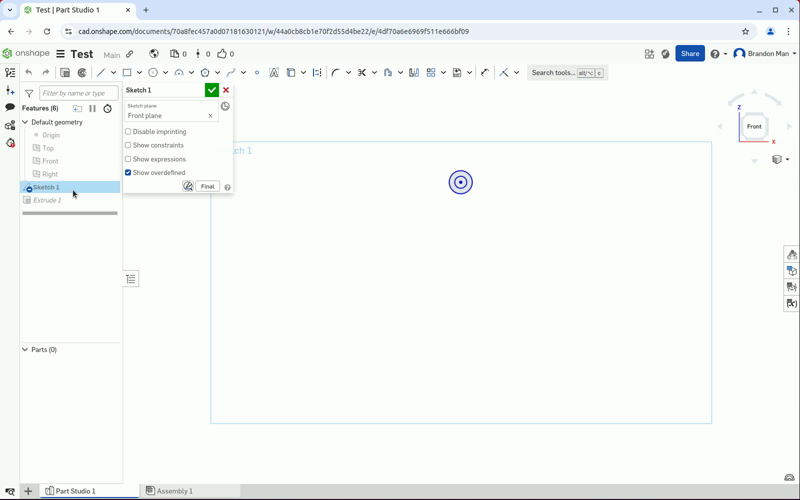
mouse_move(229, 92)
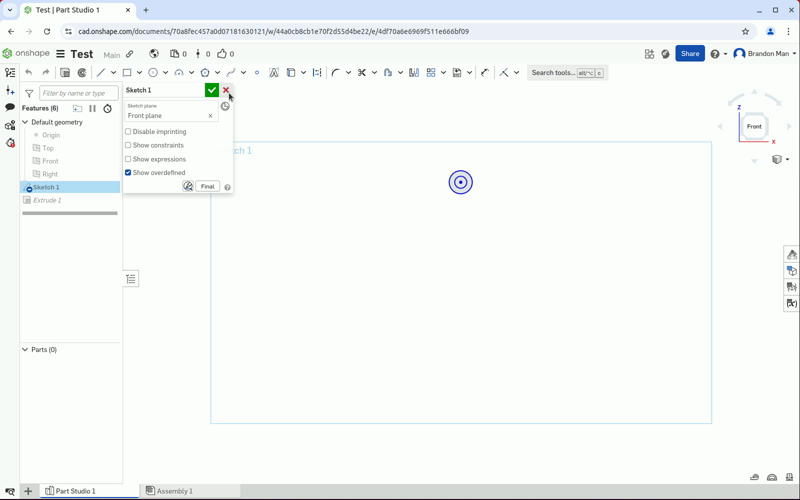
click(229, 92)
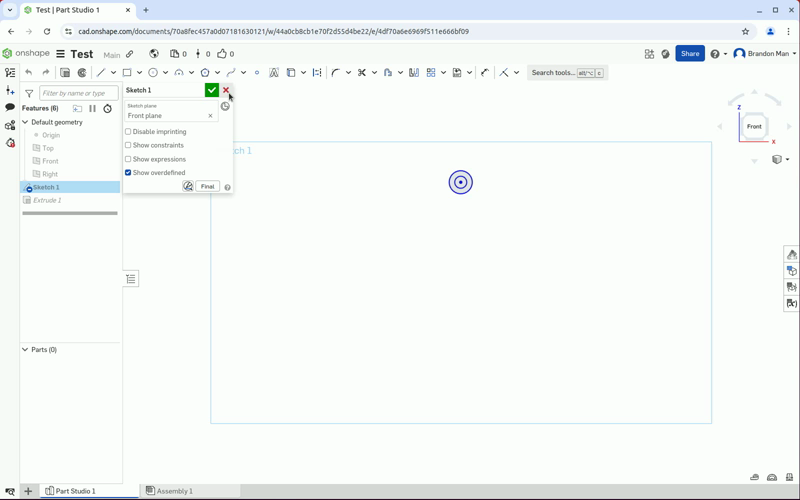
key(shift+s)
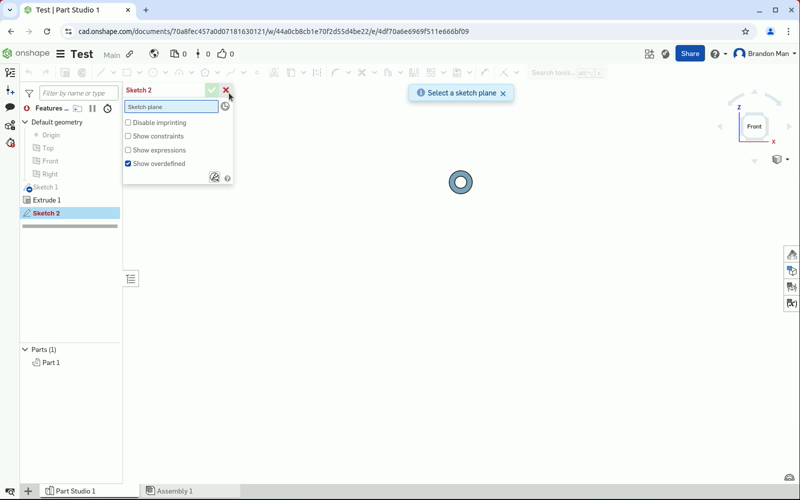
mouse_move(73, 163)
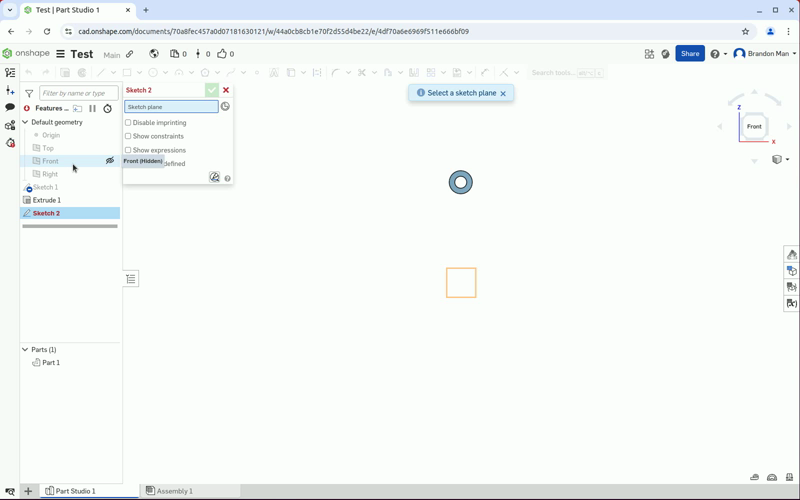
click(73, 163)
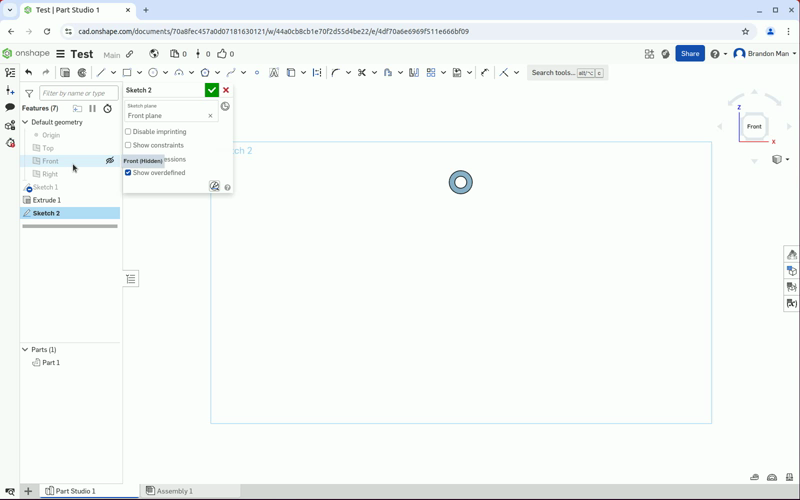
mouse_move(73, 352)
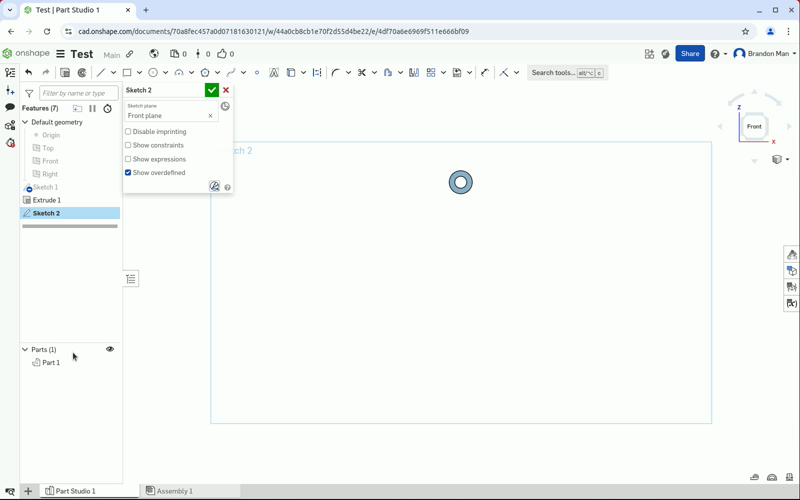
key(y)
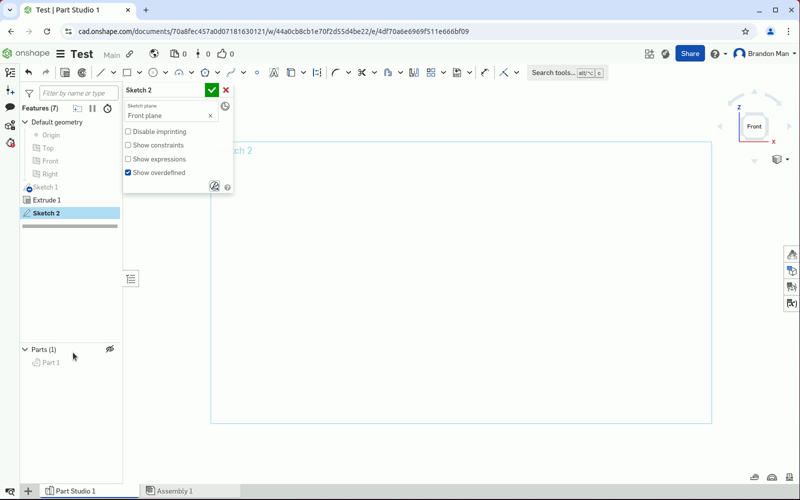
key(a)
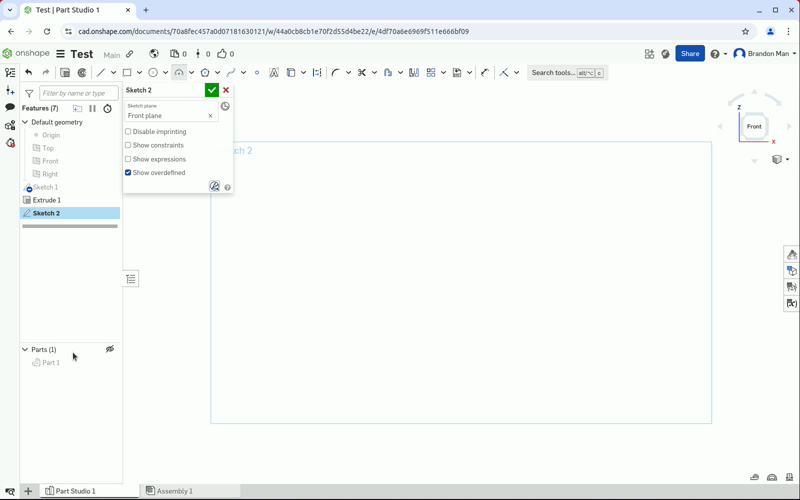
key_down(shift)
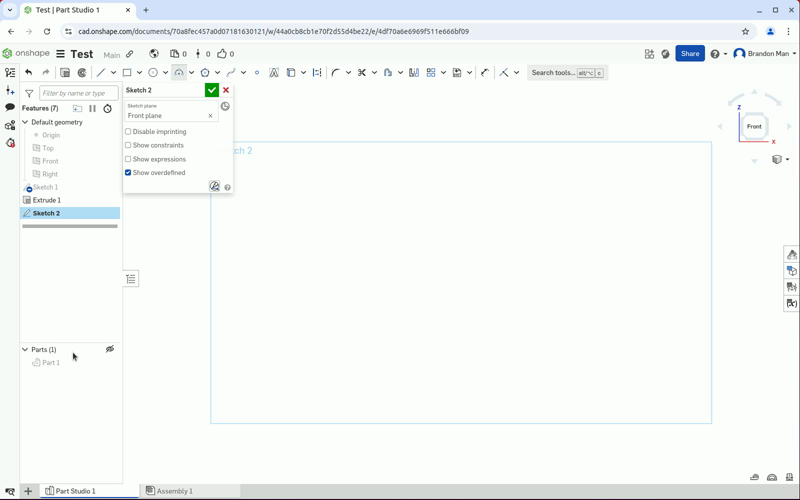
mouse_move(449, 293)
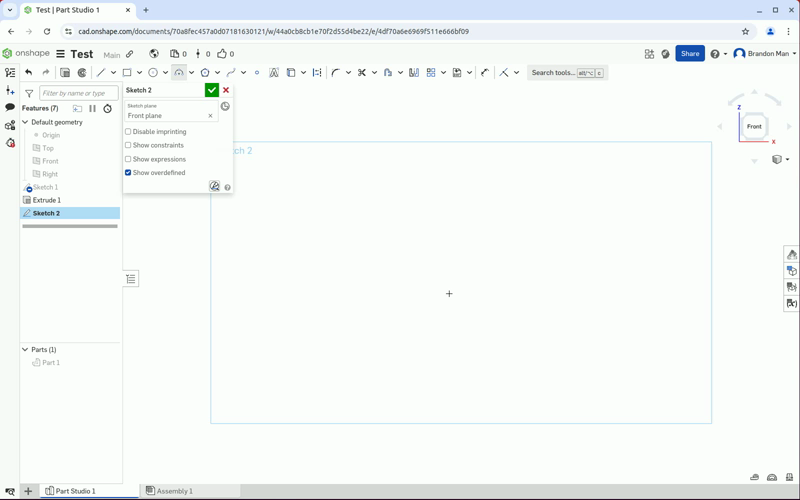
click(449, 293)
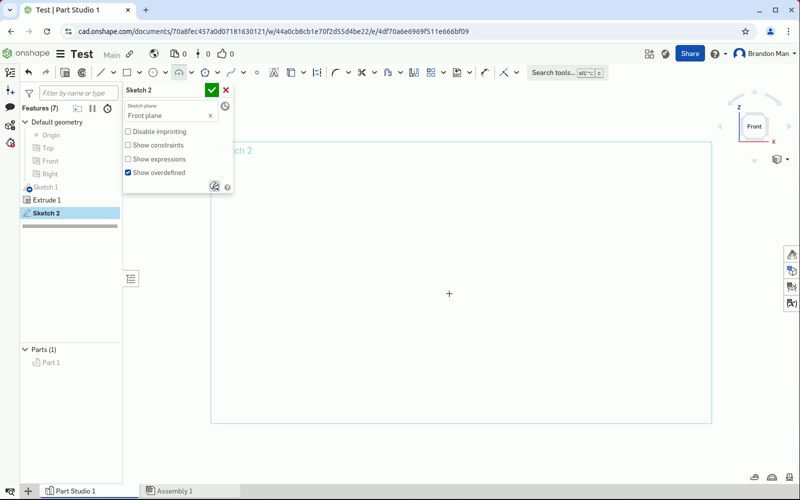
key_up(shift)
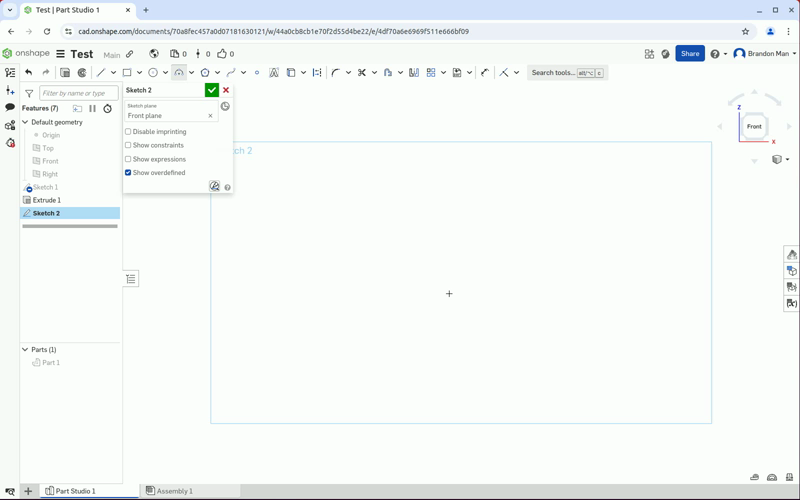
key_down(shift)
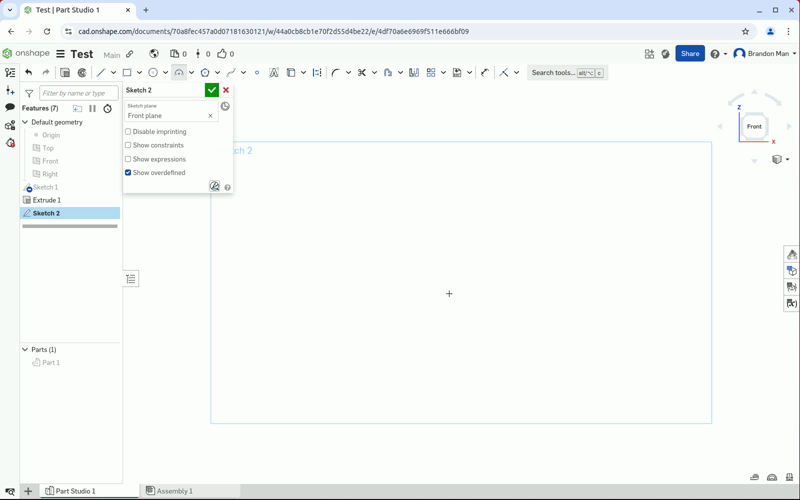
mouse_move(471, 293)
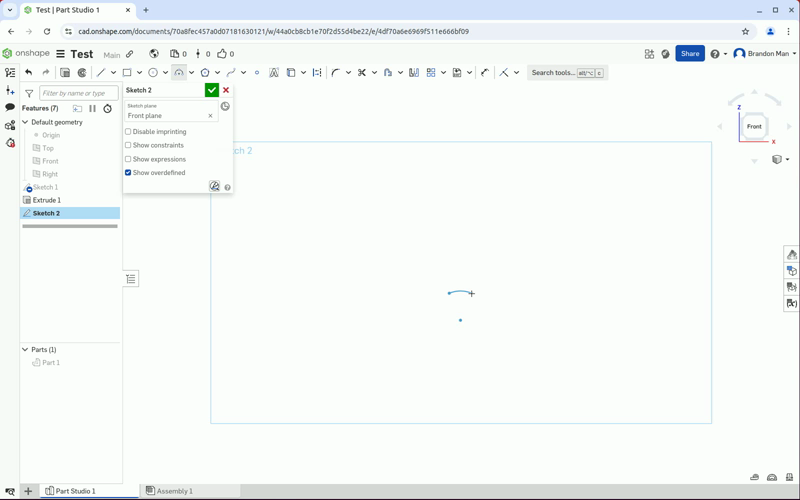
click(471, 293)
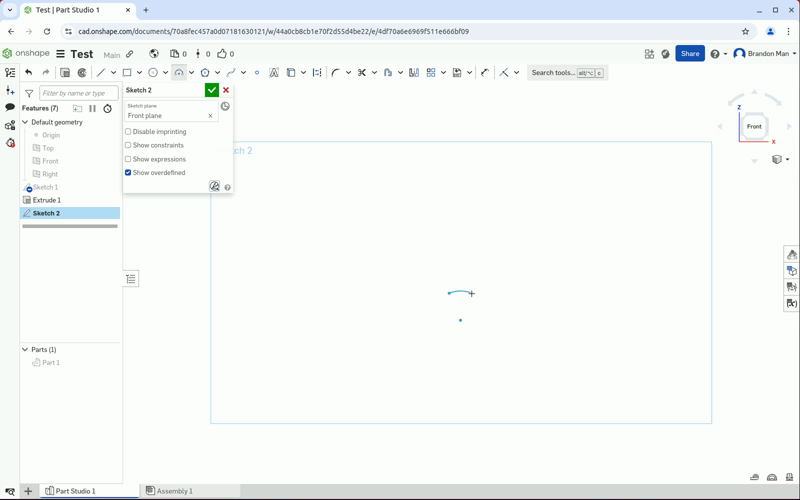
mouse_move(460, 282)
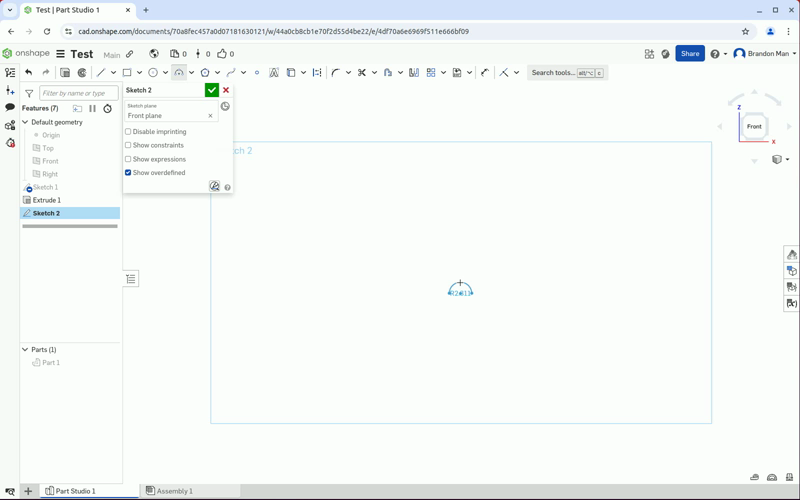
click(460, 282)
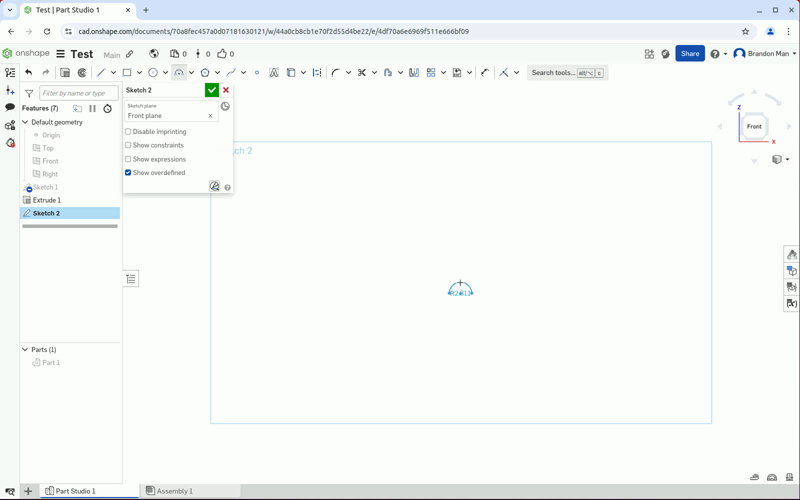
key_up(shift)
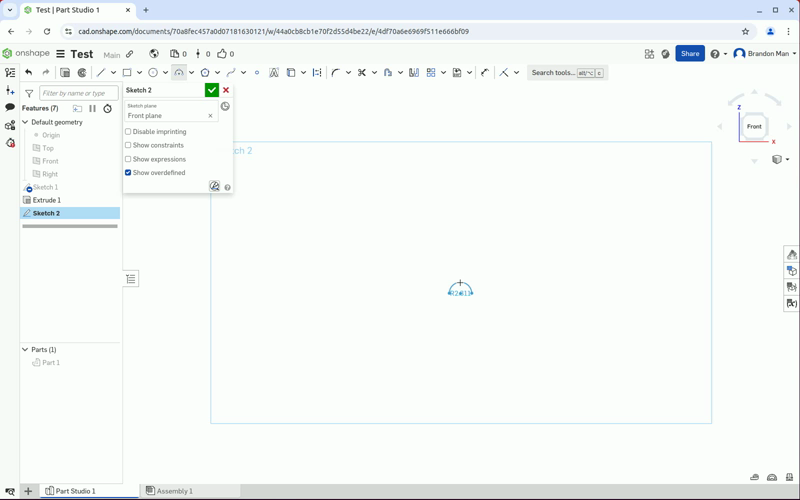
key(esc)
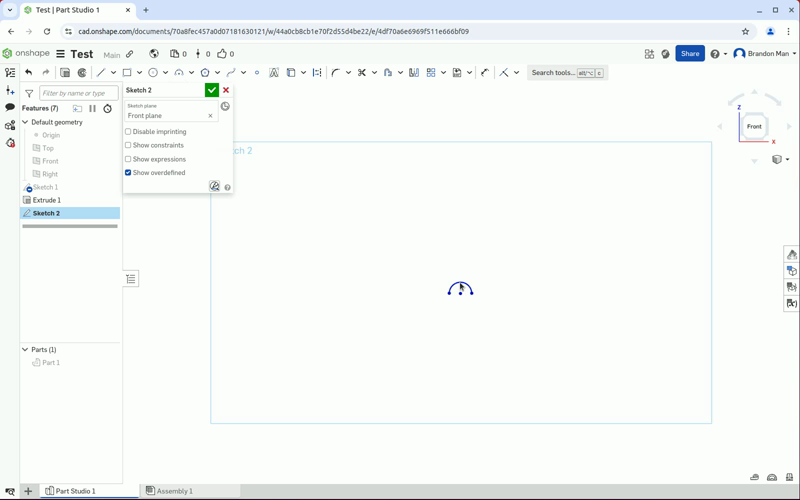
key(l)
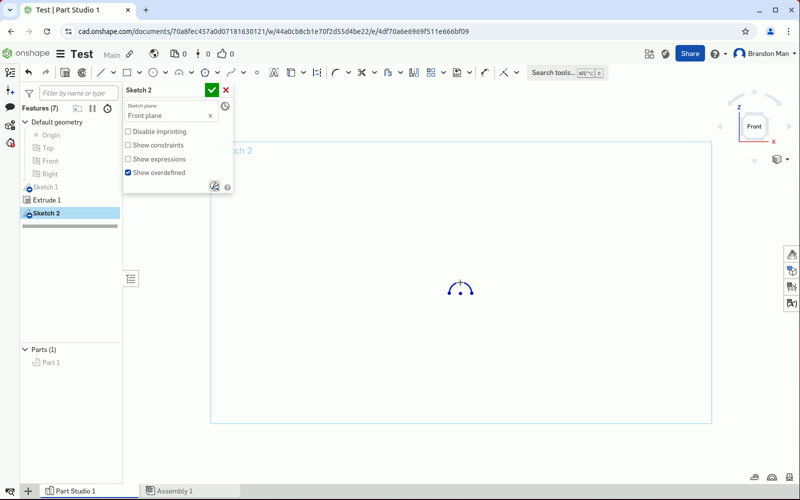
mouse_move(471, 293)
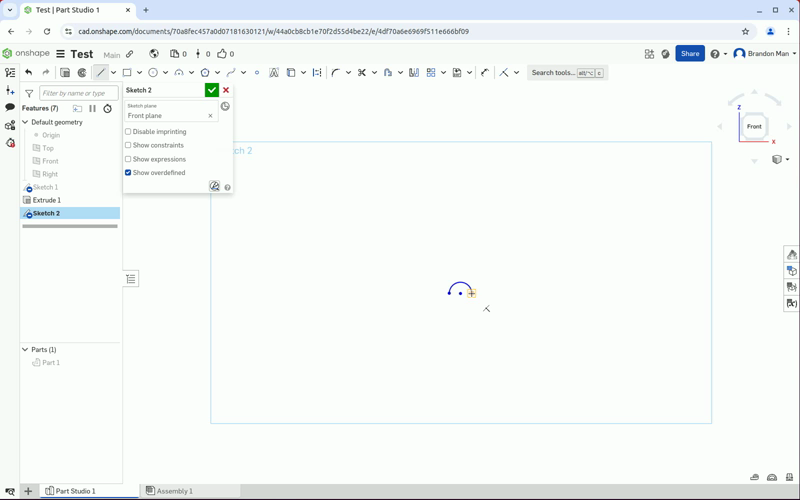
click(471, 293)
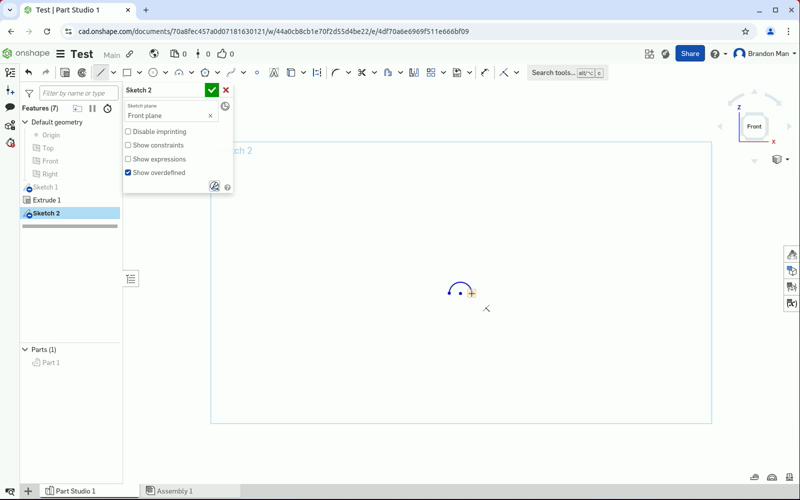
key_down(shift)
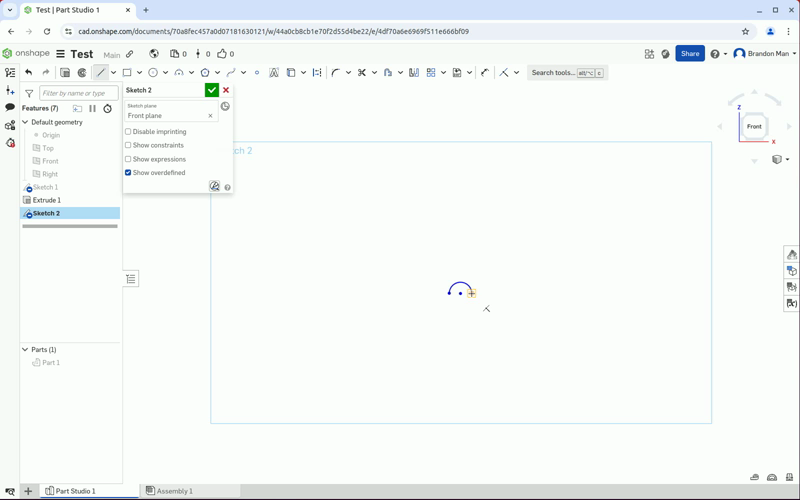
mouse_move(471, 180)
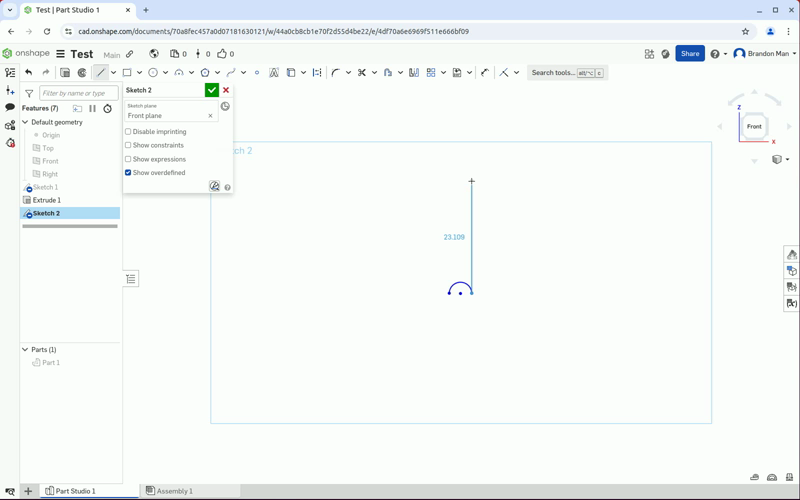
click(471, 180)
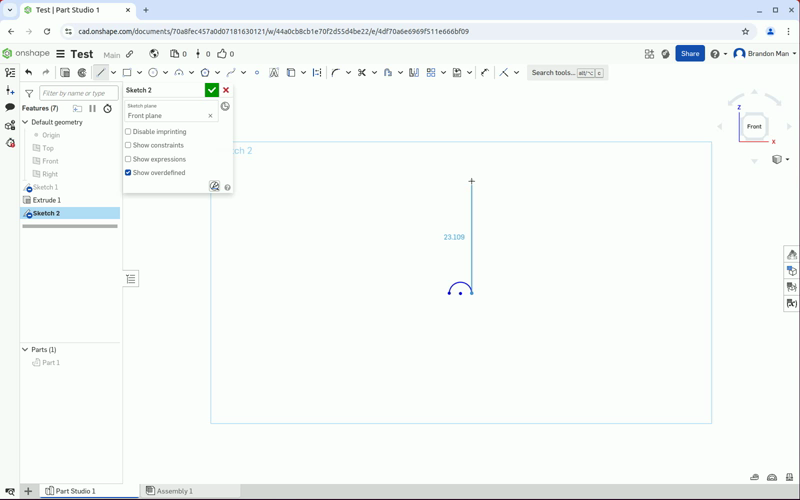
key_up(shift)
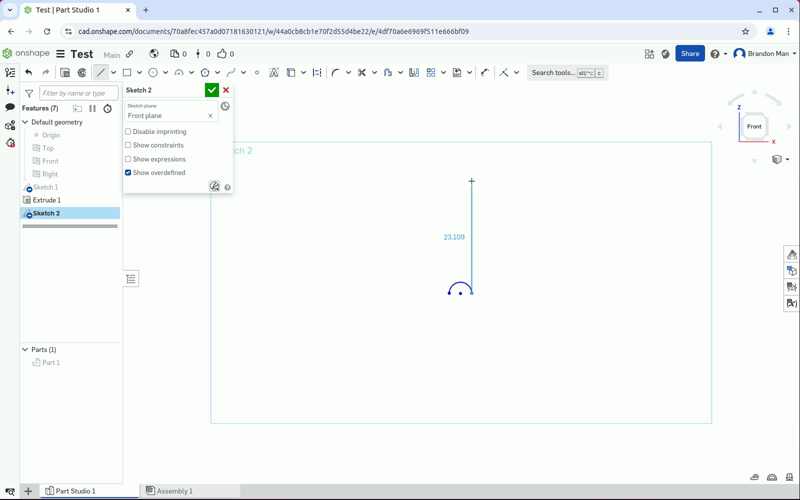
key(esc)
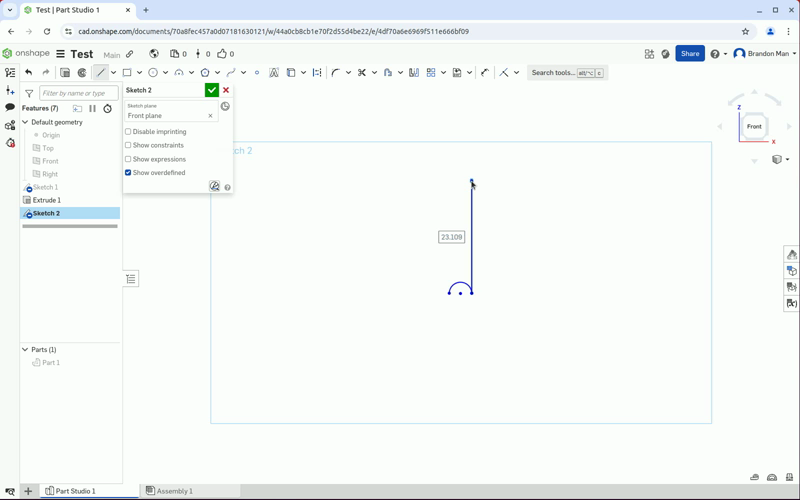
key(a)
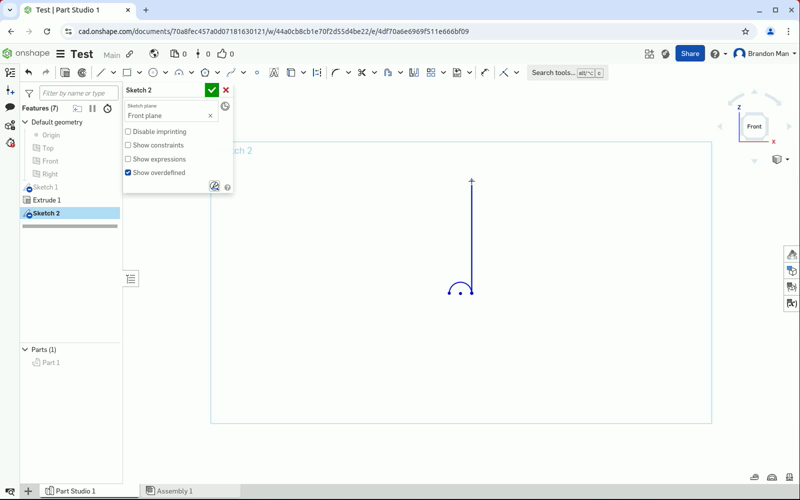
mouse_move(471, 180)
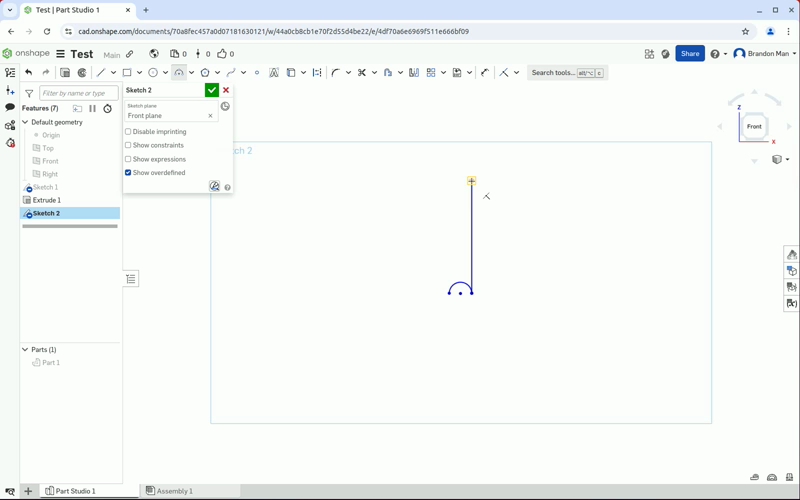
click(471, 180)
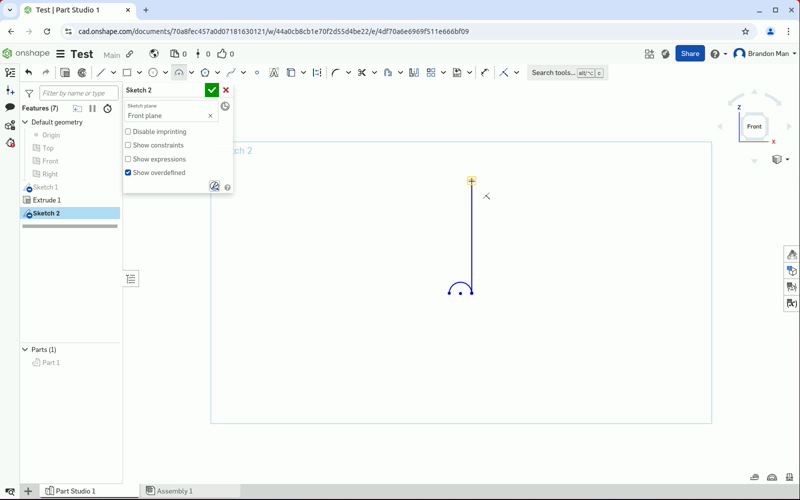
key_down(shift)
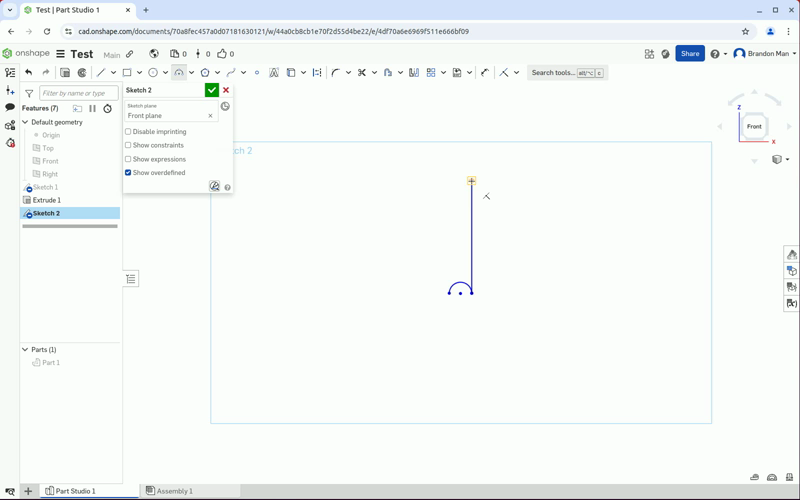
mouse_move(449, 180)
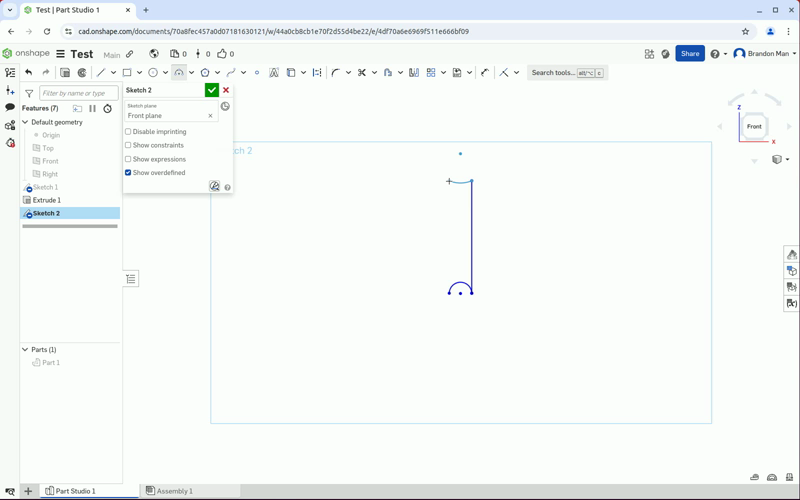
click(449, 180)
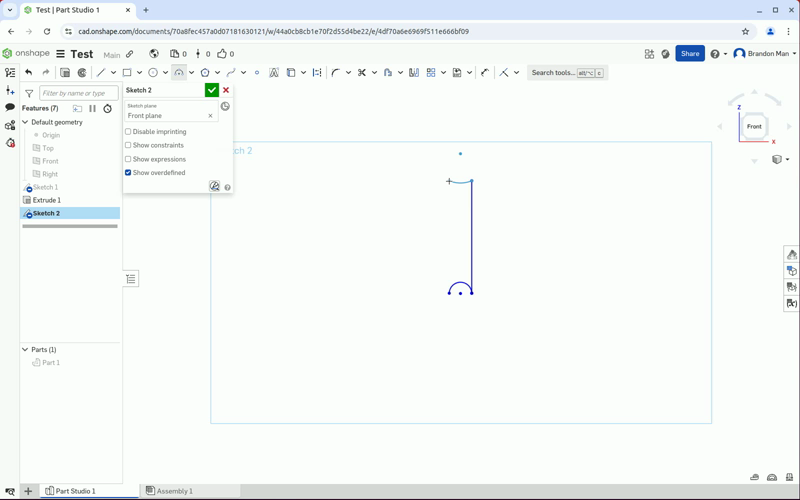
mouse_move(460, 192)
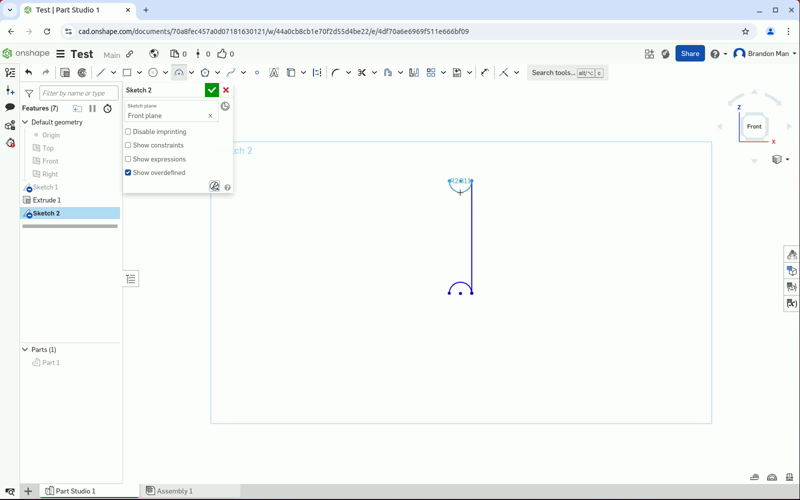
click(460, 192)
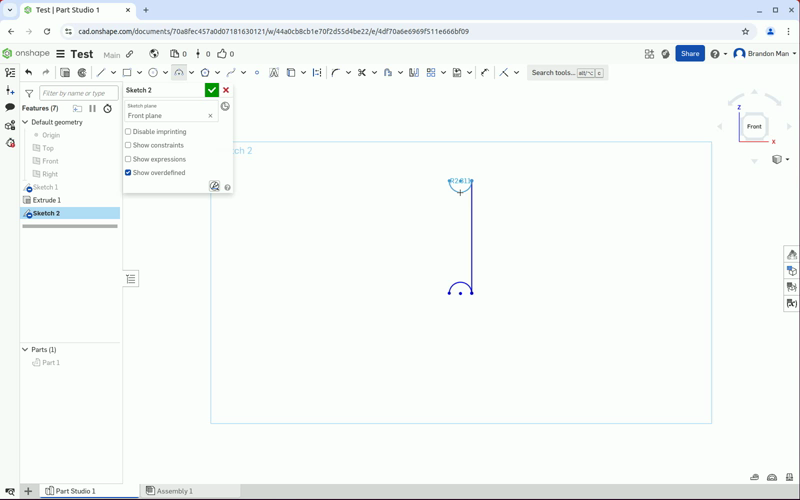
key_up(shift)
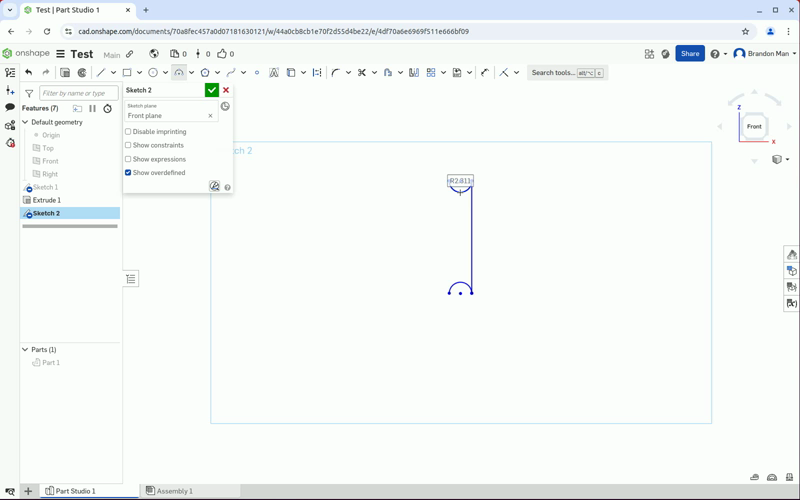
key(esc)
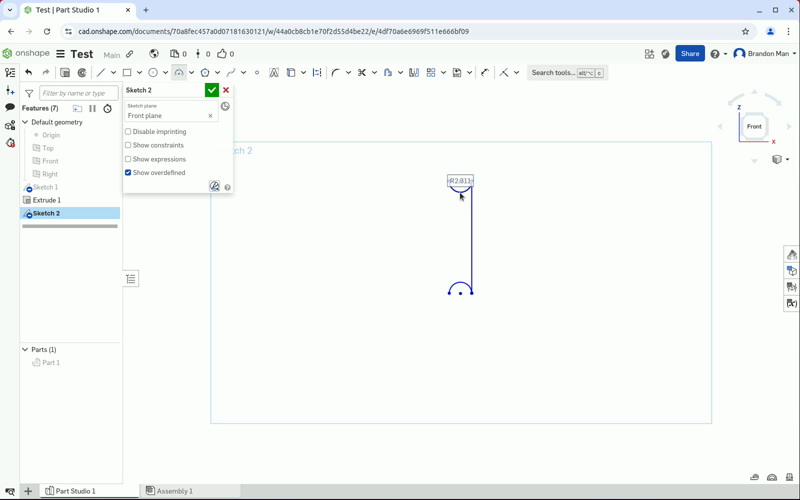
key(l)
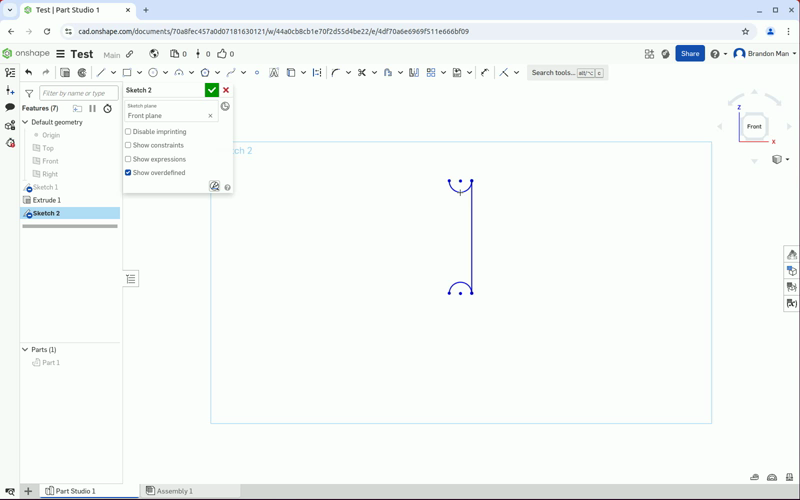
mouse_move(449, 180)
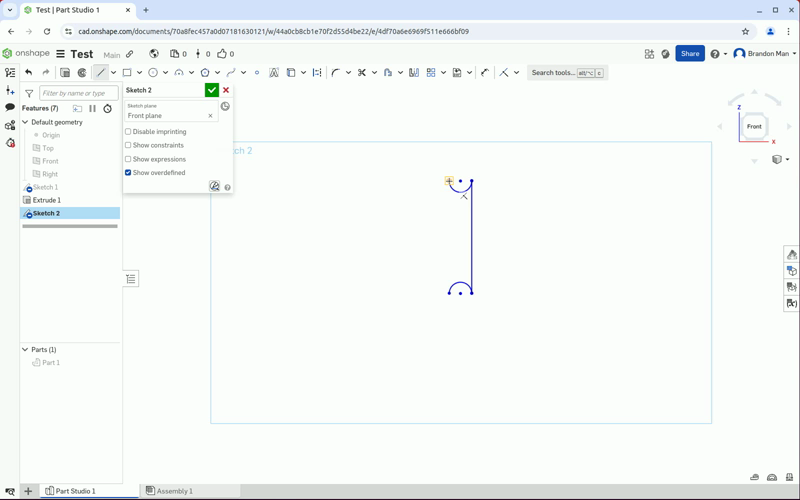
click(449, 180)
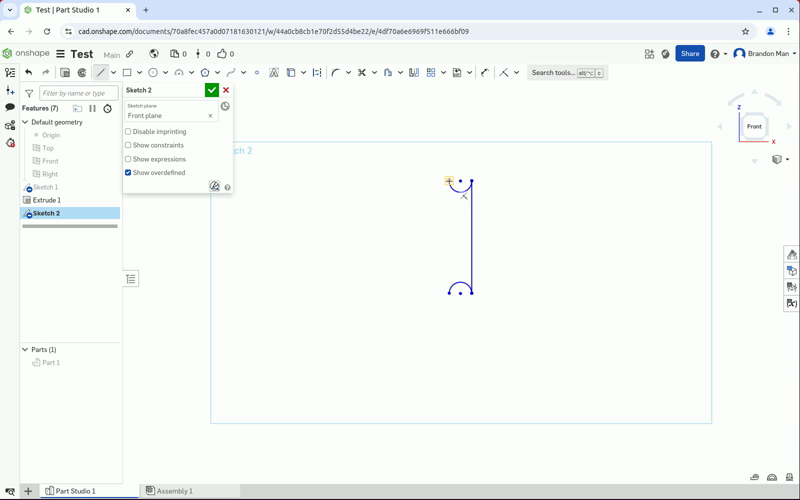
key_down(shift)
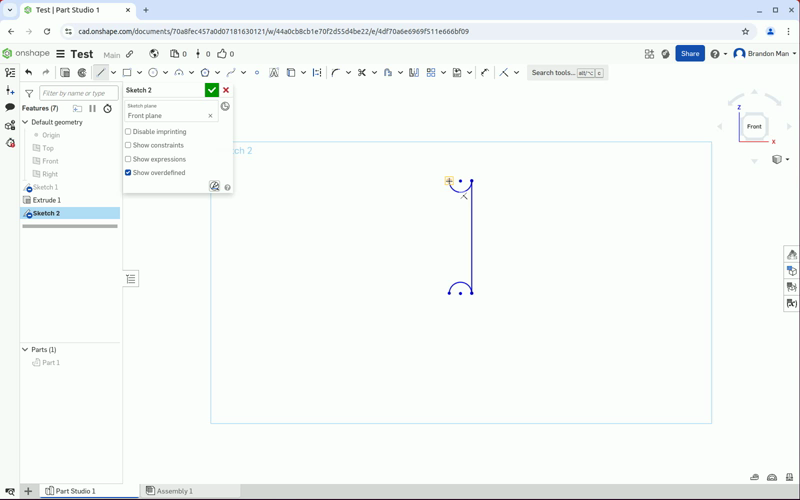
mouse_move(449, 293)
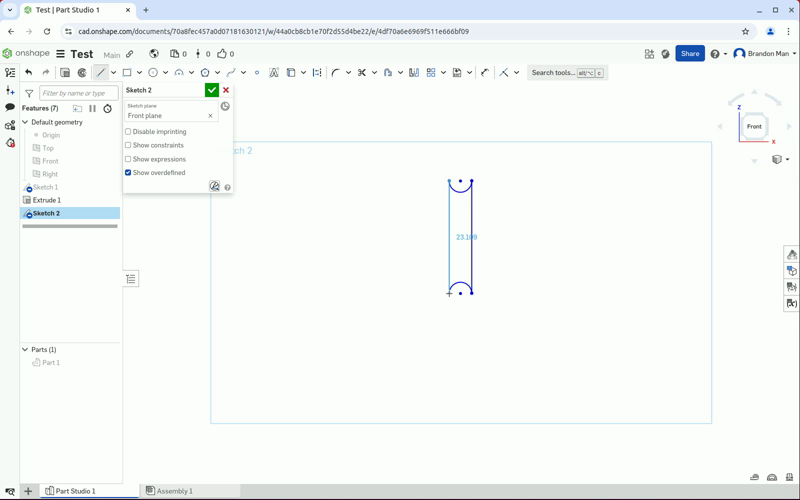
key_up(shift)
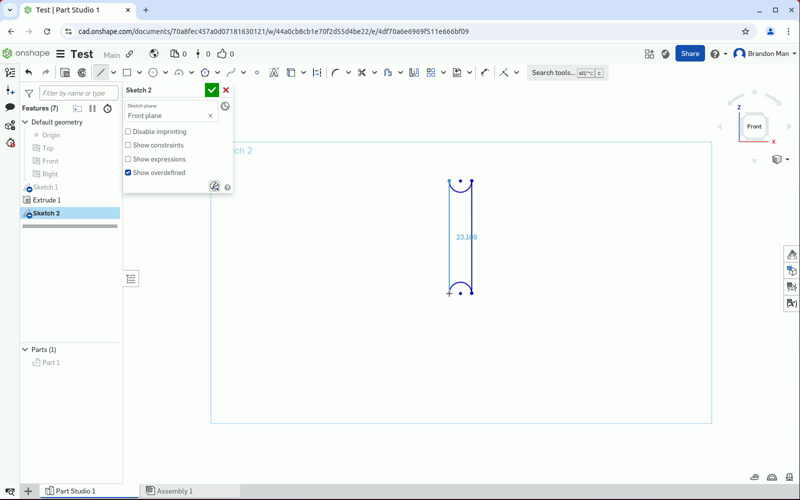
click(449, 293)
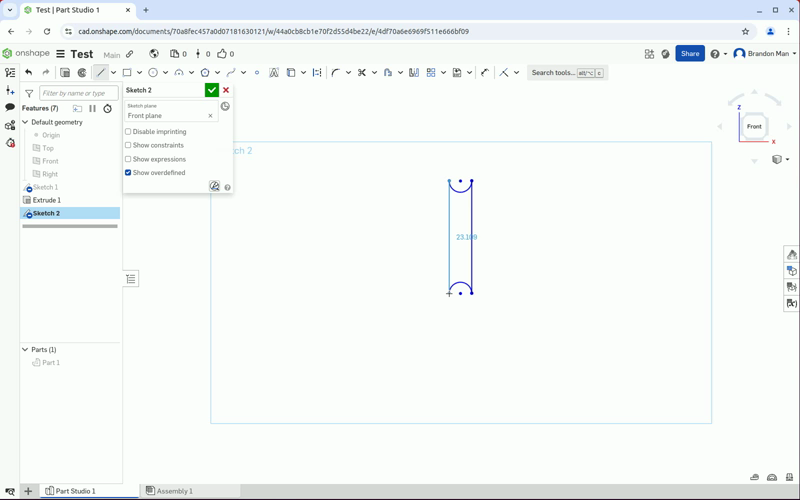
key(esc)
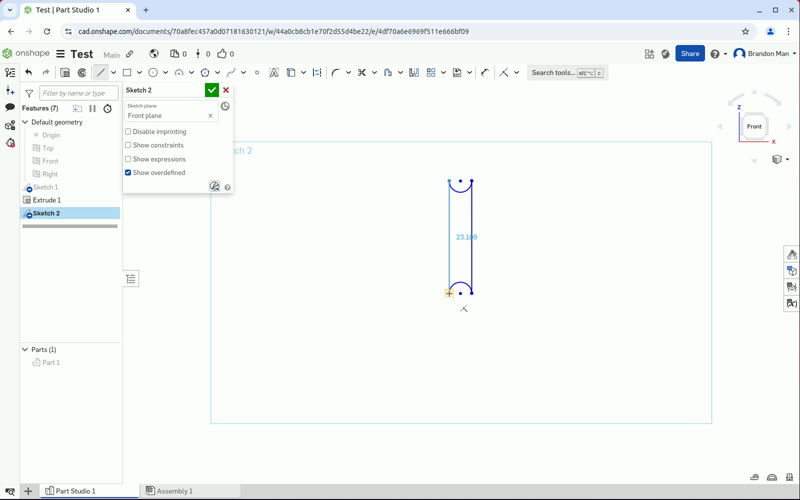
mouse_move(454, 285)
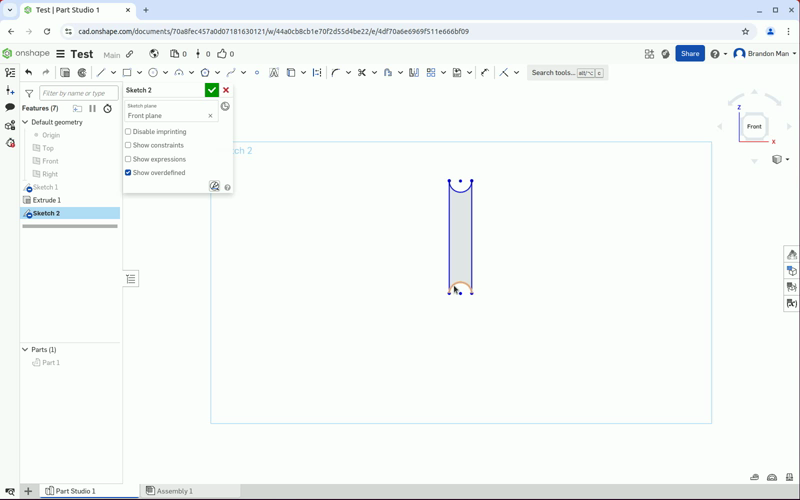
scroll(6)
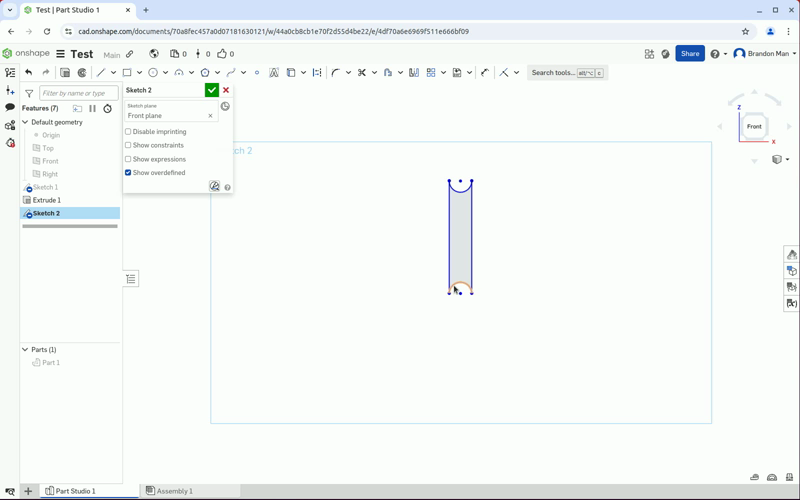
scroll(6)
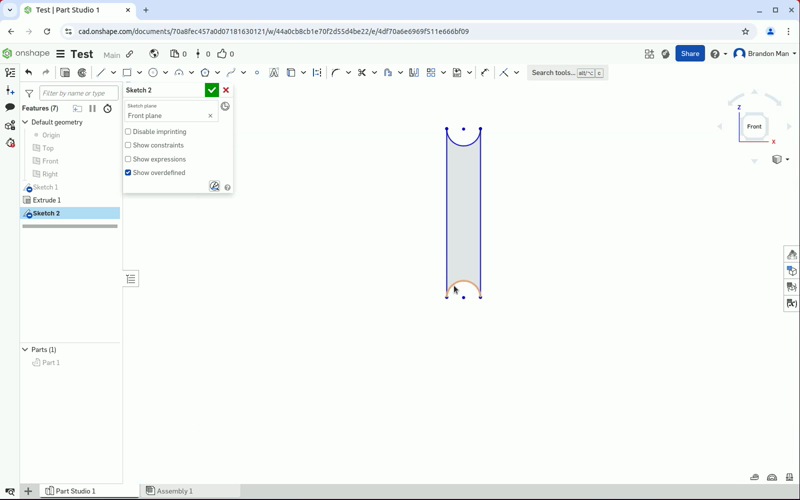
scroll(6)
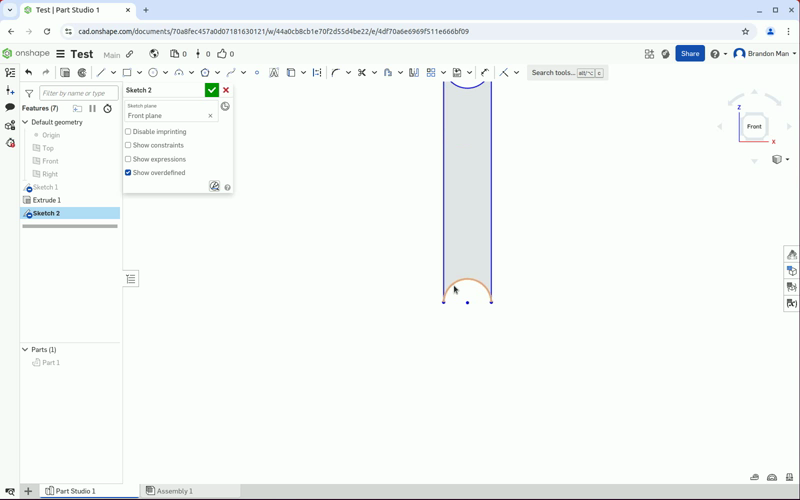
scroll(6)
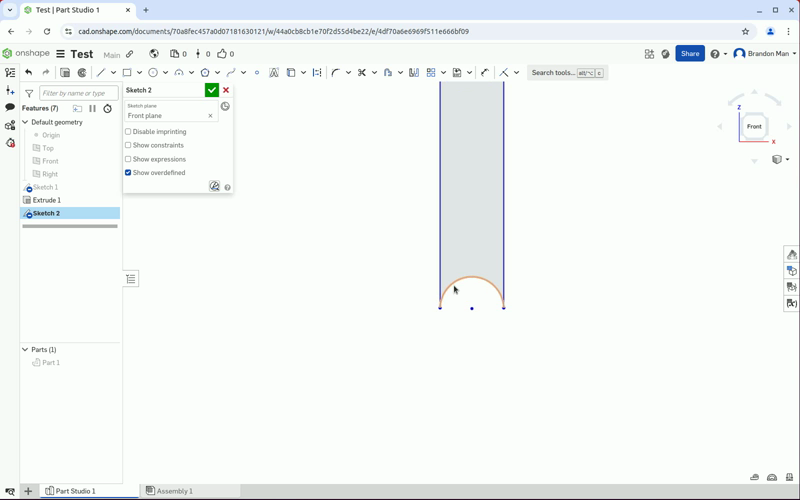
scroll(6)
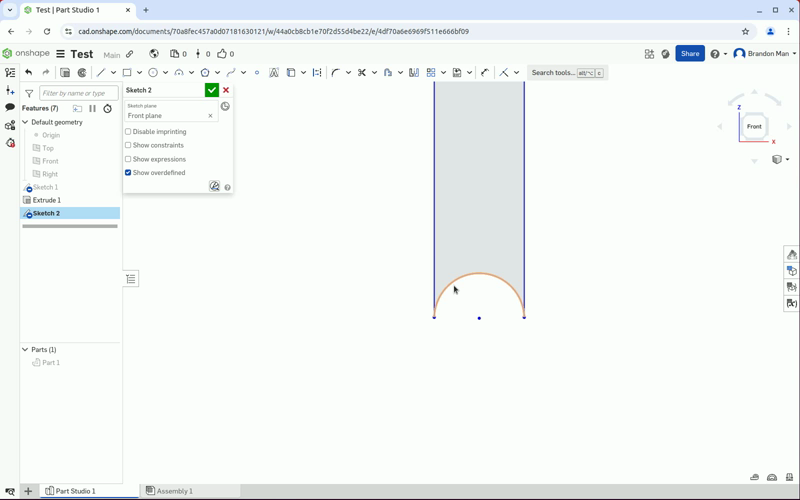
scroll(6)
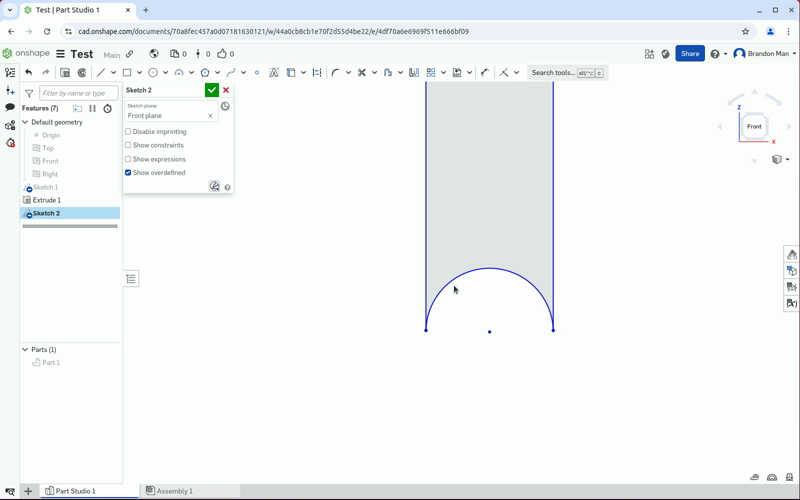
scroll(6)
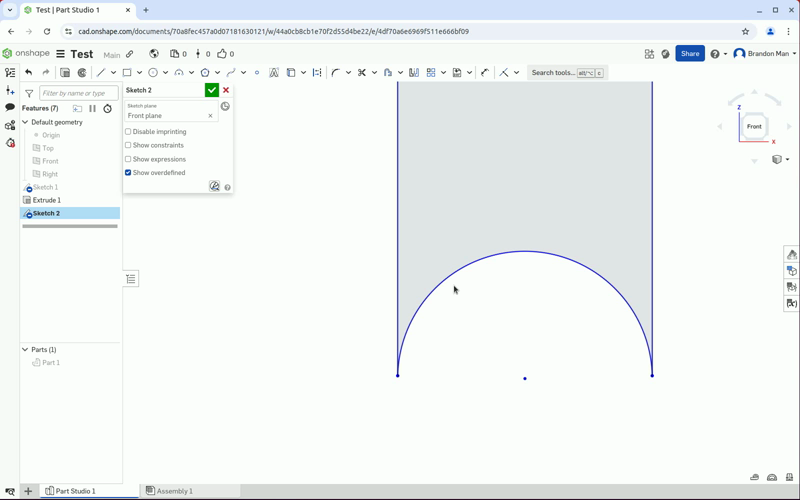
click(454, 285)
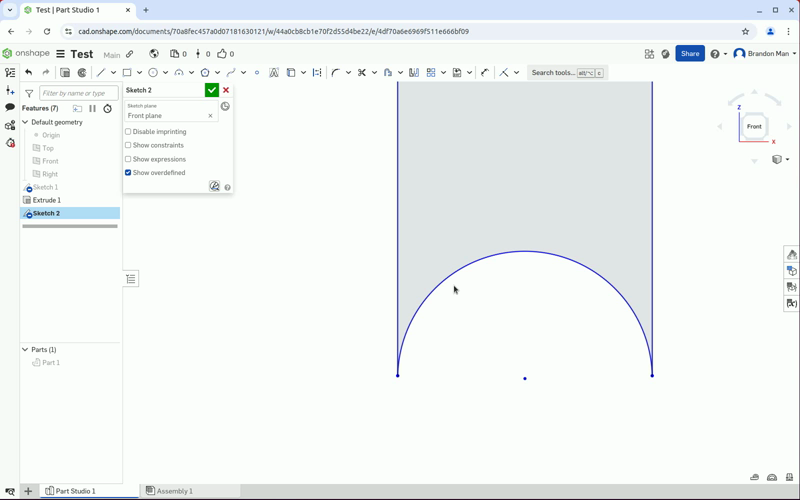
scroll(-6)
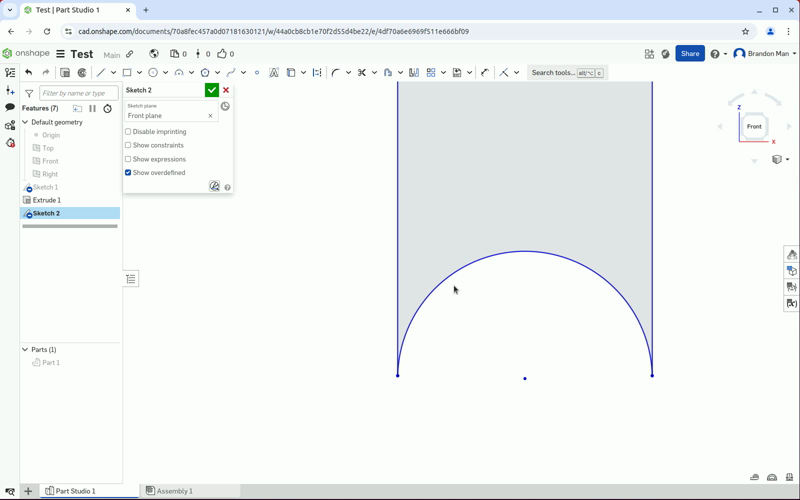
scroll(-6)
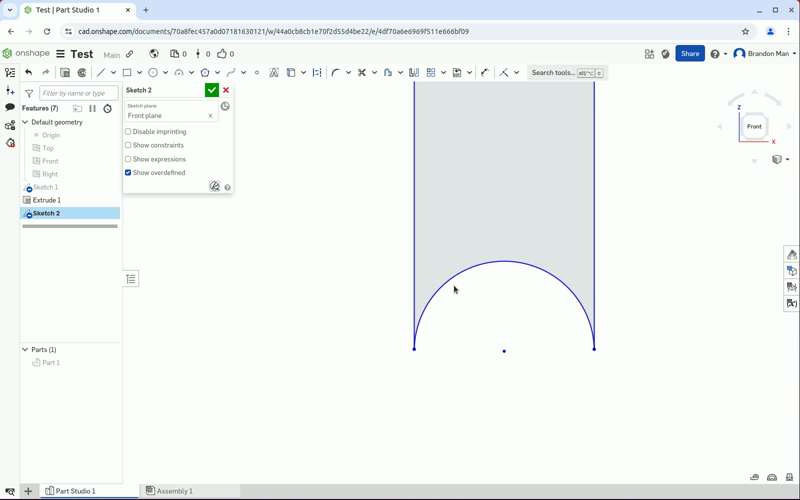
scroll(-6)
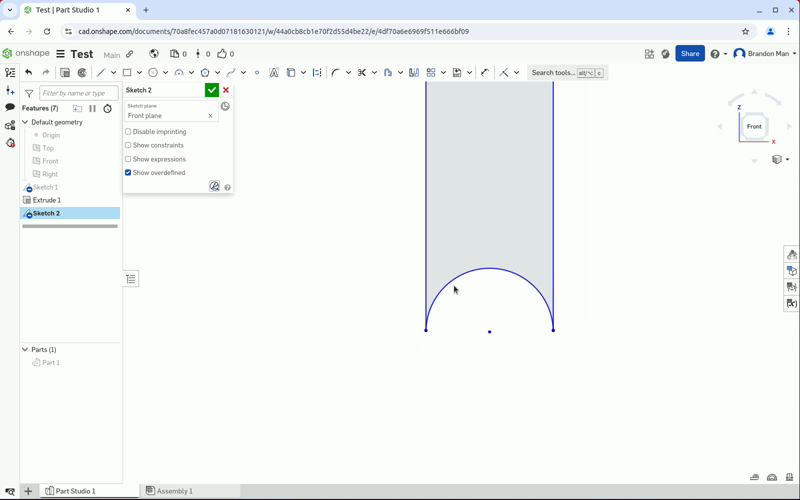
scroll(-6)
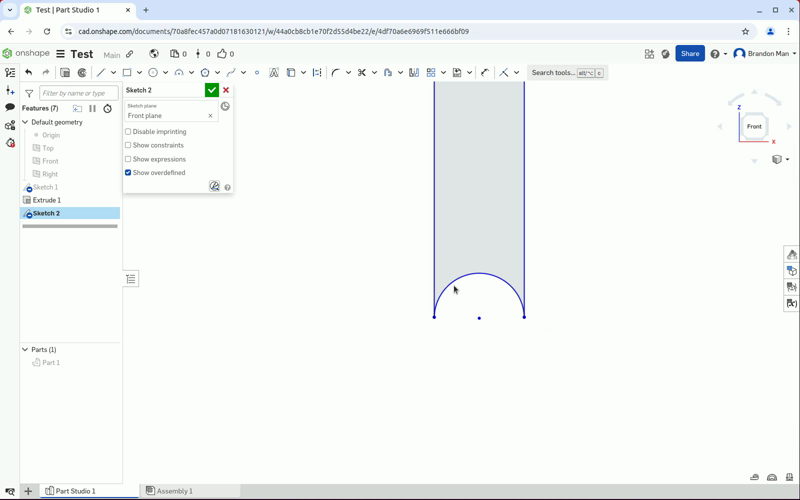
scroll(-6)
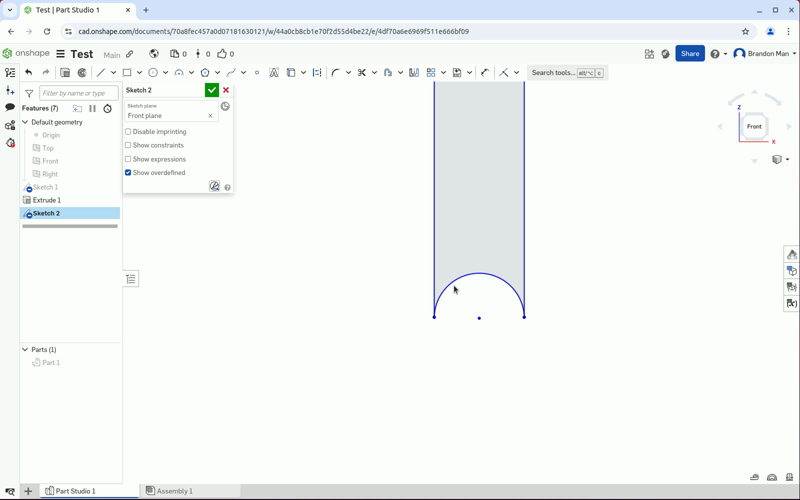
scroll(-6)
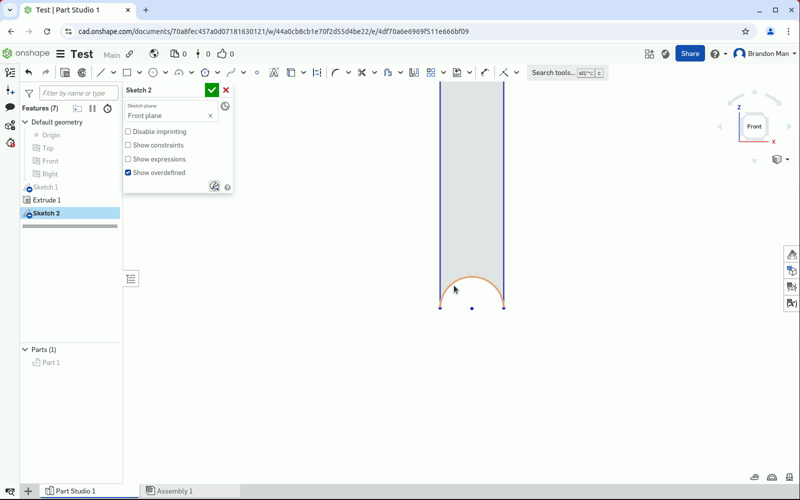
scroll(-6)
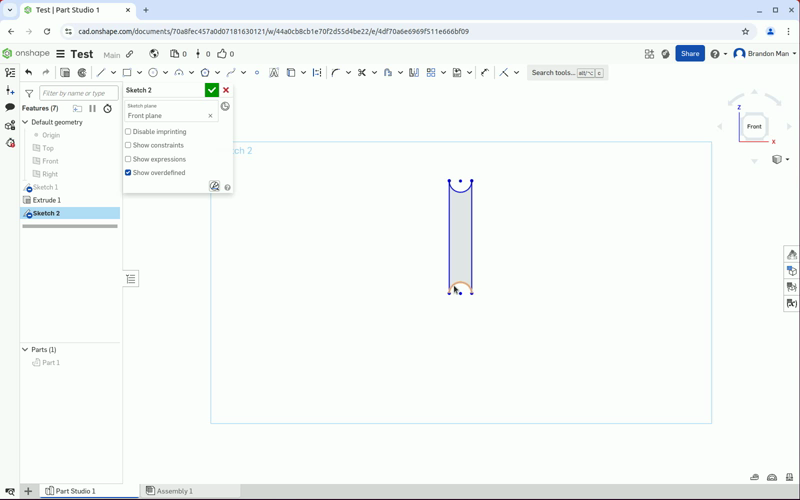
mouse_move(73, 352)
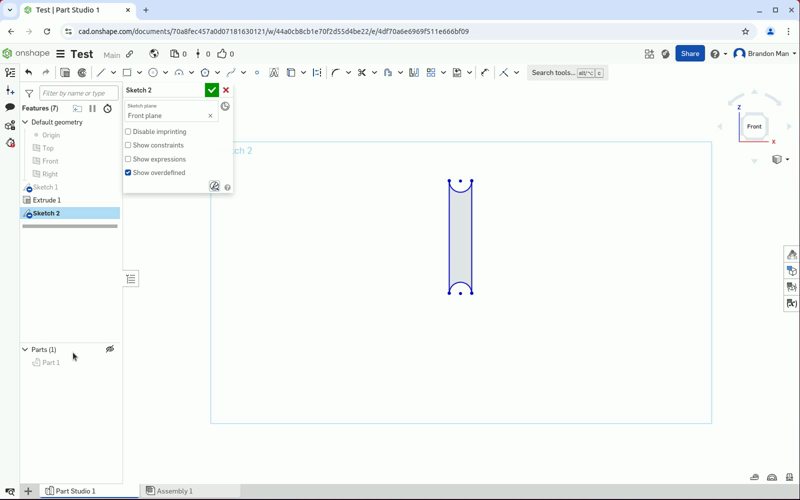
key(shift+y)
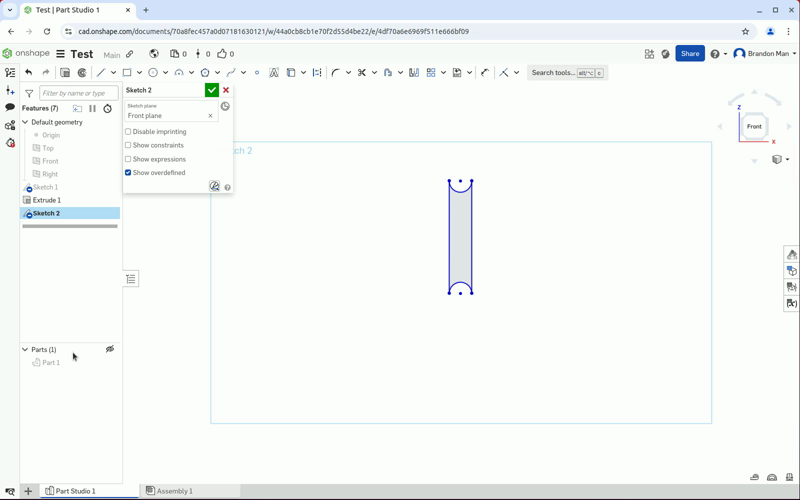
key(shift+e)
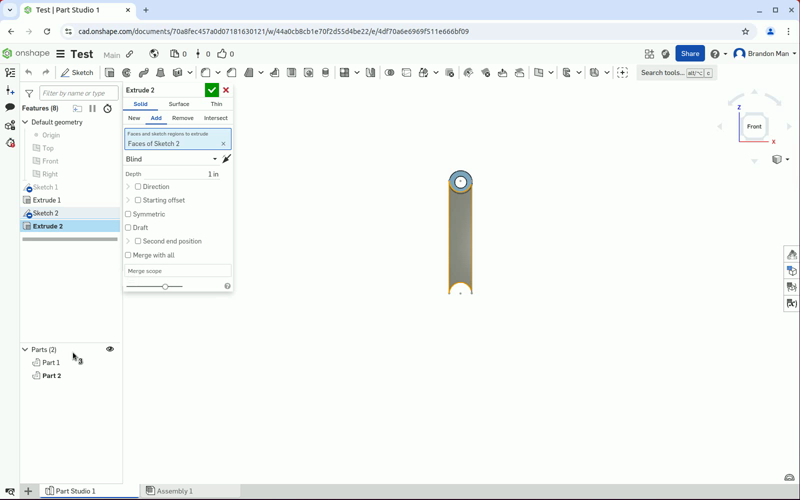
mouse_move(143, 106)
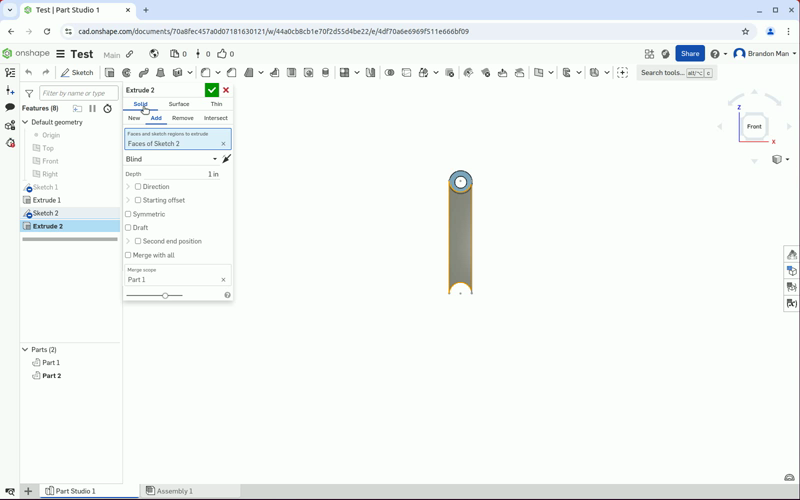
click(143, 106)
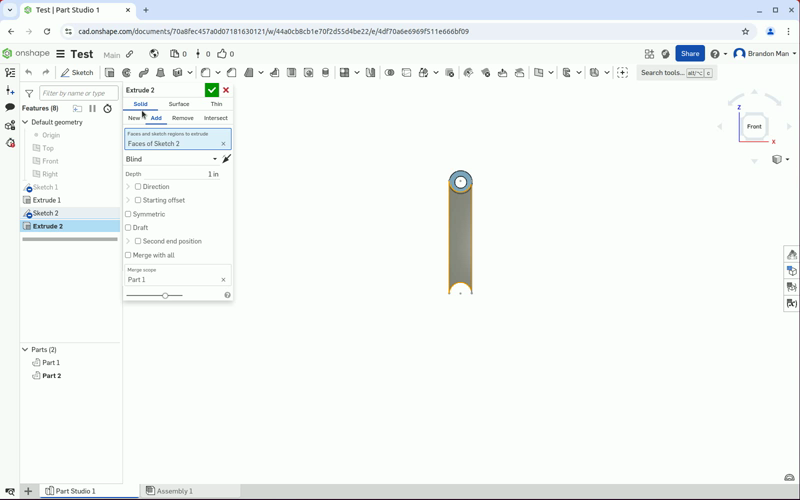
mouse_move(137, 120)
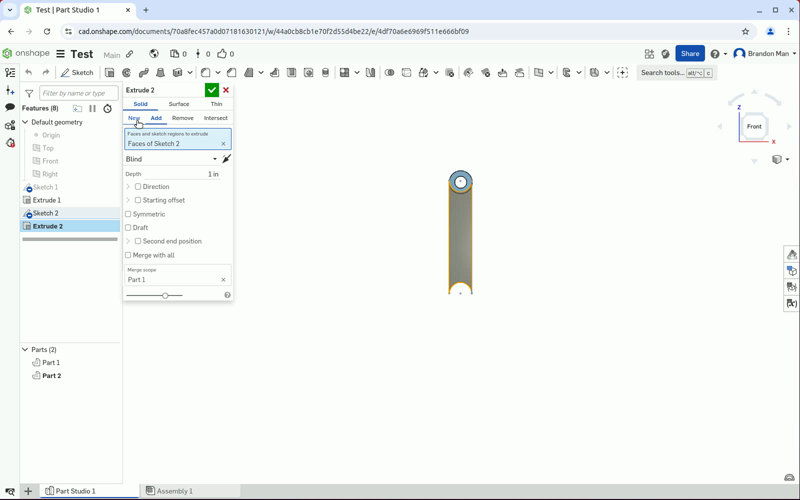
click(137, 120)
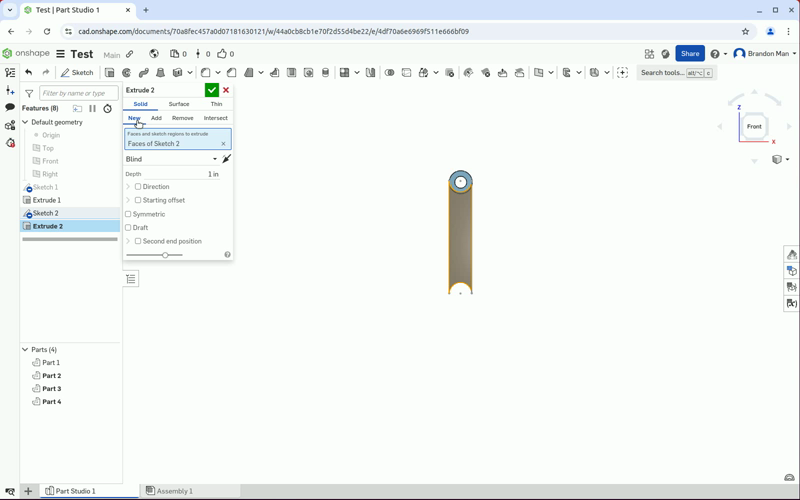
key(tab, 4)
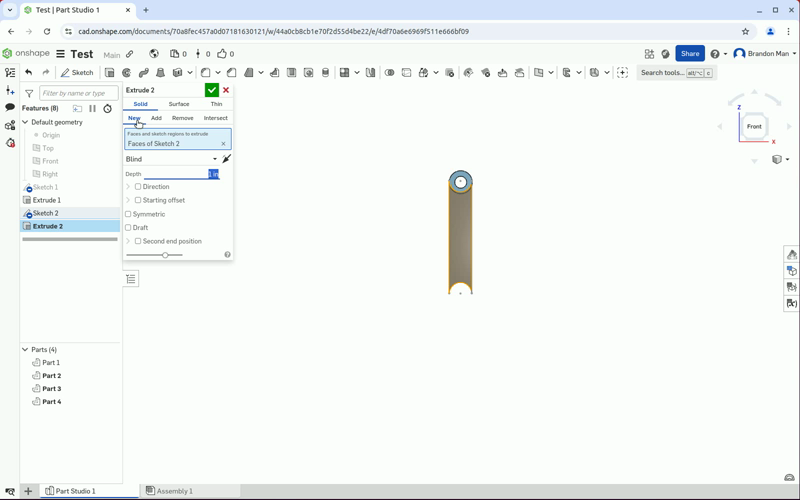
text(2.408)
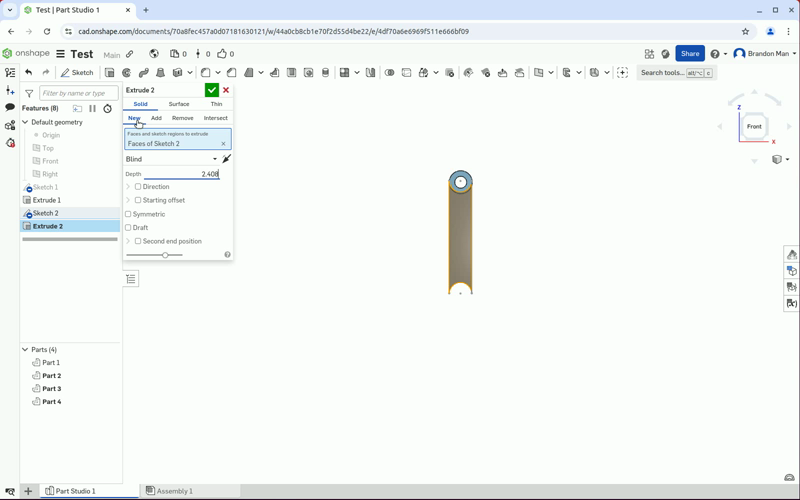
key(tab, 3)
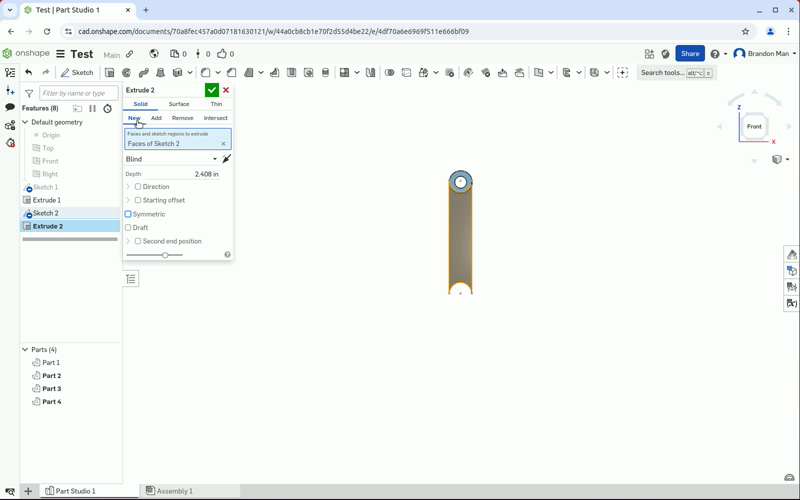
key(space)
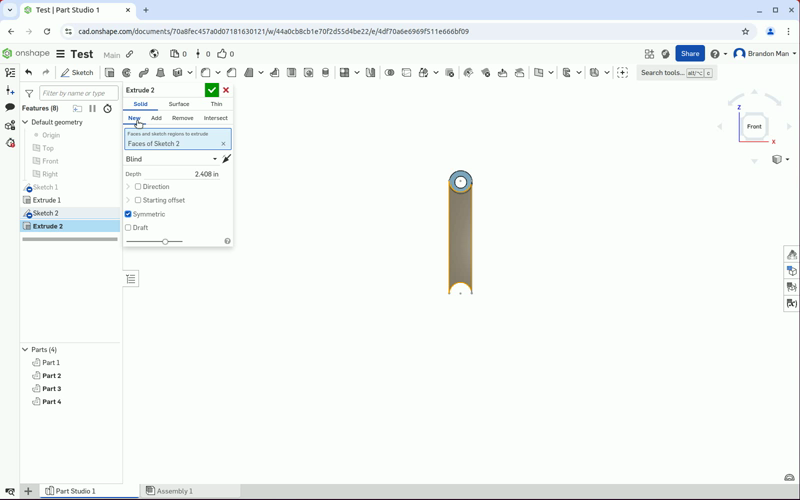
key(enter)
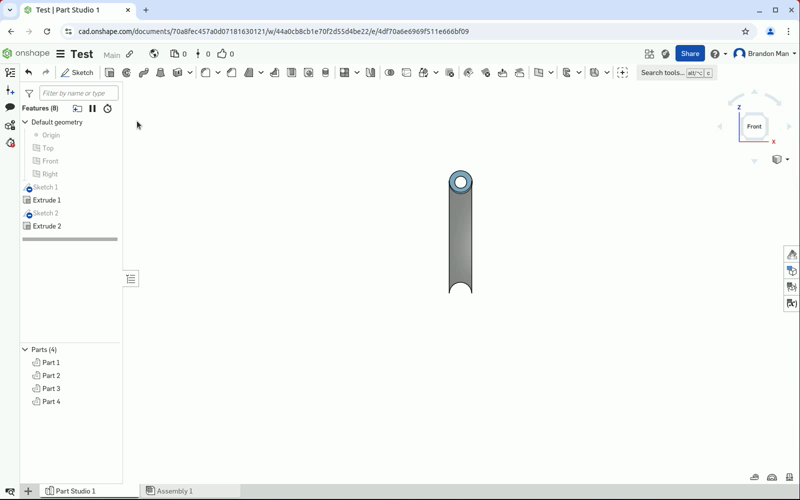
key(shift+h)
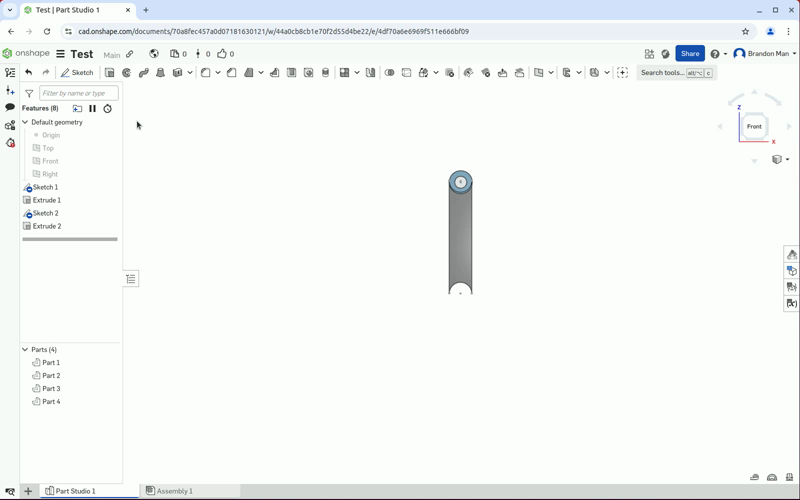
key(shift+h)
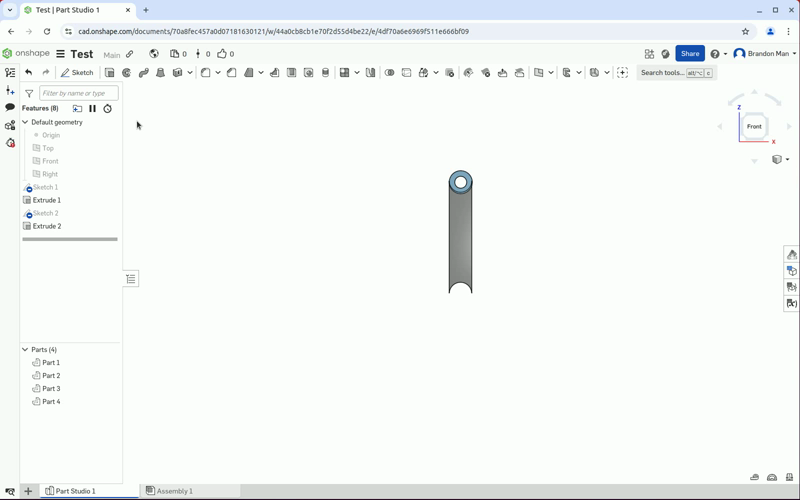
mouse_move(73, 189)
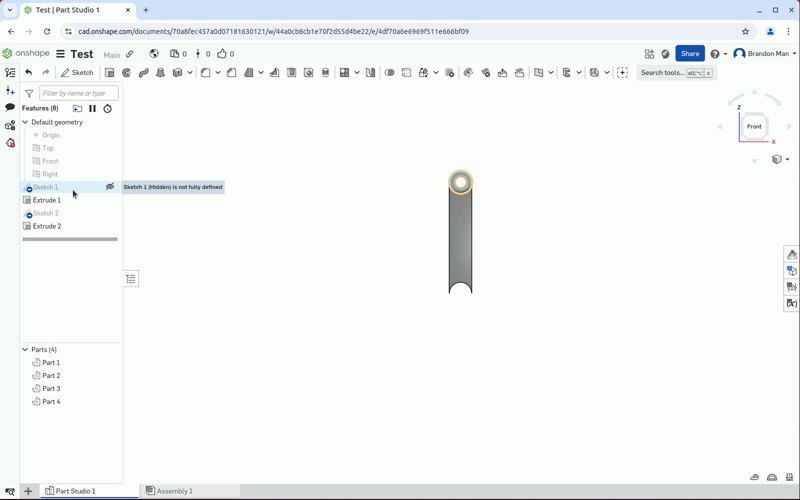
click(73, 189)
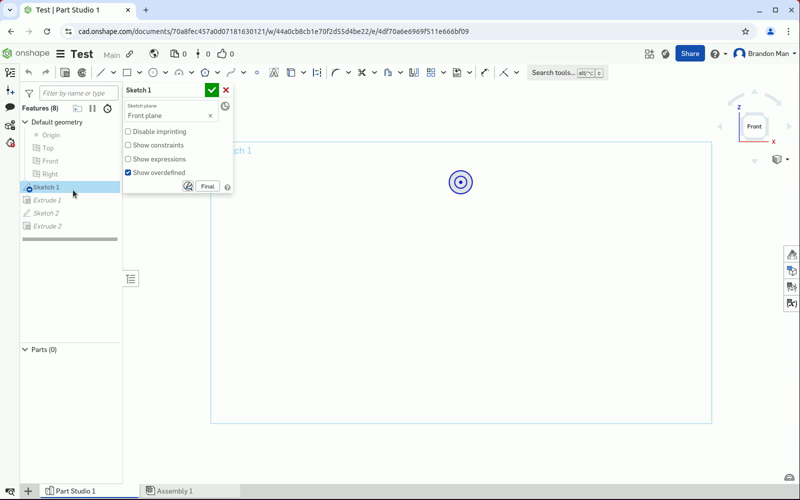
mouse_move(229, 92)
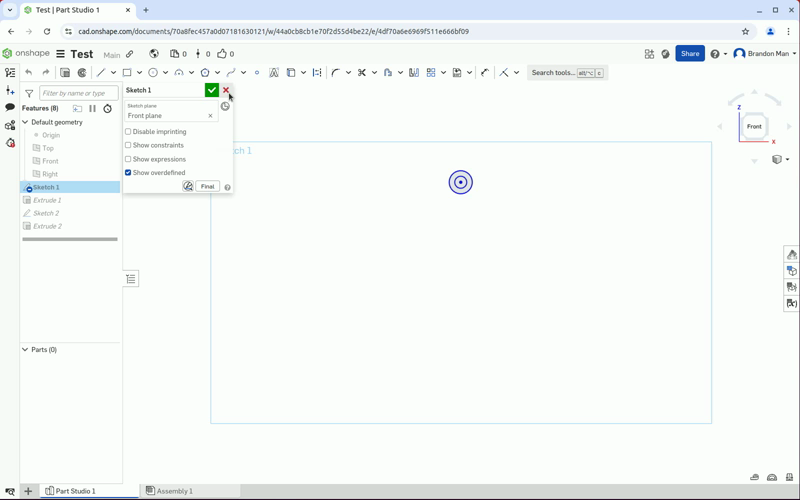
click(229, 92)
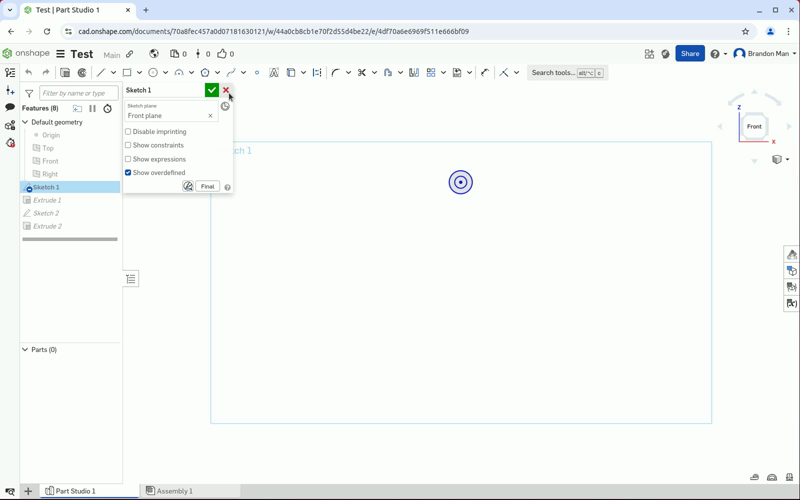
key(shift+s)
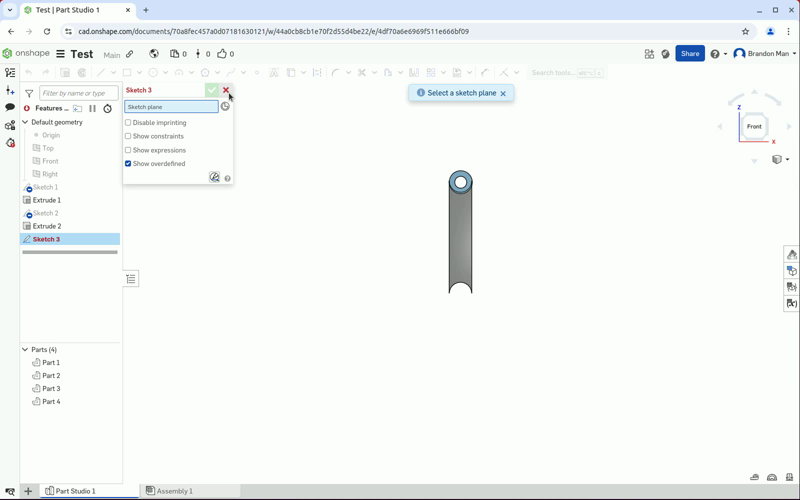
mouse_move(73, 163)
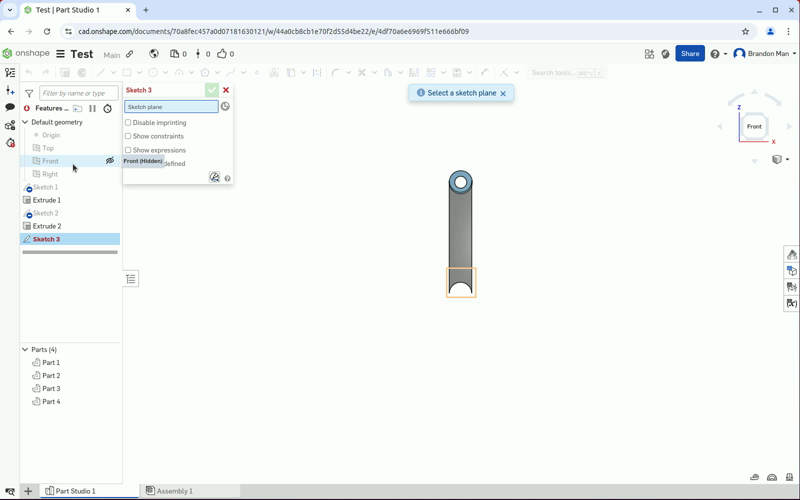
click(73, 163)
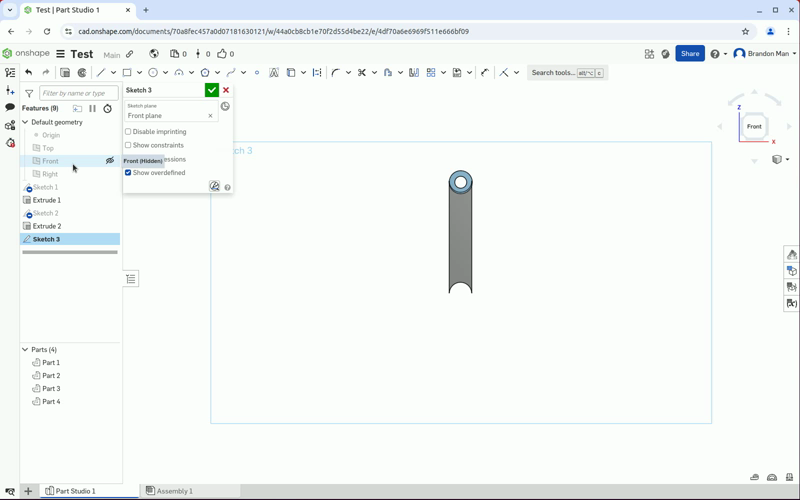
mouse_move(73, 352)
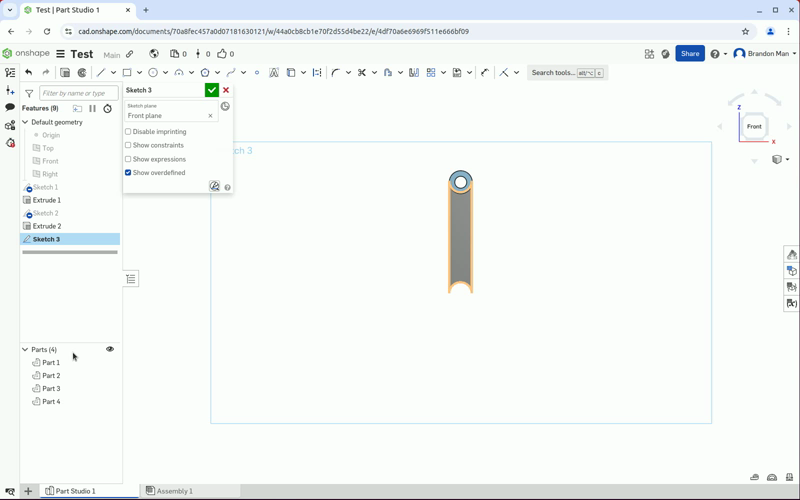
key(y)
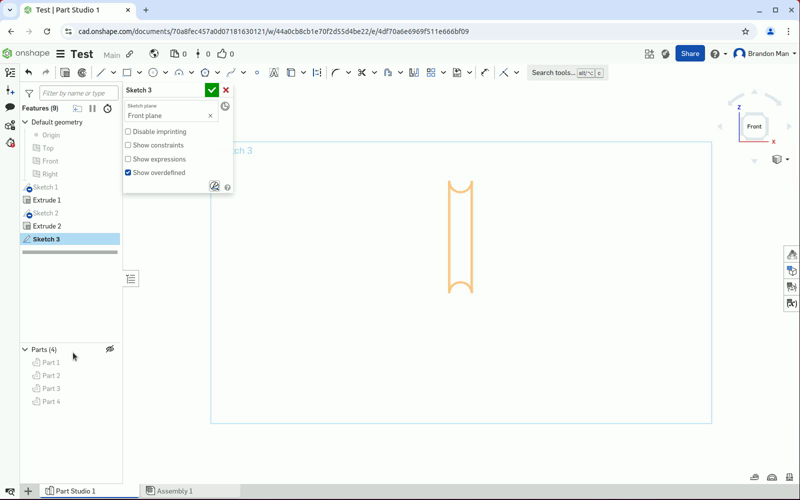
key(c)
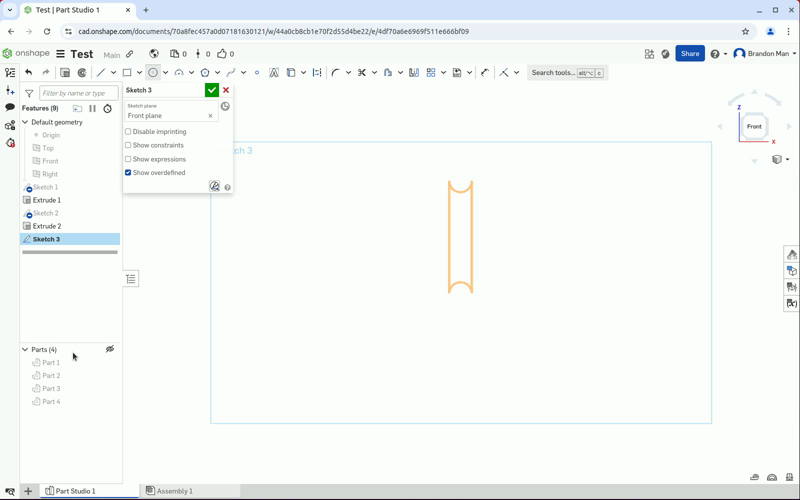
key_down(shift)
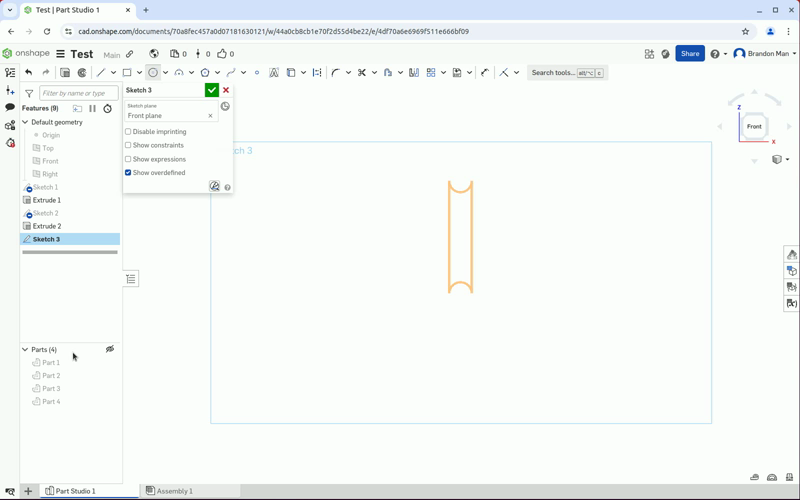
mouse_move(460, 293)
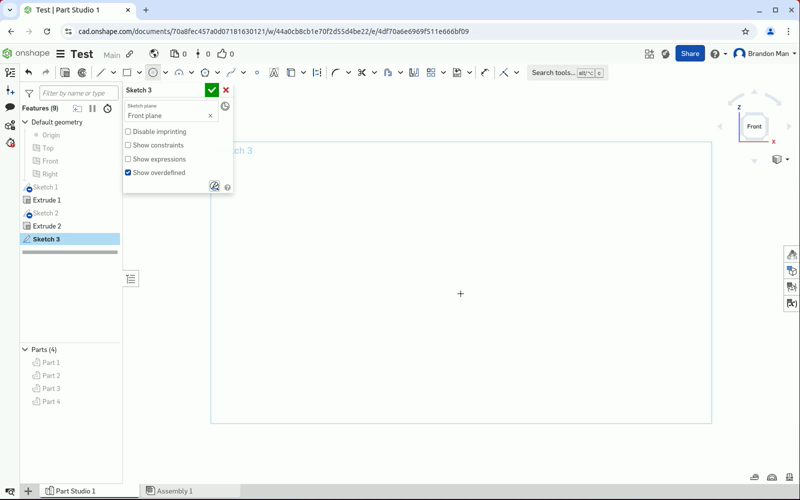
click(460, 293)
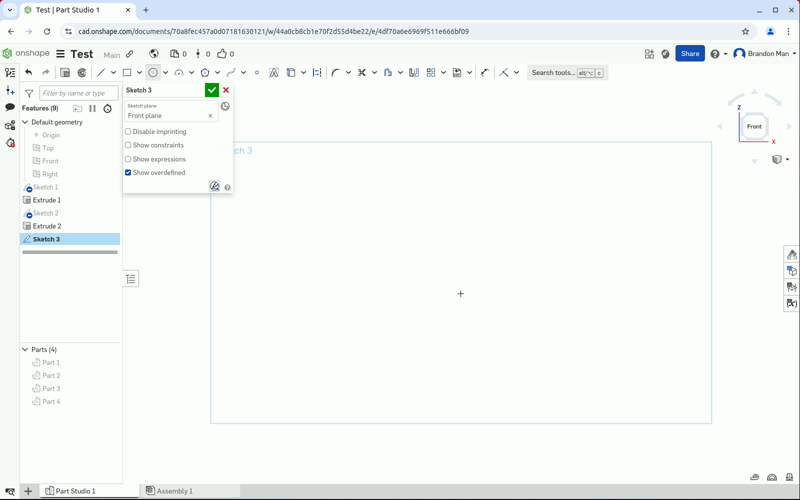
key_up(shift)
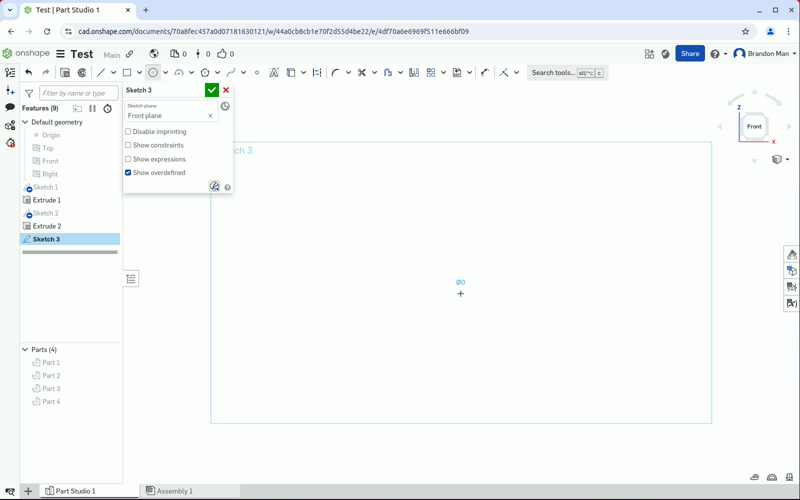
mouse_move(472, 293)
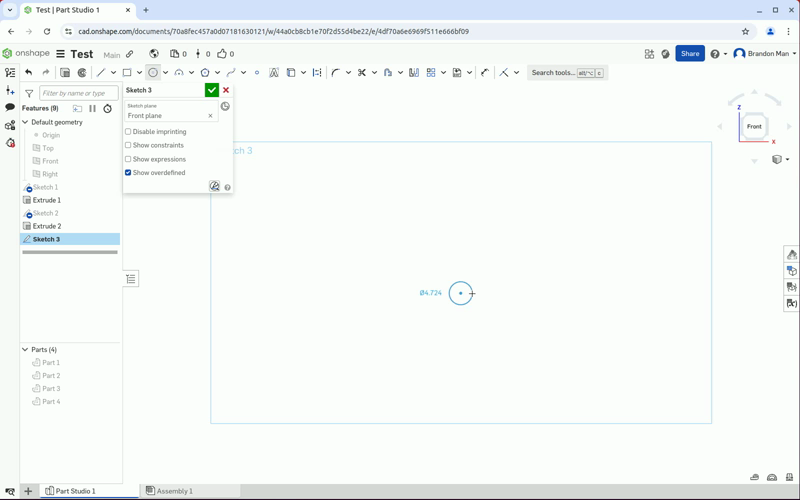
click(472, 293)
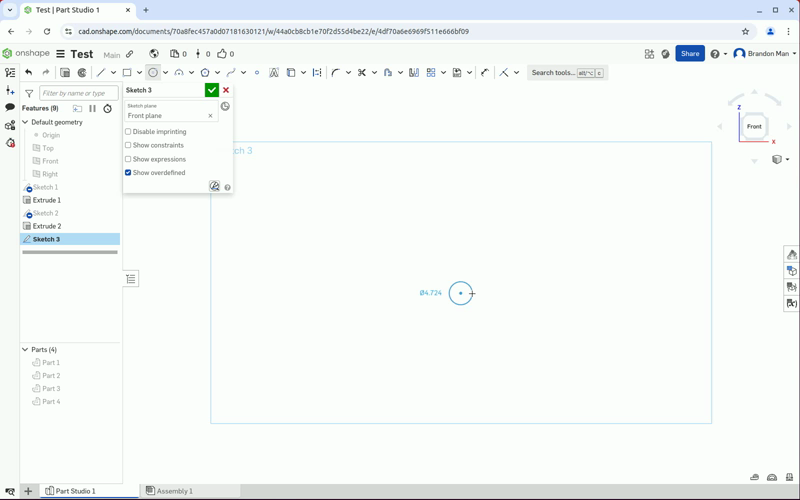
key(esc)
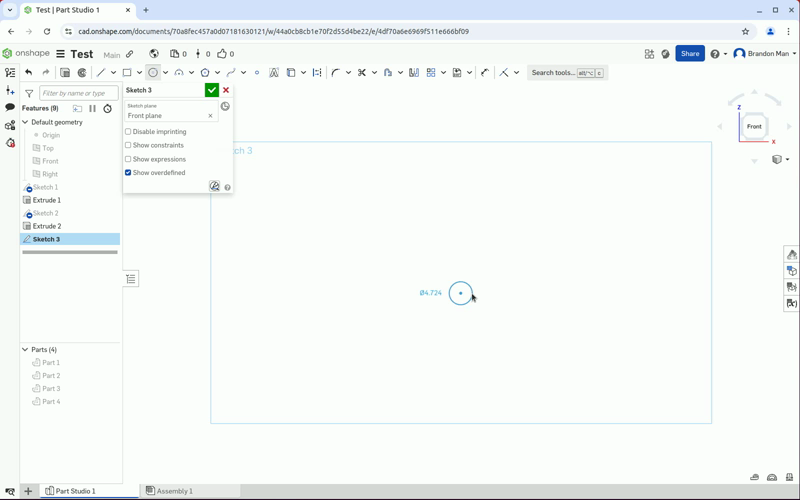
key(c)
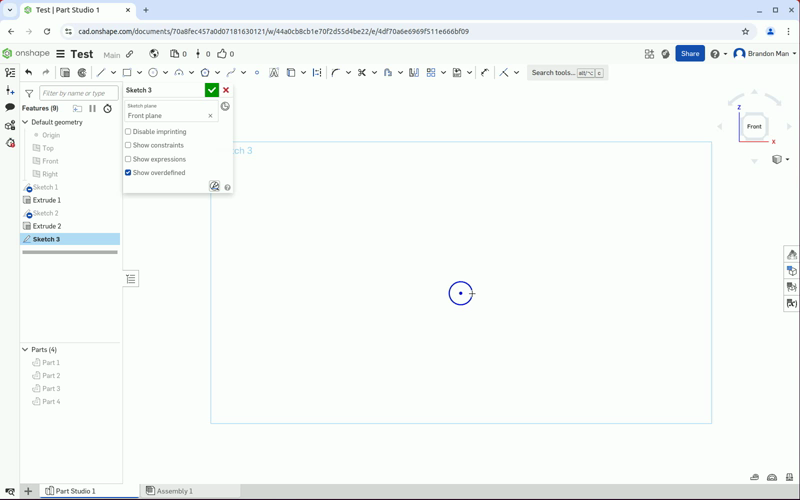
key_down(shift)
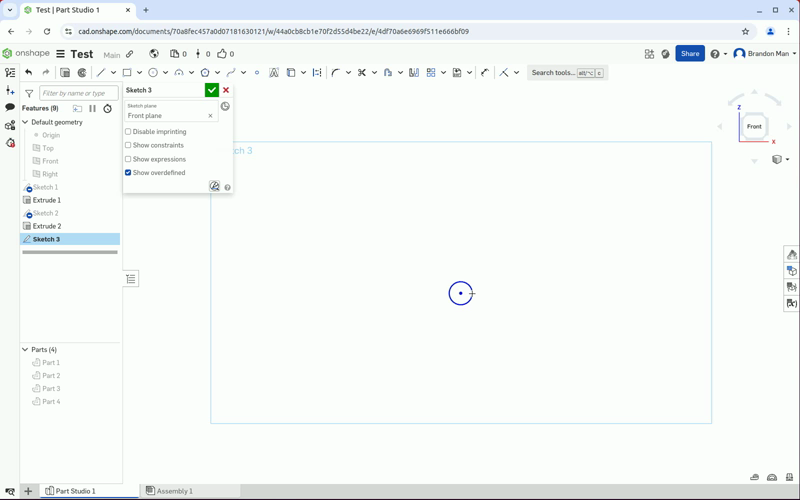
mouse_move(460, 293)
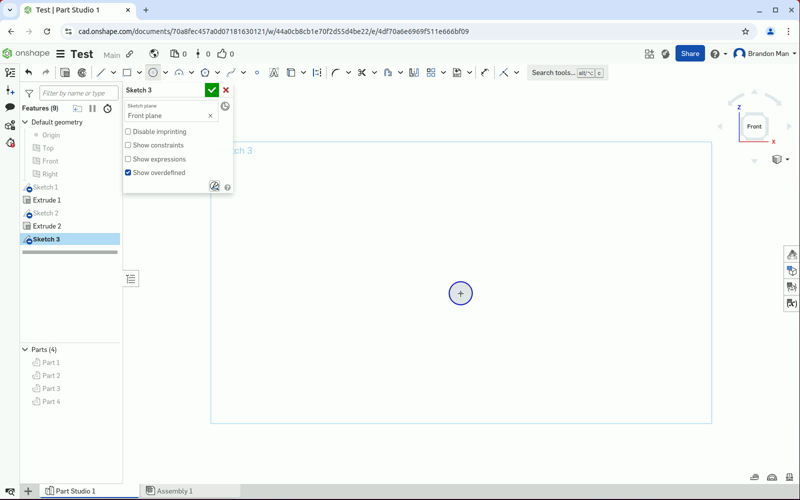
click(460, 293)
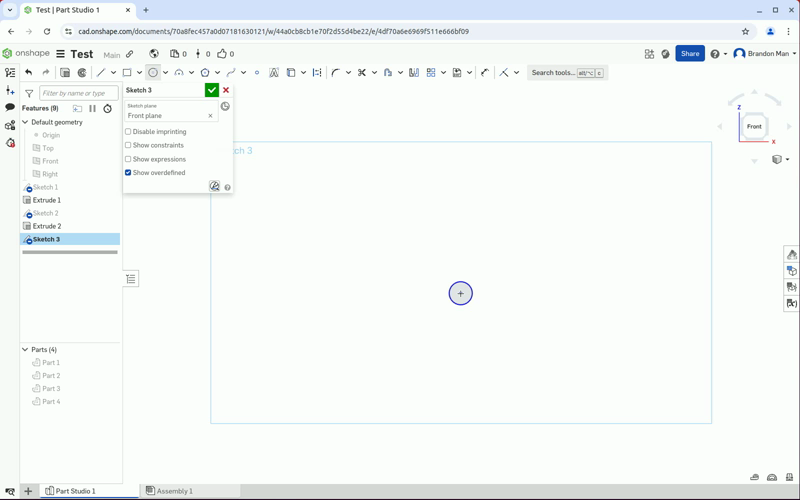
key_up(shift)
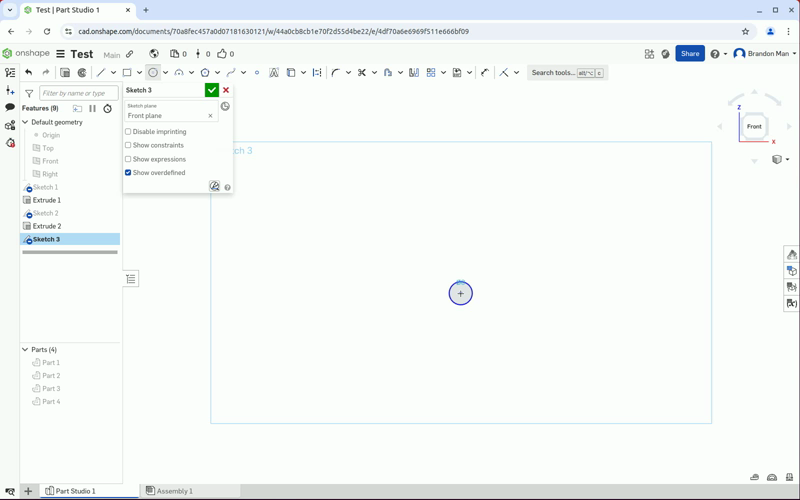
mouse_move(466, 293)
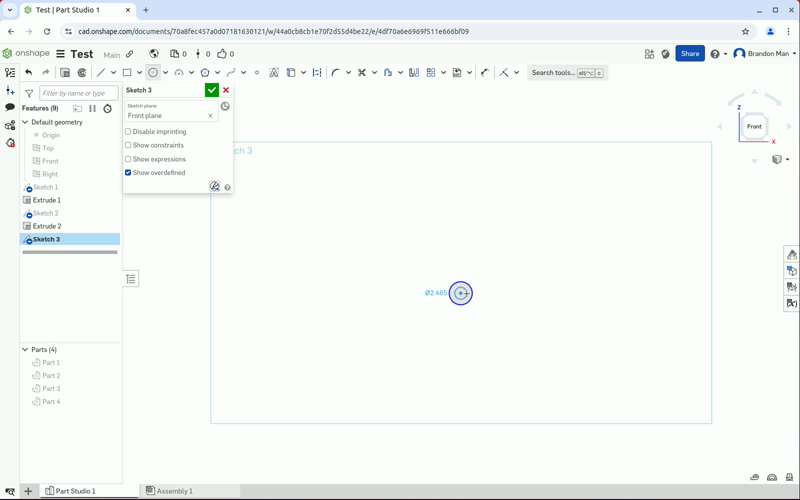
click(466, 293)
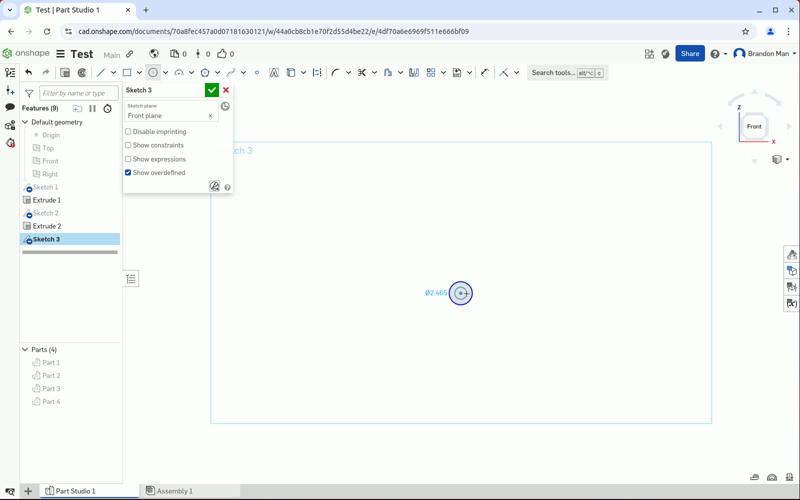
key(esc)
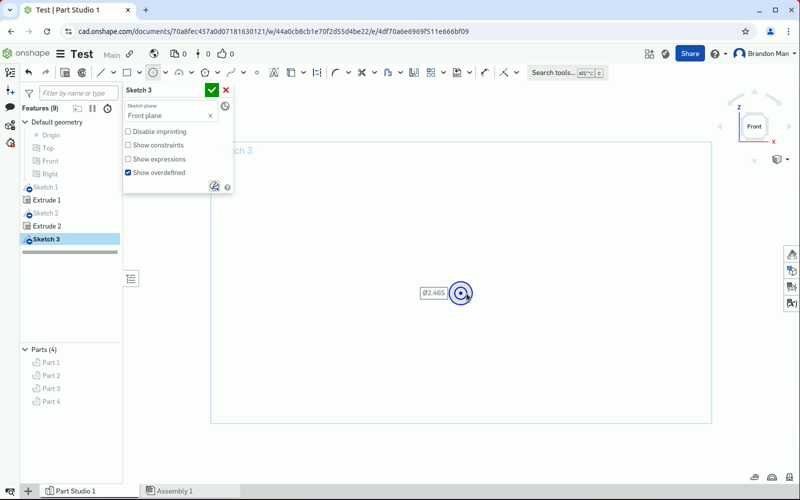
mouse_move(466, 303)
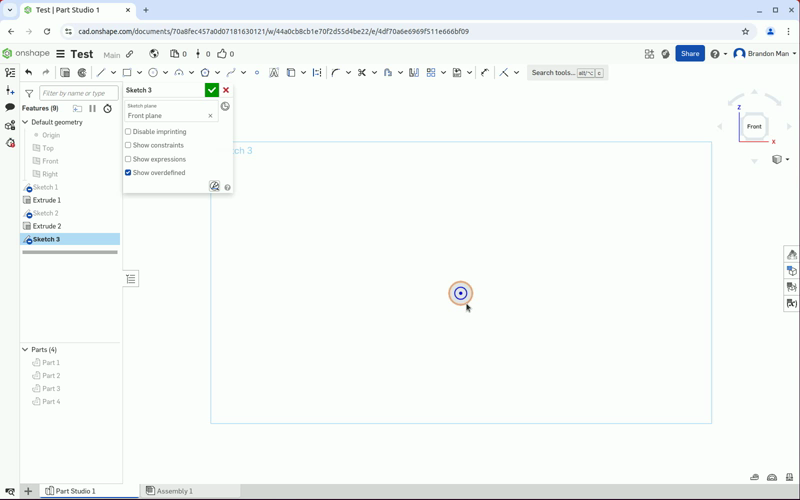
scroll(6)
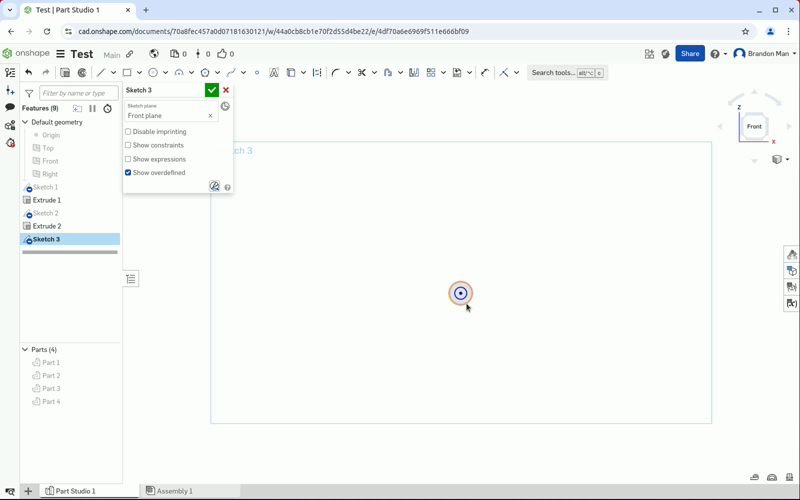
scroll(6)
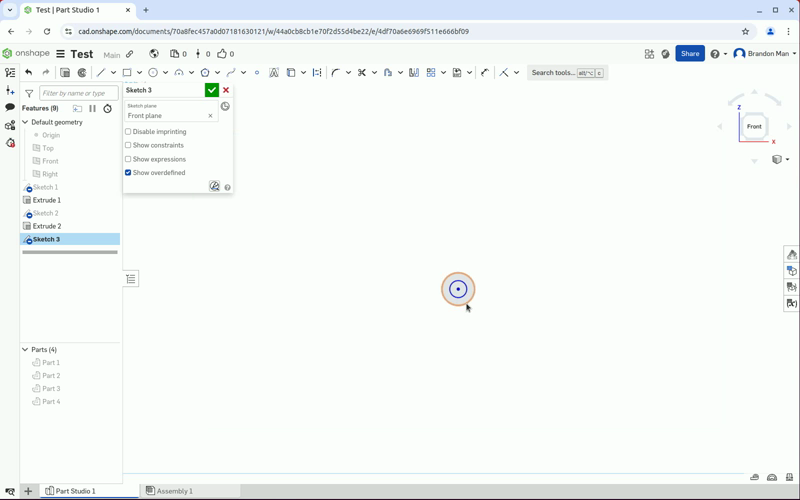
scroll(6)
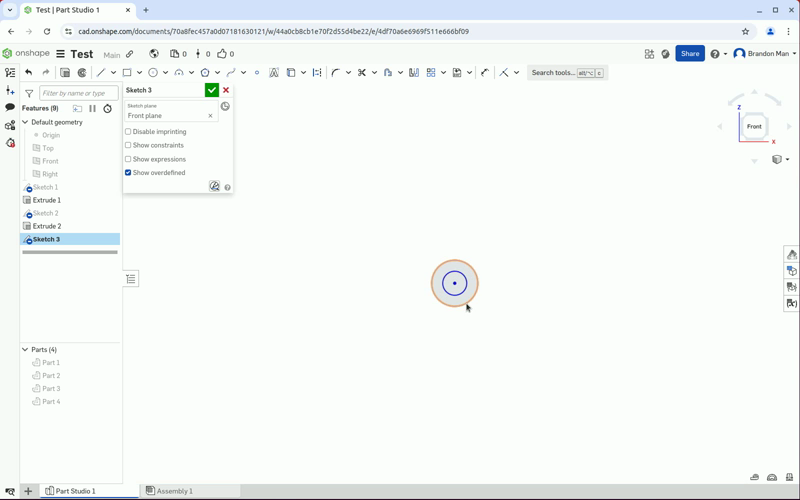
scroll(6)
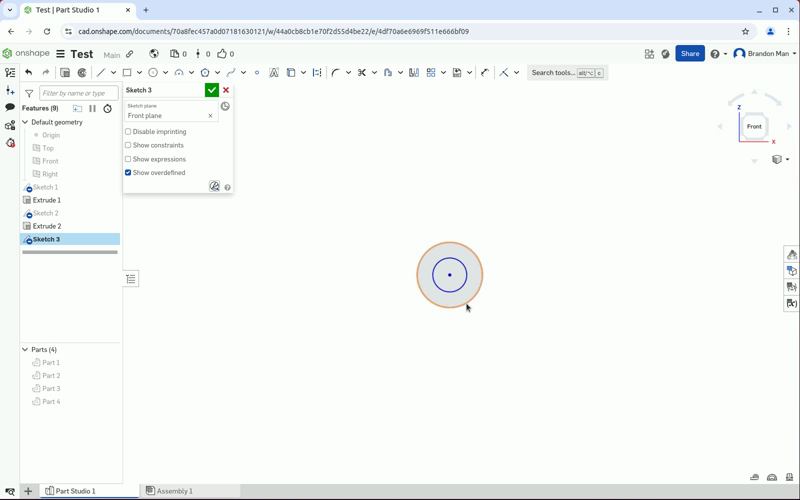
scroll(6)
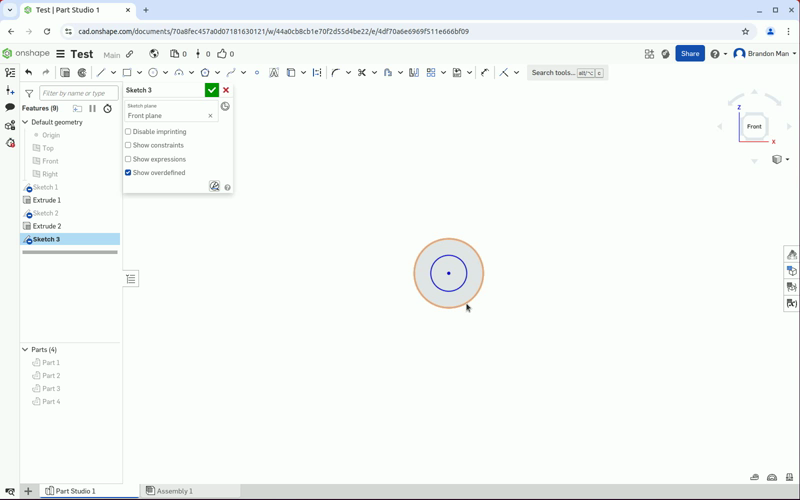
scroll(6)
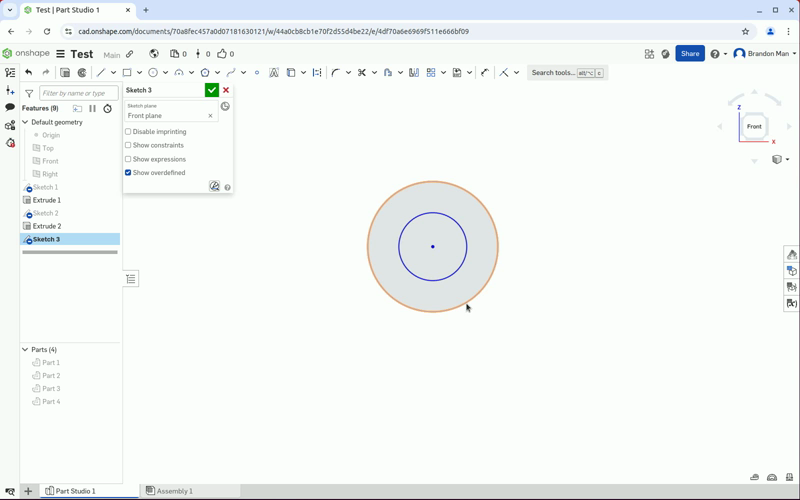
scroll(6)
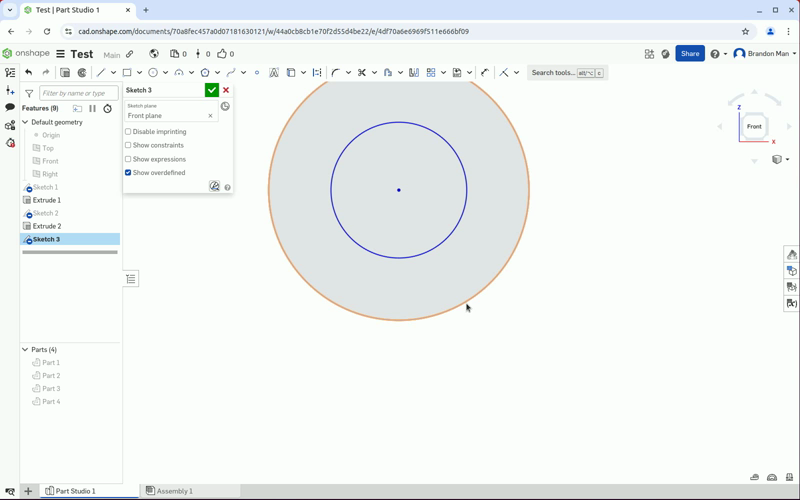
click(466, 303)
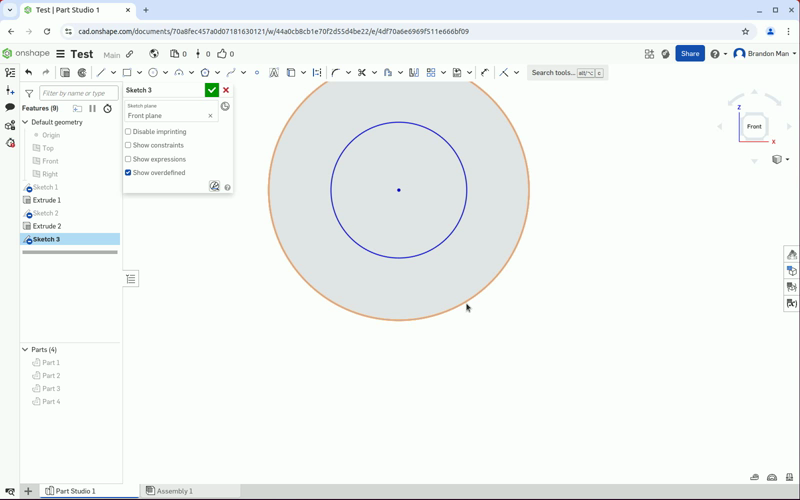
scroll(-6)
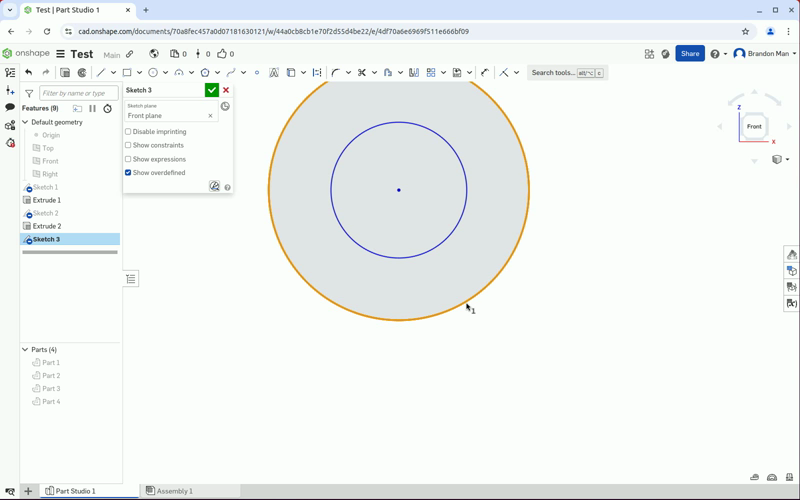
scroll(-6)
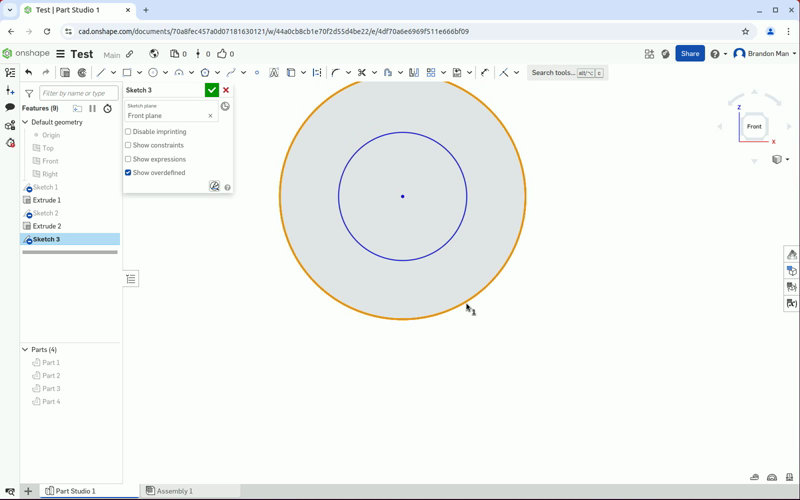
scroll(-6)
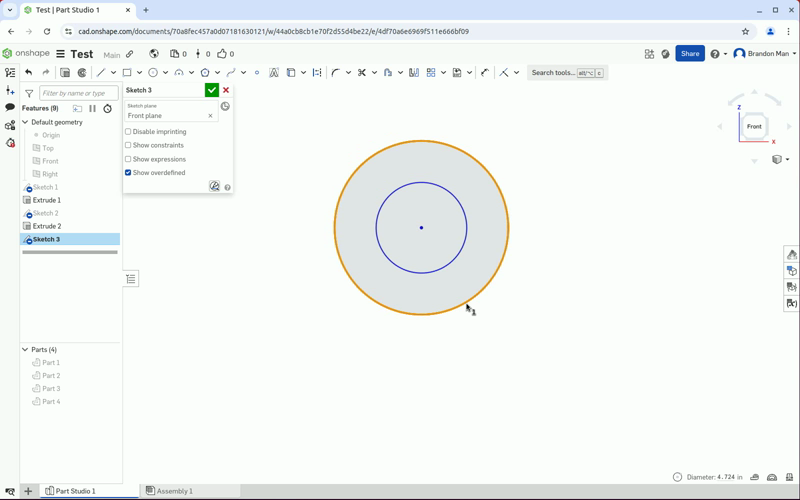
scroll(-6)
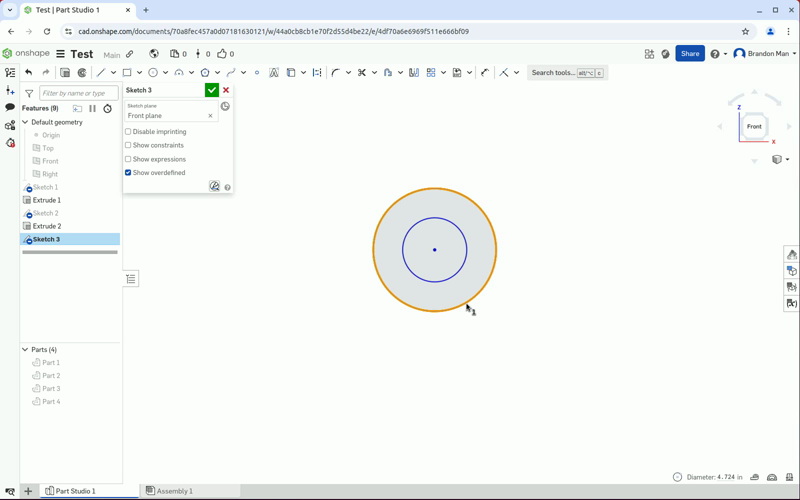
scroll(-6)
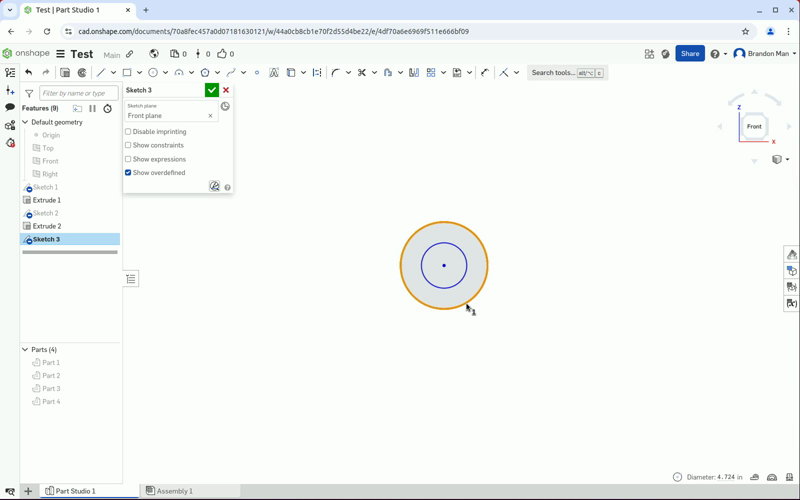
scroll(-6)
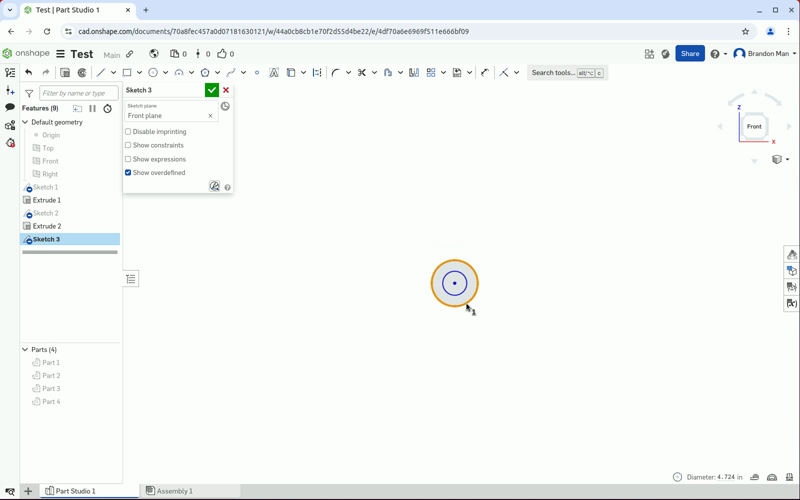
scroll(-6)
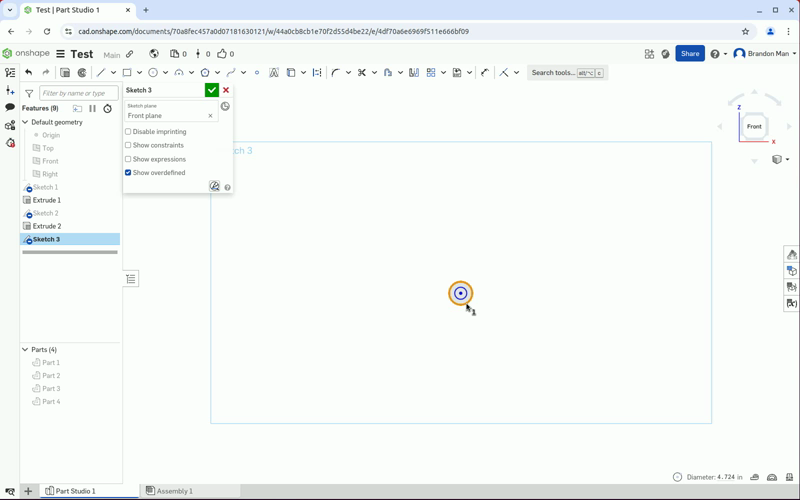
mouse_move(73, 352)
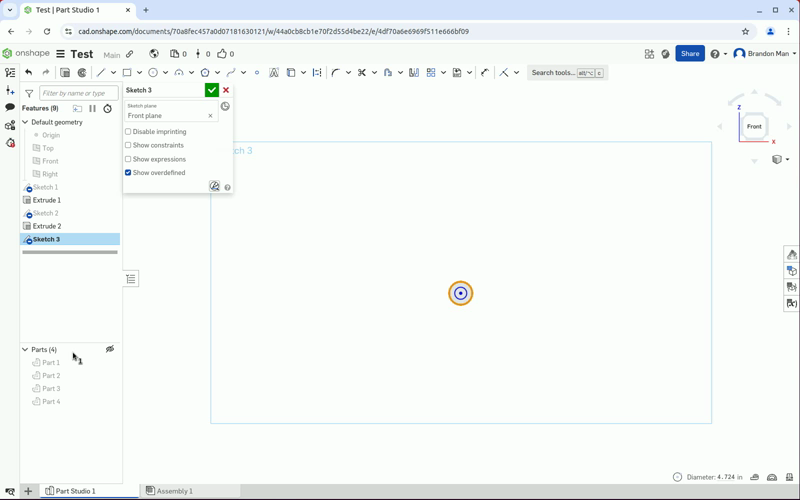
key(shift+y)
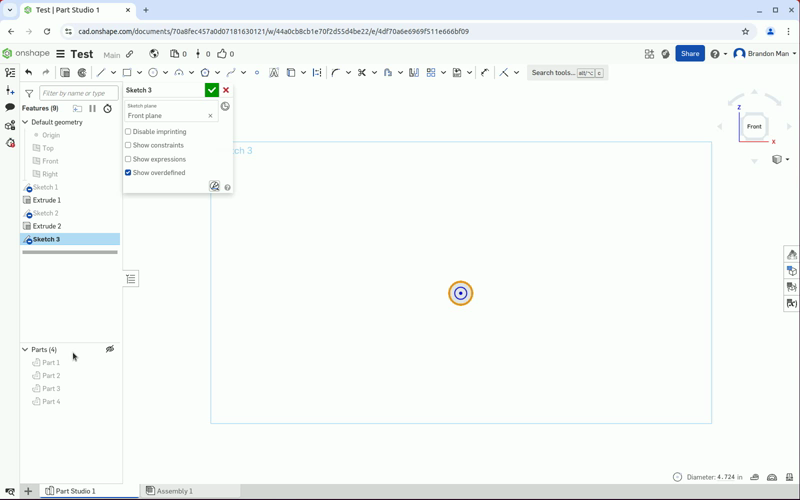
key(shift+e)
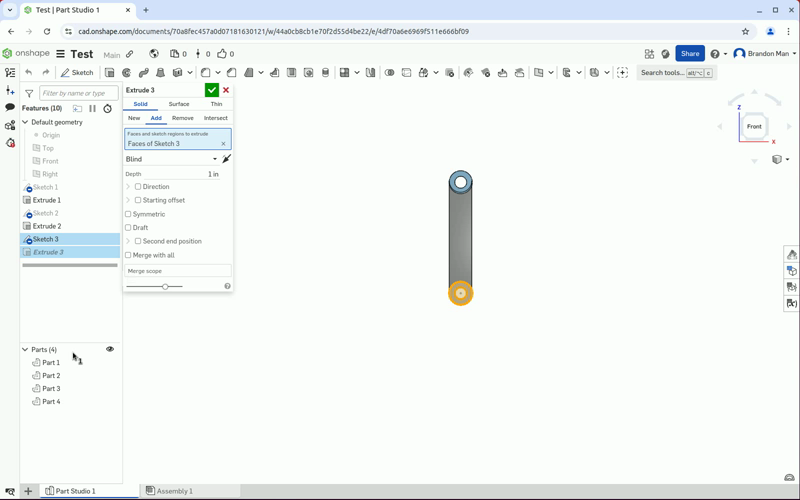
mouse_move(143, 106)
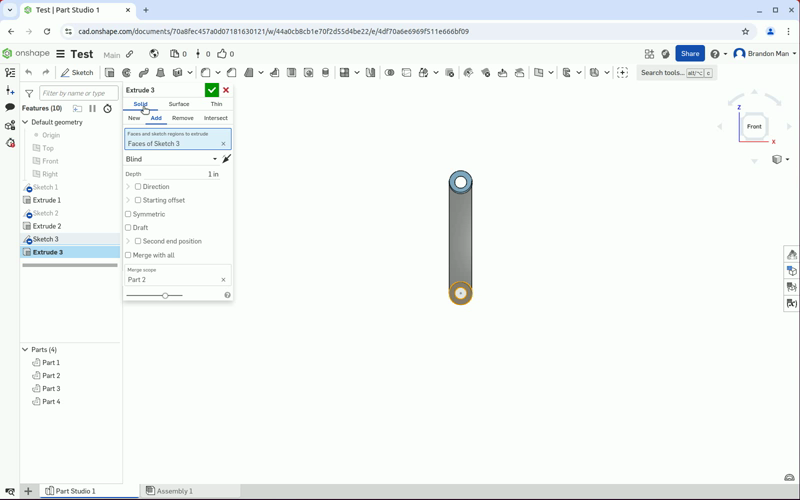
click(143, 106)
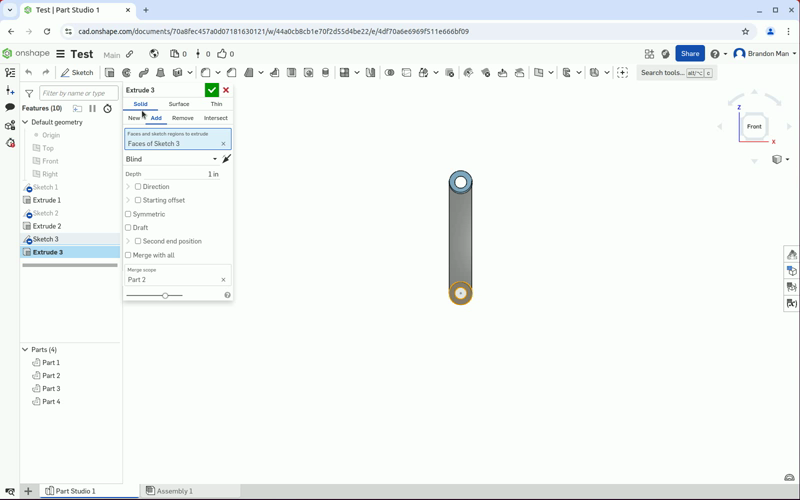
mouse_move(137, 120)
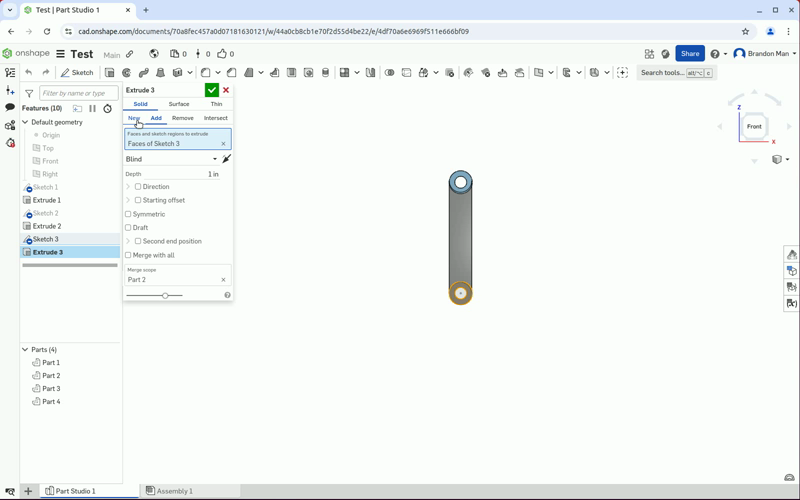
click(137, 120)
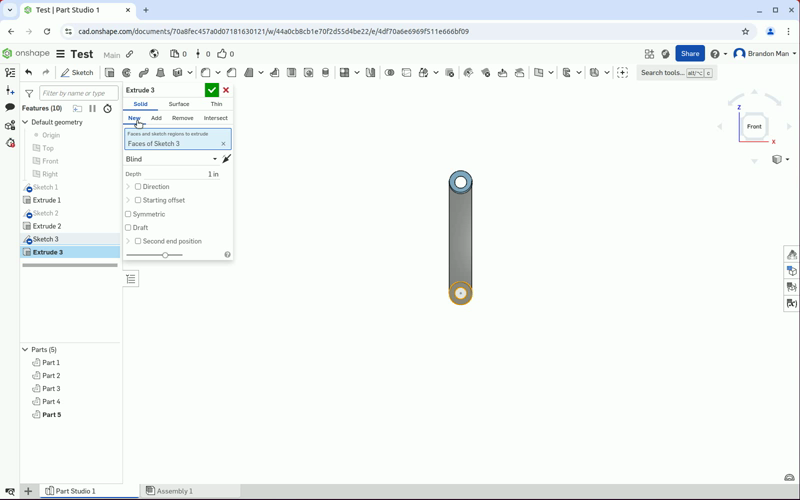
key(tab, 4)
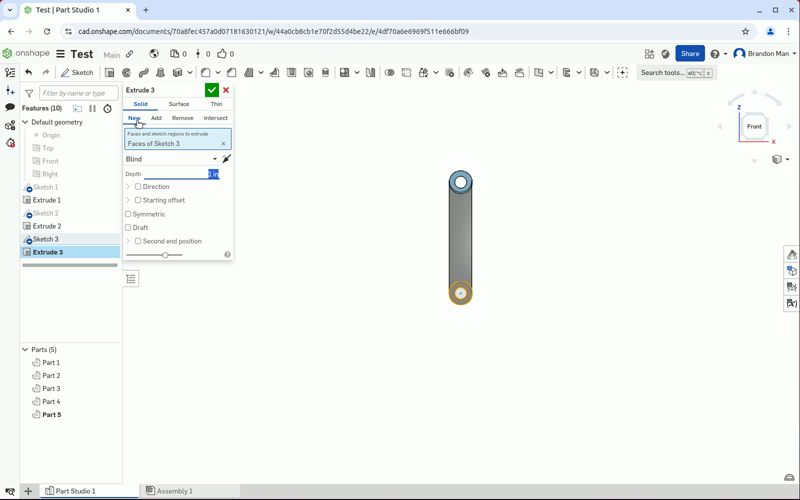
text(2.408)
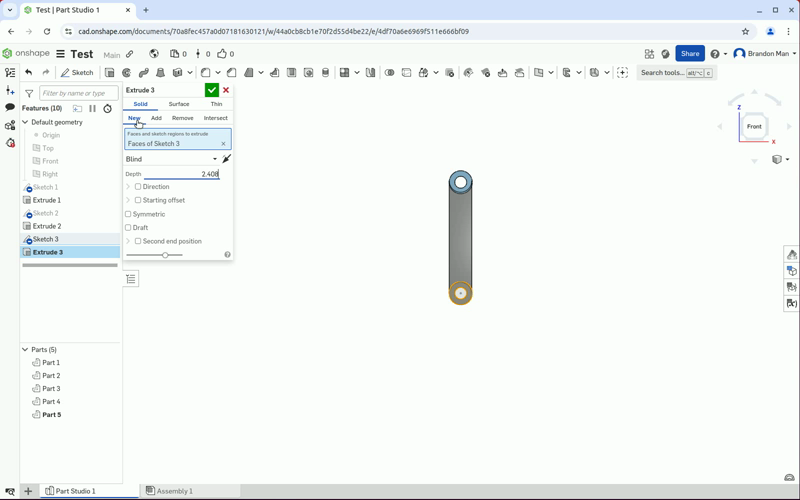
key(tab, 3)
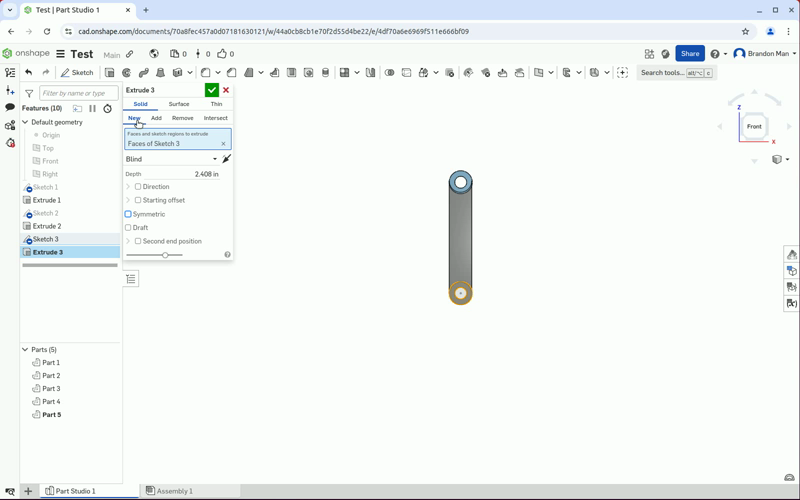
key(space)
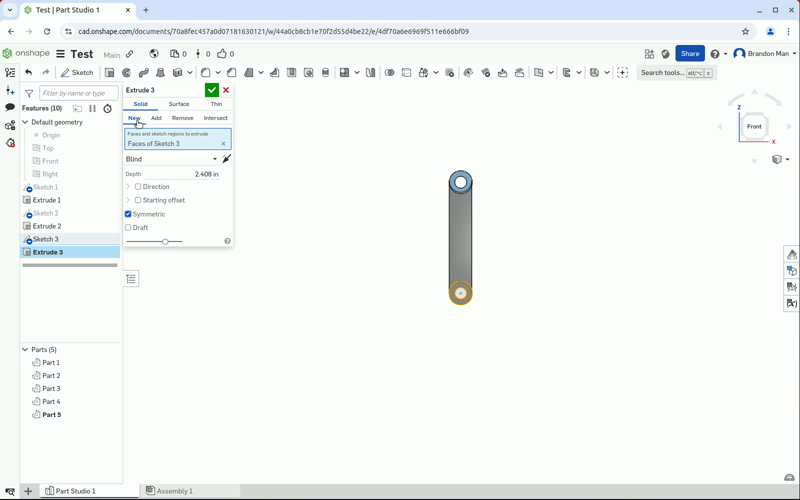
key(enter)
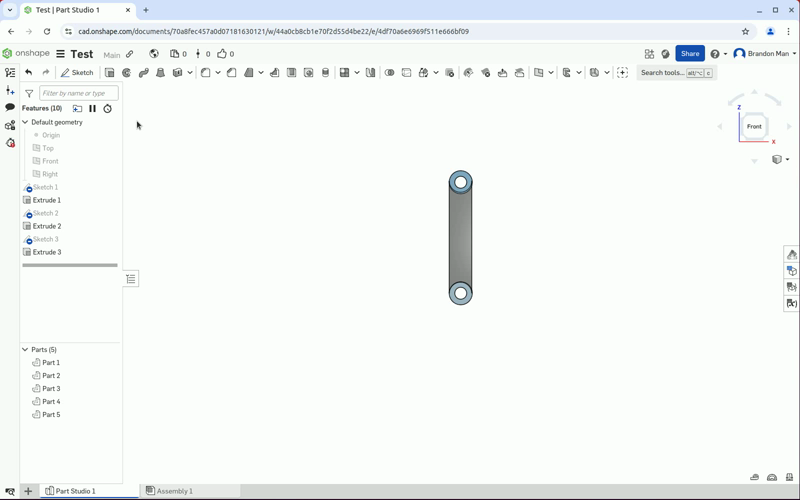
key(shift+h)
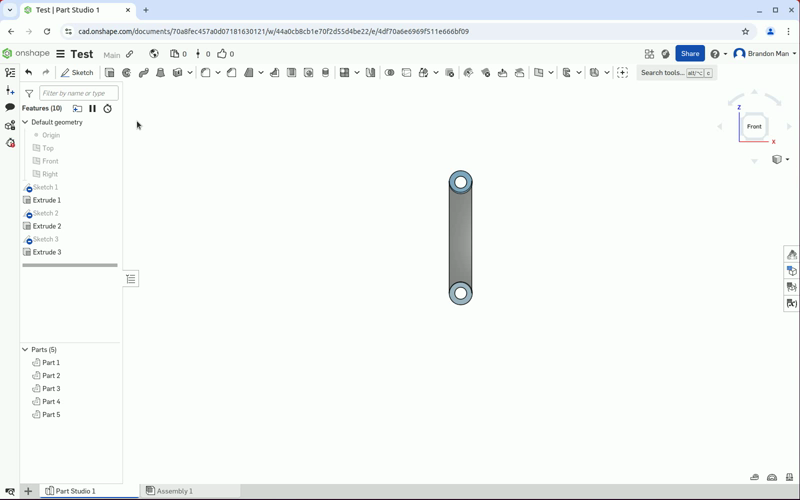
key(shift+h)
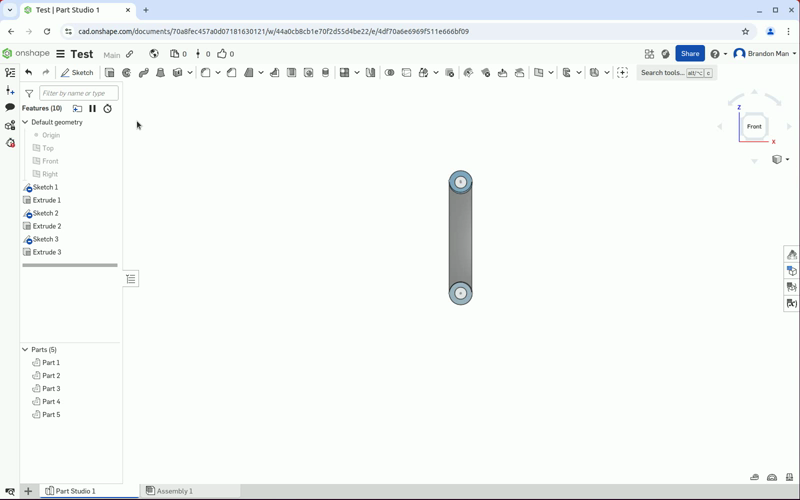
key(shift+7)
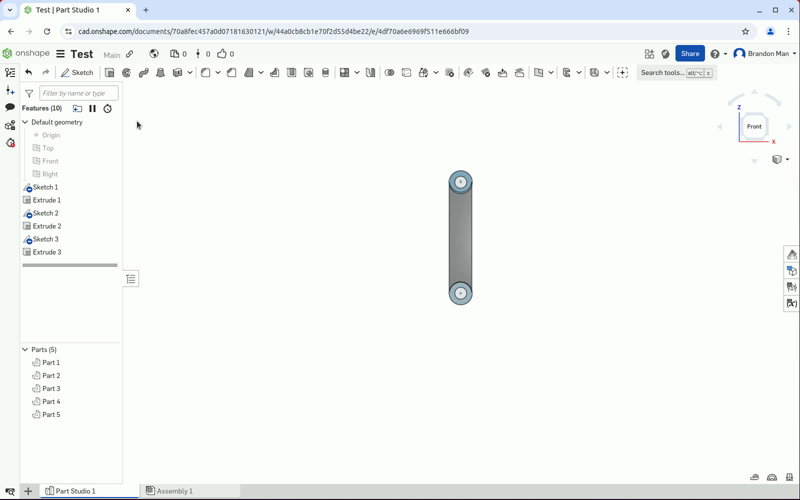
key(left, 2)
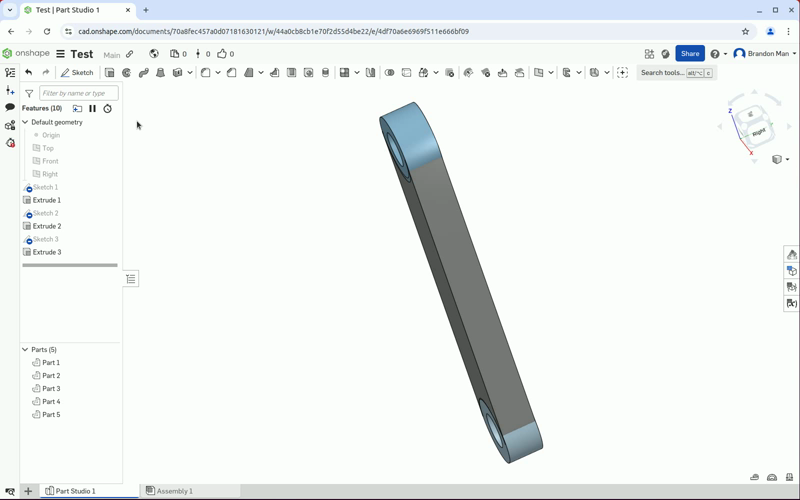
key(down, 2)
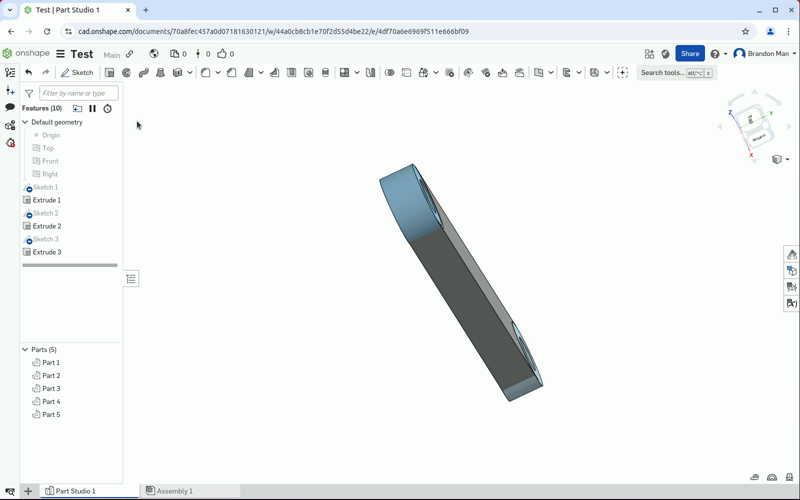
key(up, 2)
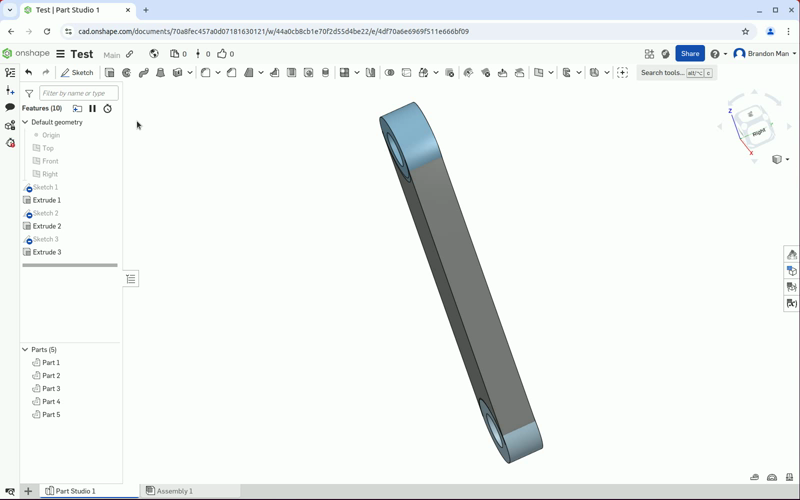
key(right, 2)
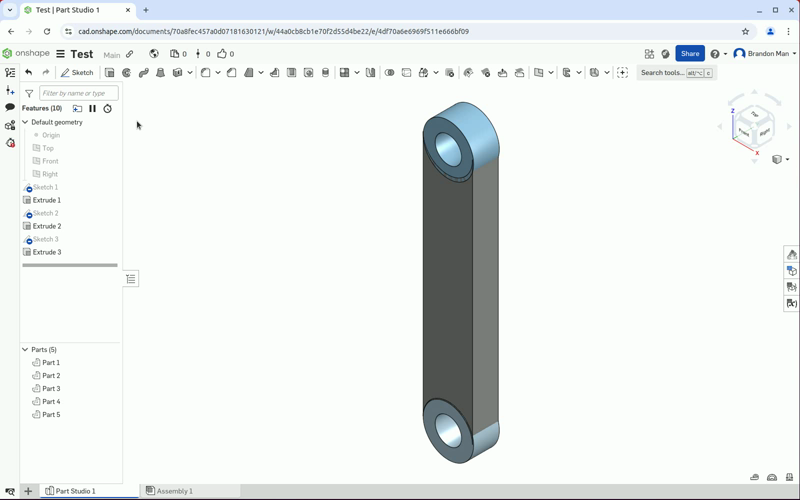
mouse_move(73, 189)
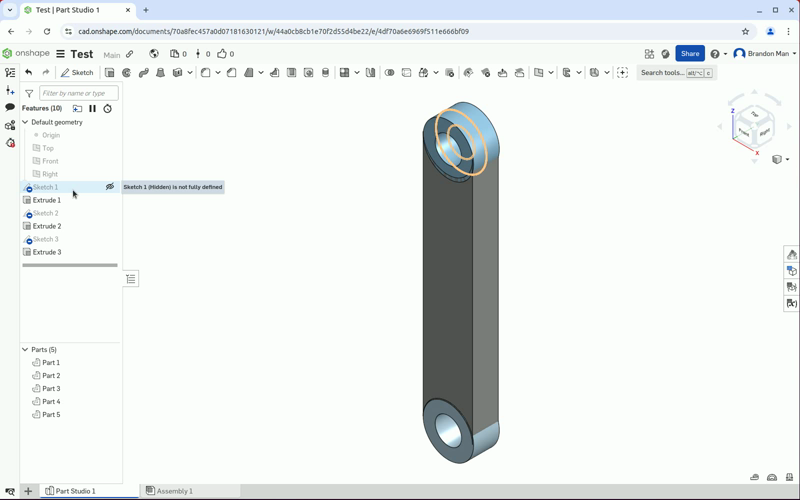
click(73, 189)